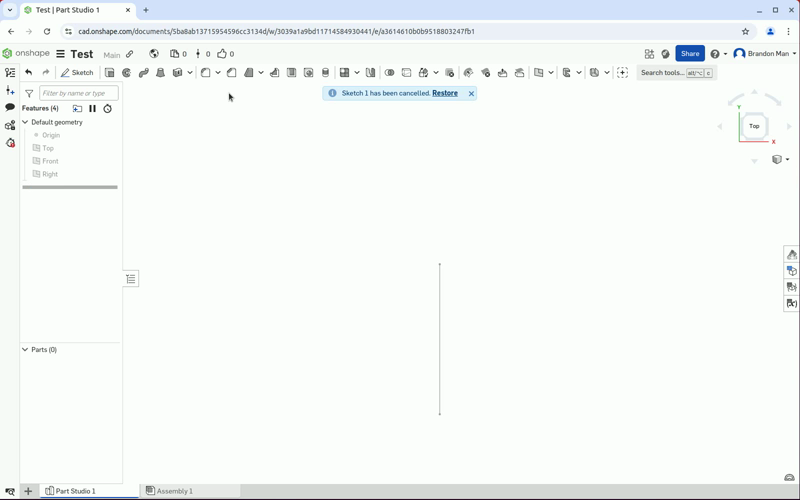
key(shift+h)
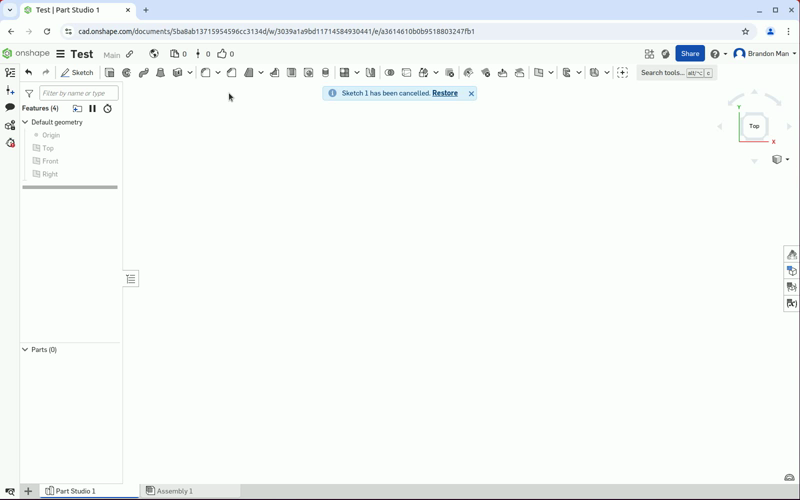
key(shift+s)
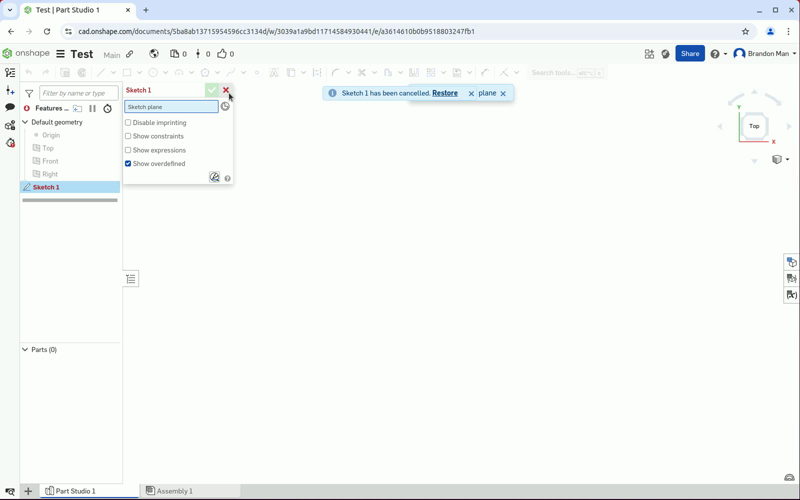
mouse_move(73, 150)
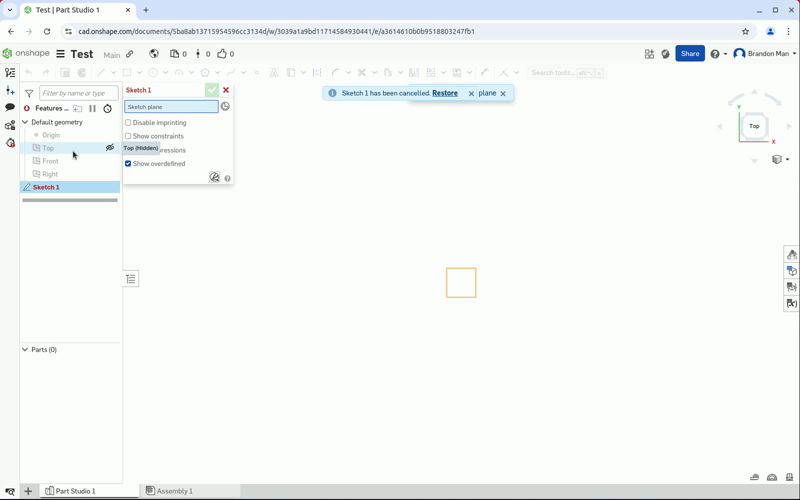
click(73, 150)
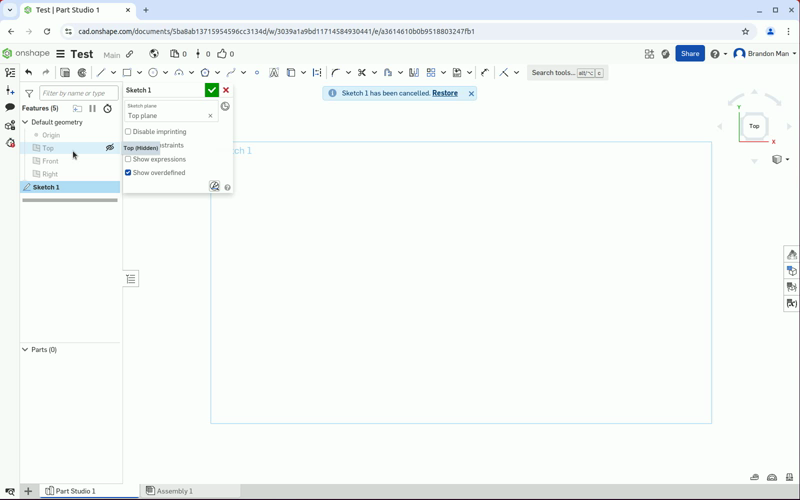
mouse_move(73, 352)
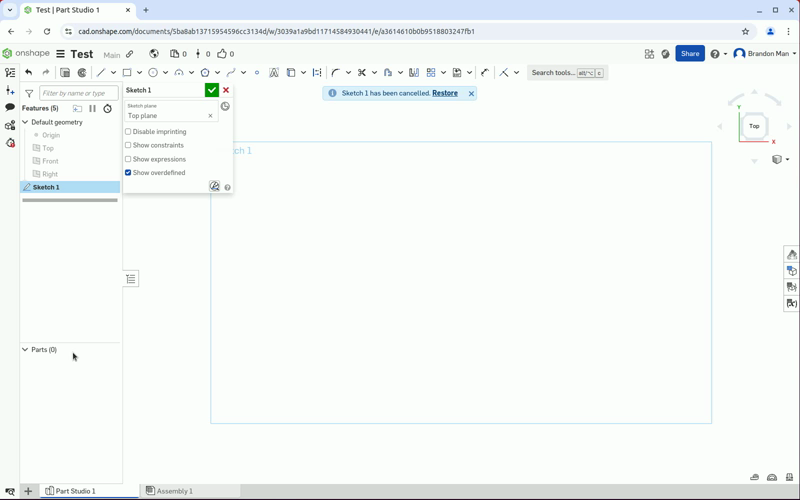
key(y)
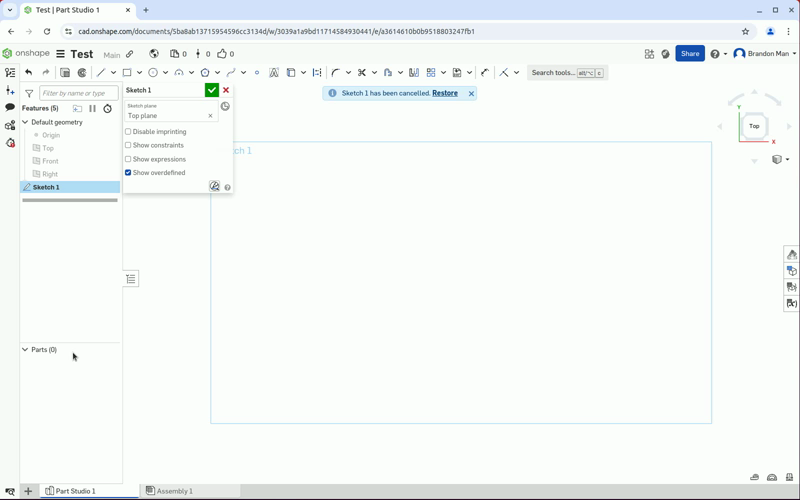
key(l)
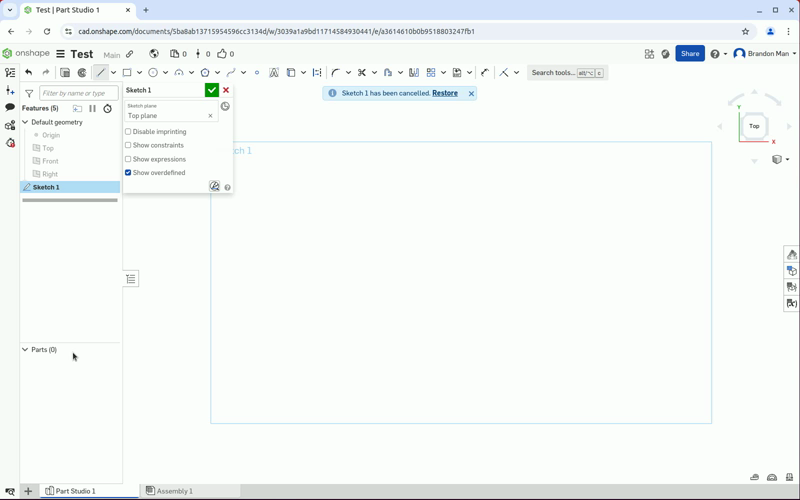
key_down(shift)
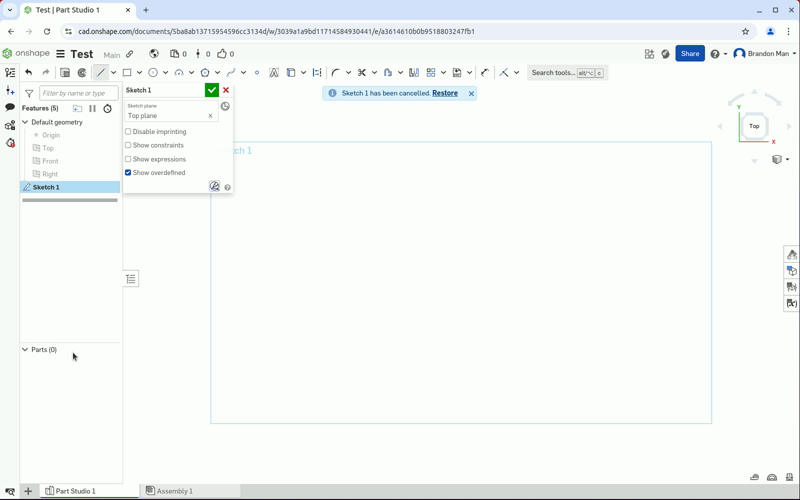
mouse_move(348, 324)
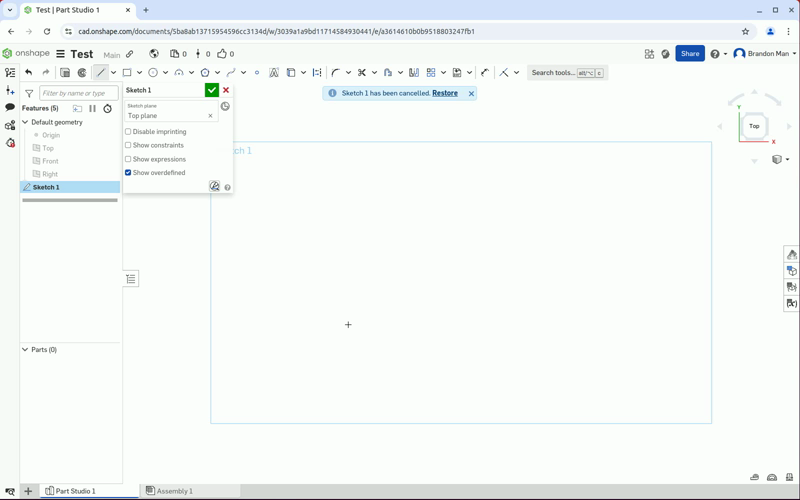
click(348, 324)
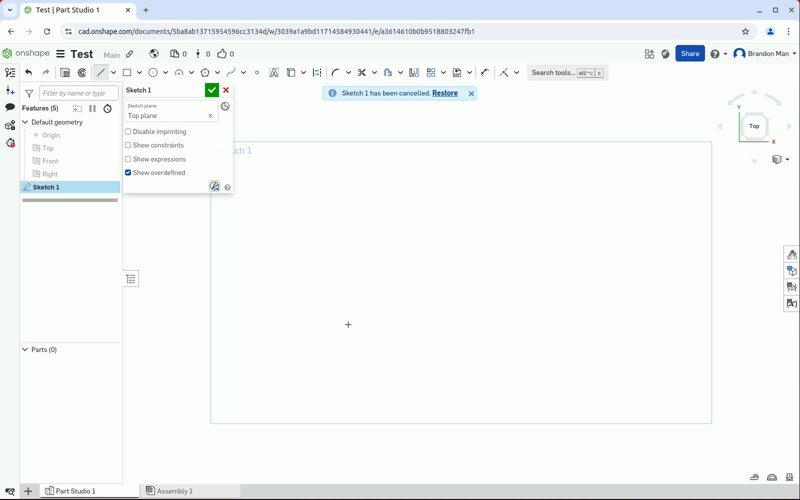
key_up(shift)
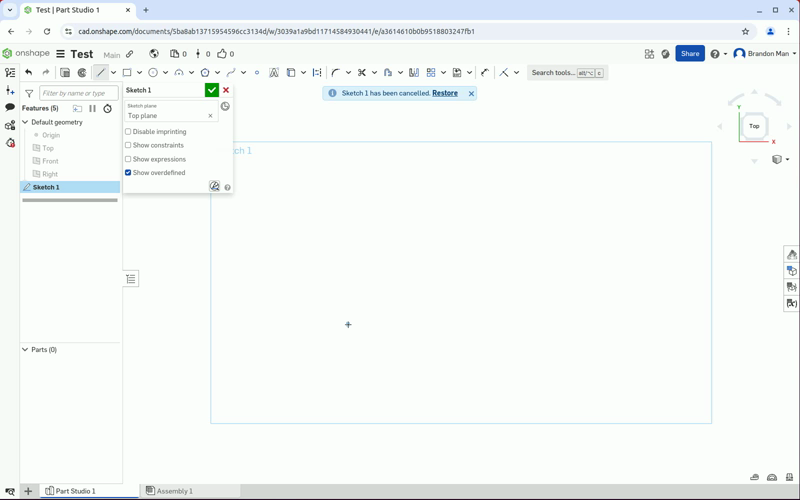
key_down(shift)
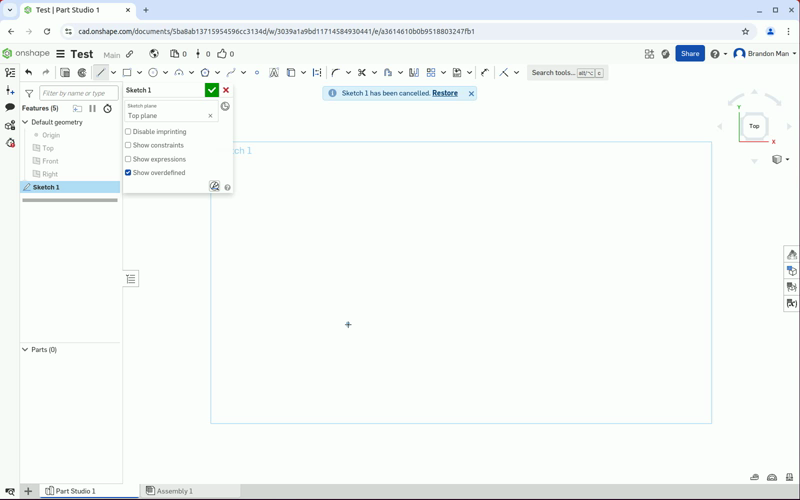
mouse_move(507, 324)
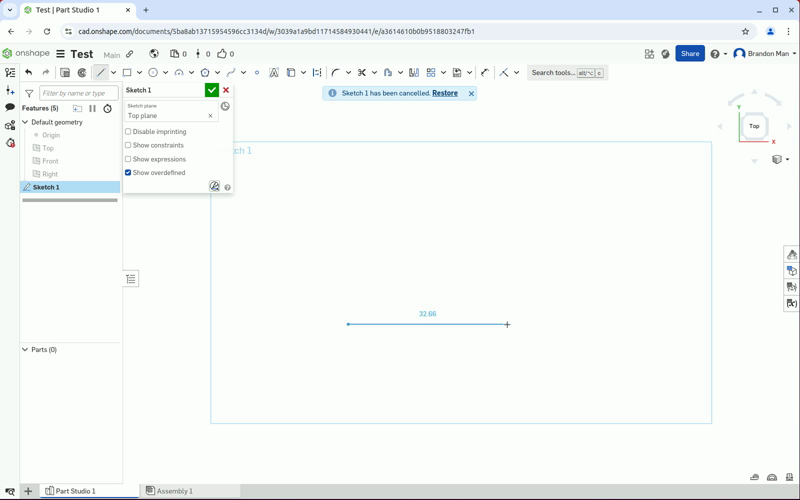
click(507, 324)
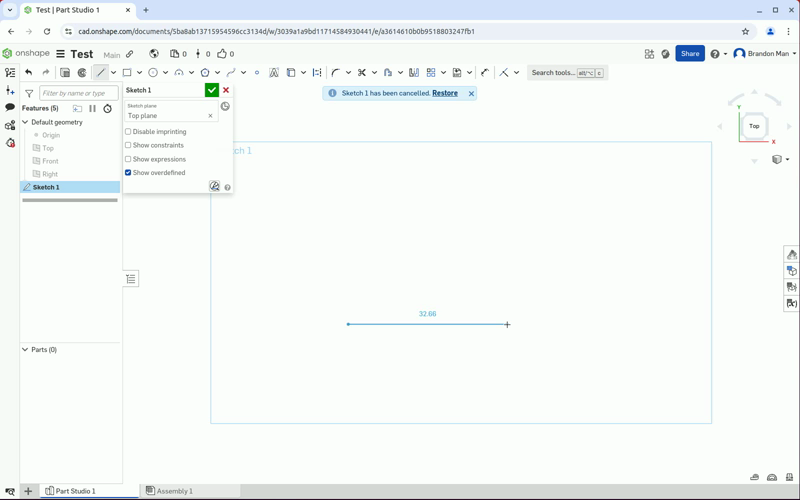
key_up(shift)
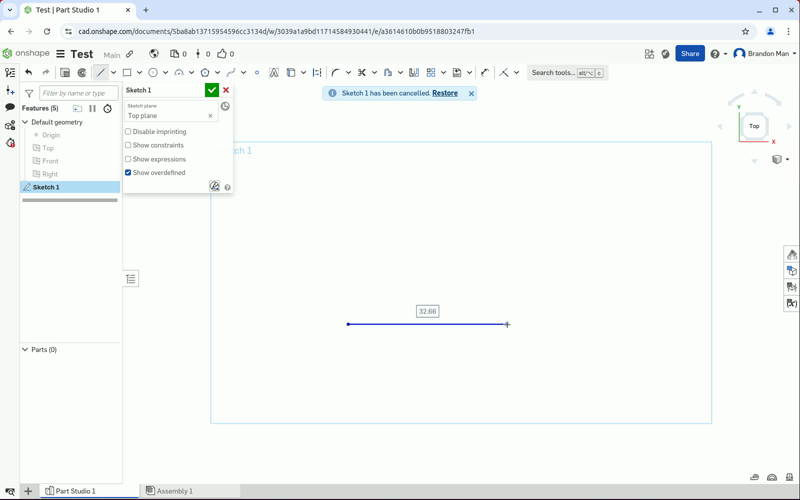
key_down(shift)
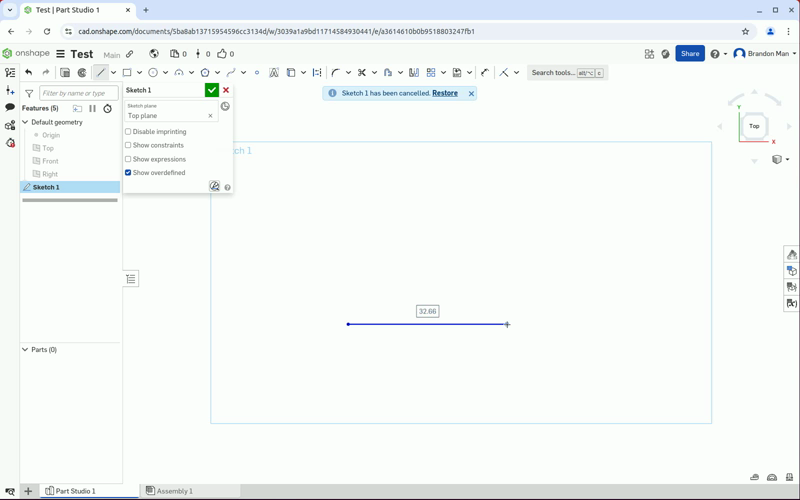
mouse_move(507, 241)
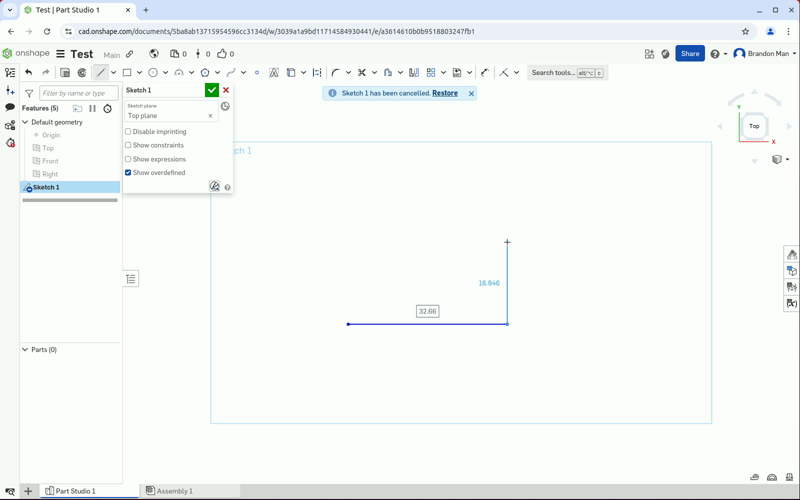
click(507, 241)
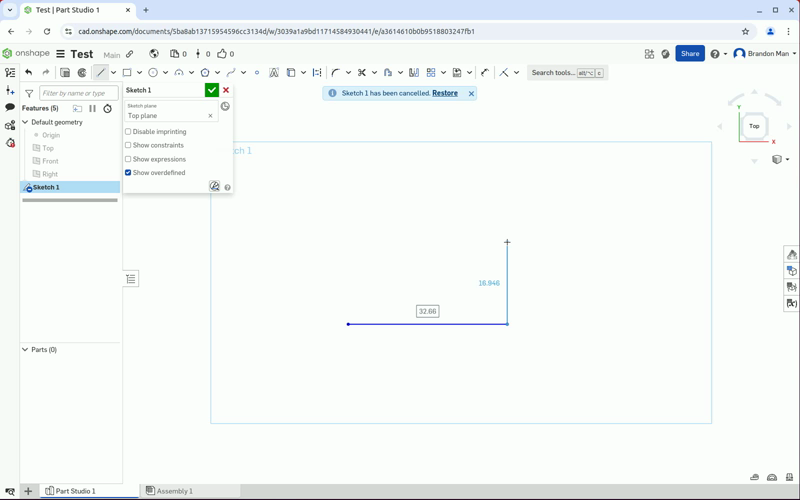
key_up(shift)
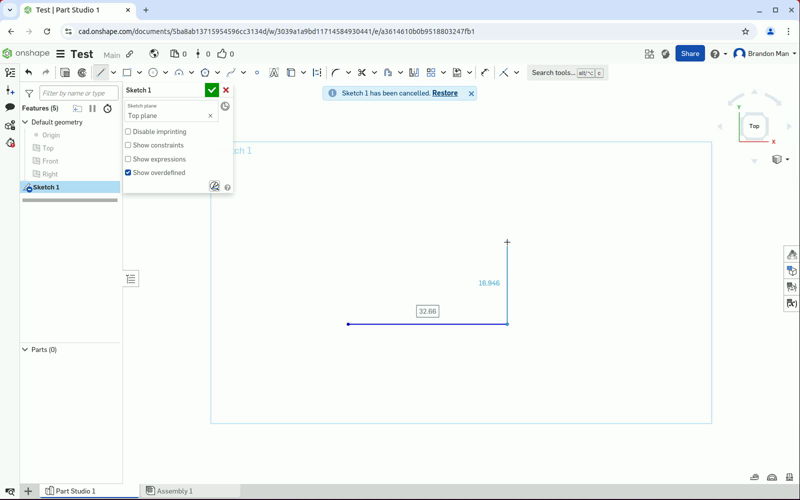
key_down(shift)
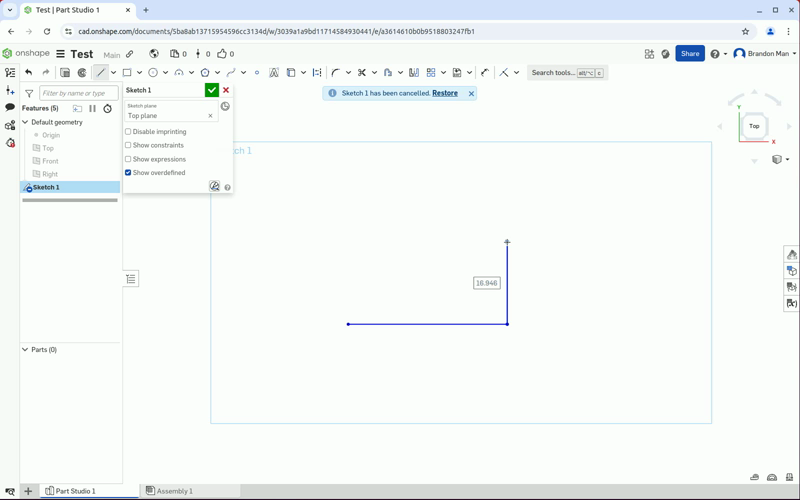
mouse_move(348, 241)
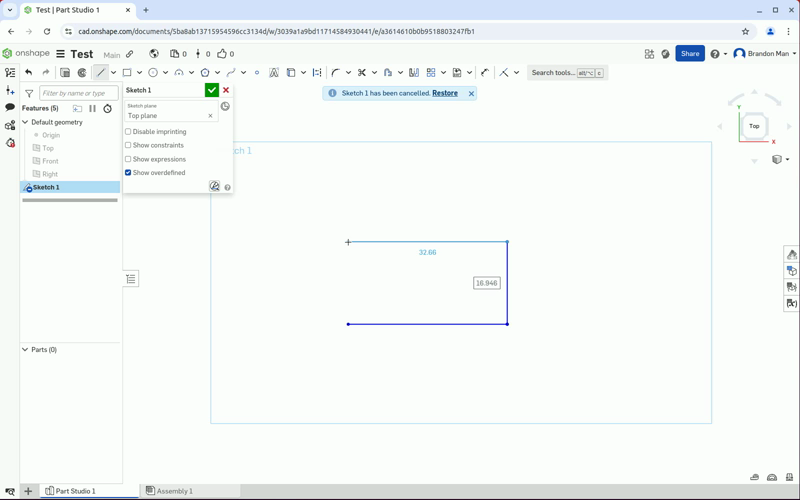
click(348, 241)
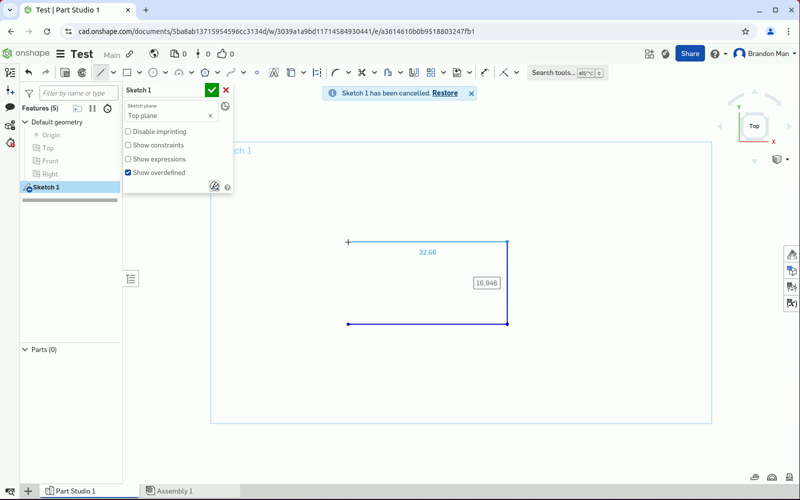
key_up(shift)
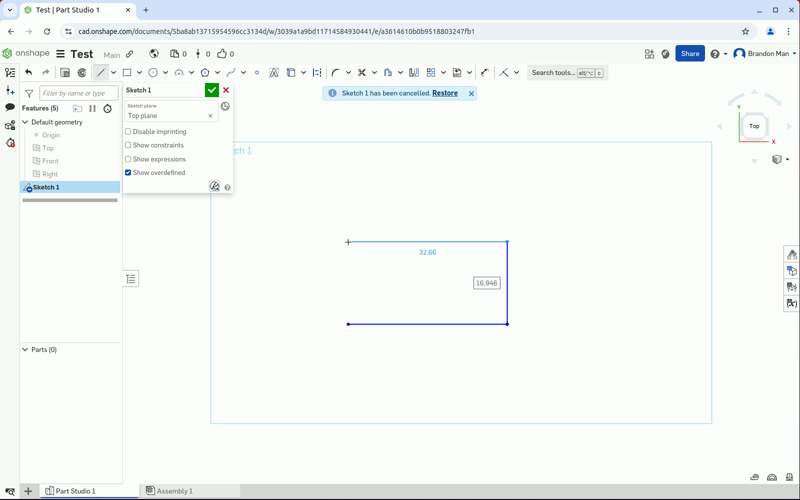
key_down(shift)
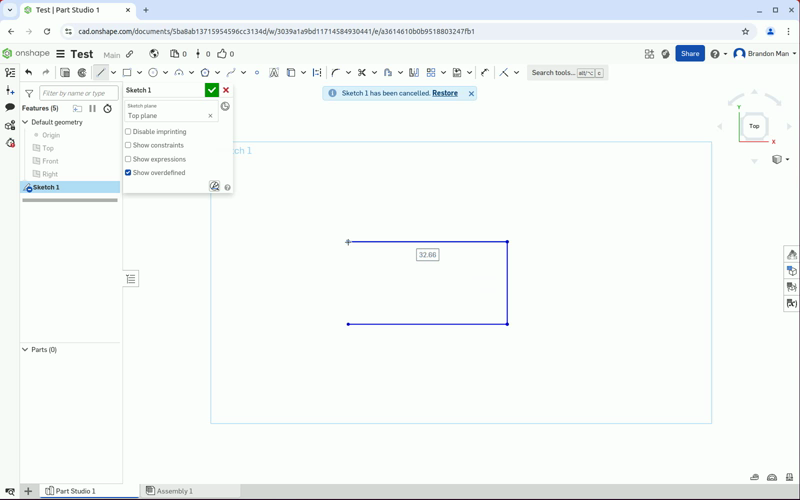
mouse_move(348, 324)
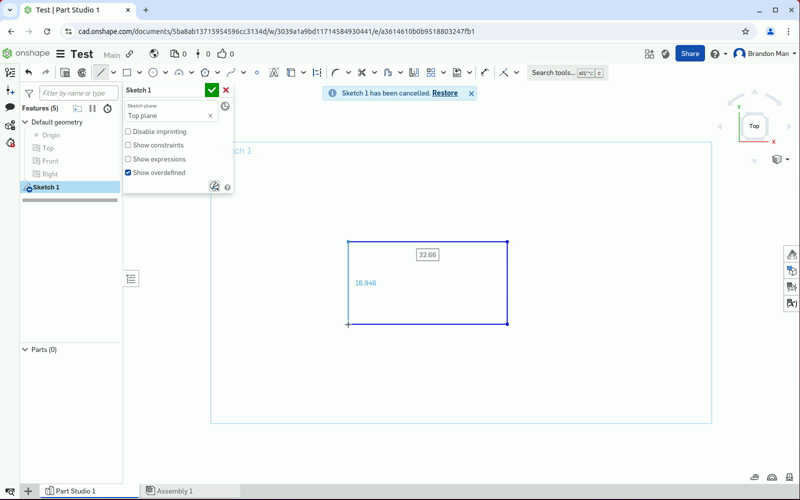
key_up(shift)
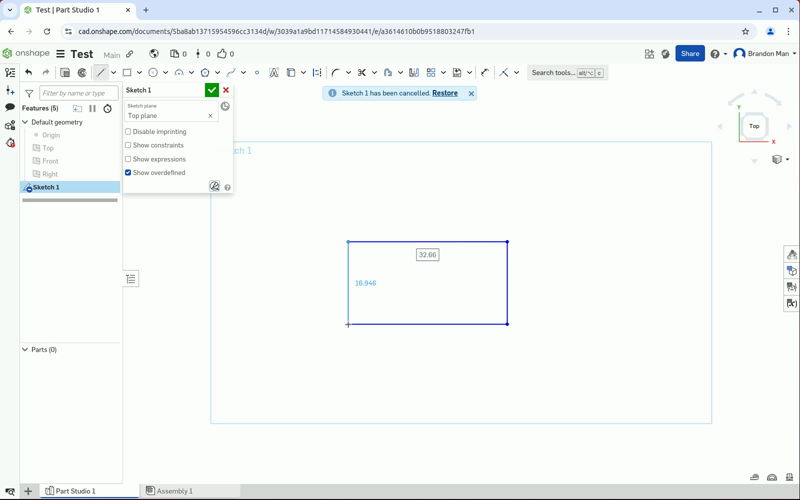
click(348, 324)
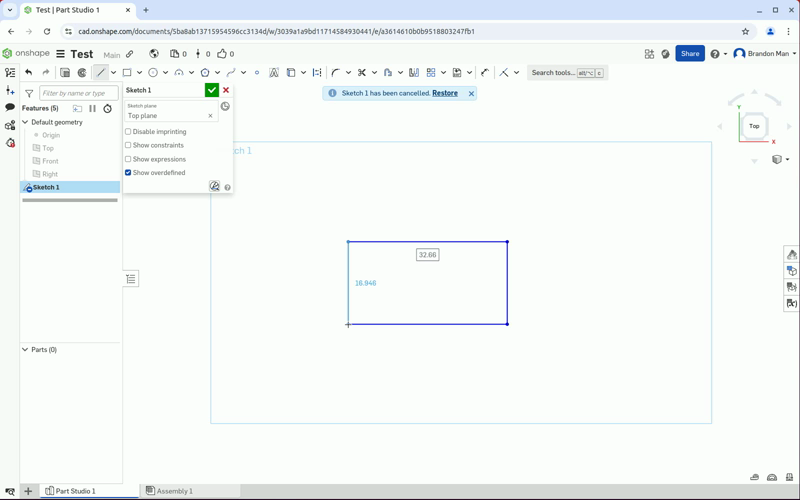
key(esc)
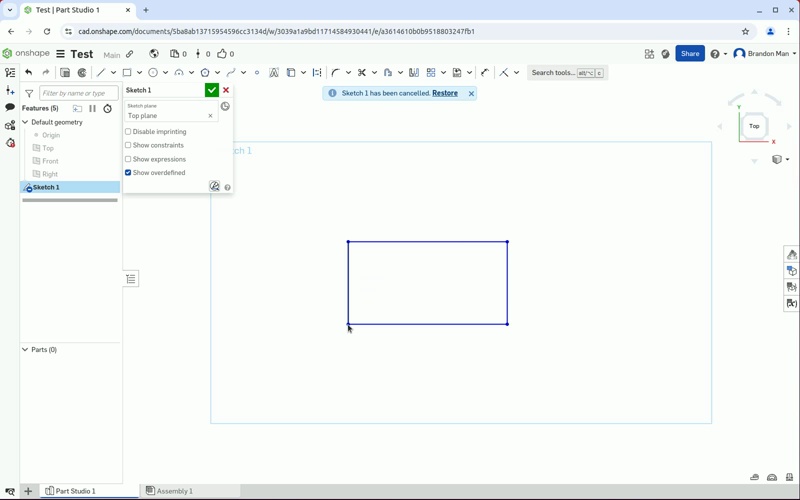
key(c)
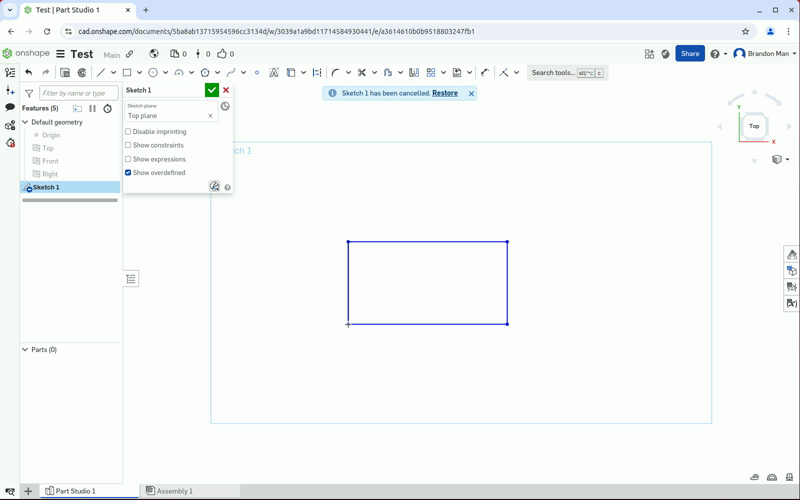
key_down(shift)
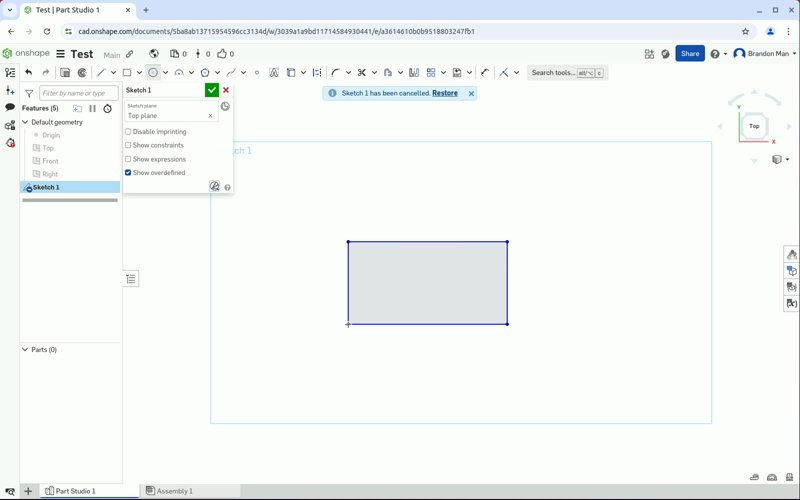
mouse_move(374, 282)
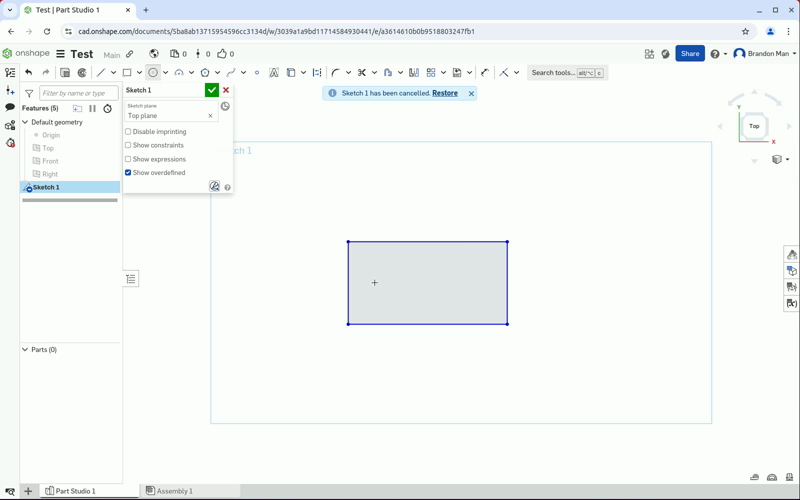
click(374, 282)
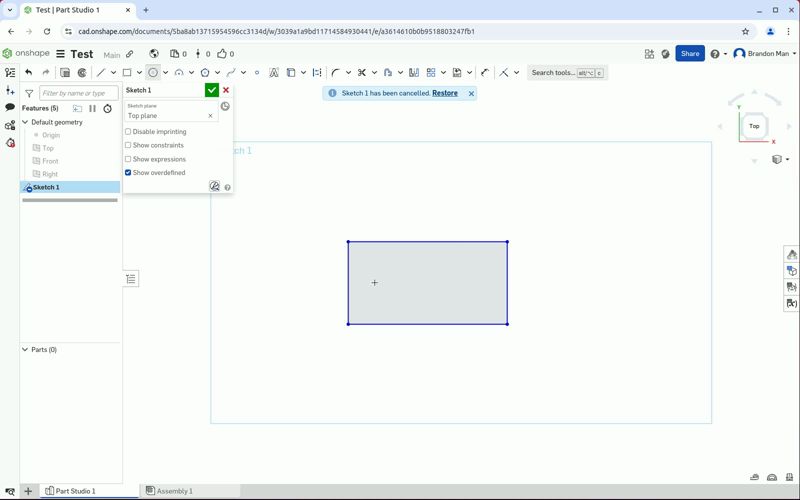
key_up(shift)
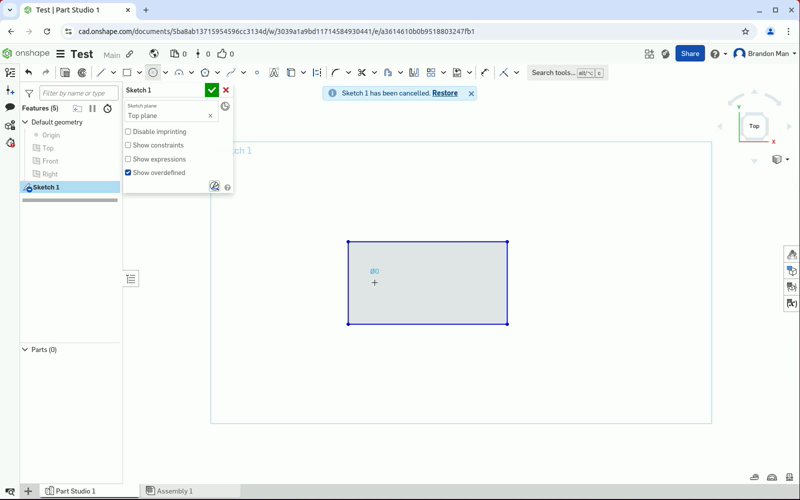
mouse_move(388, 282)
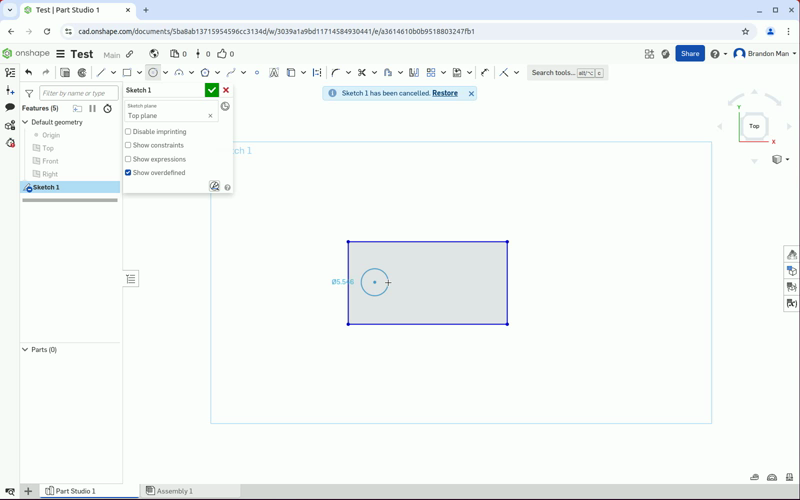
click(388, 282)
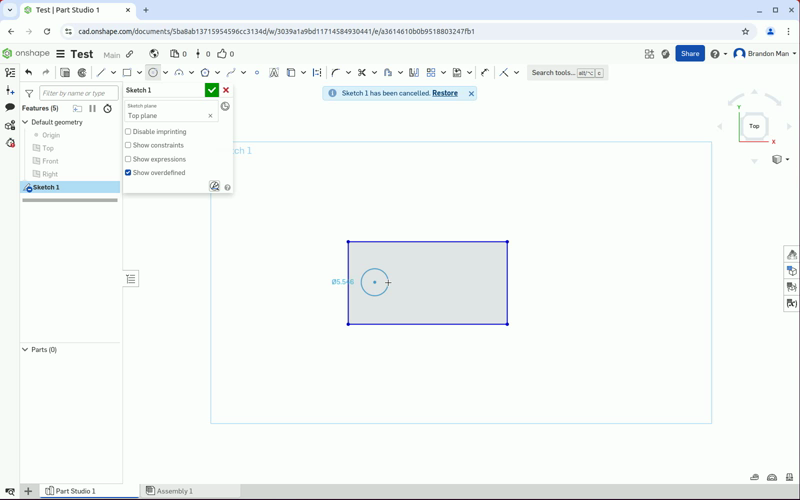
key(esc)
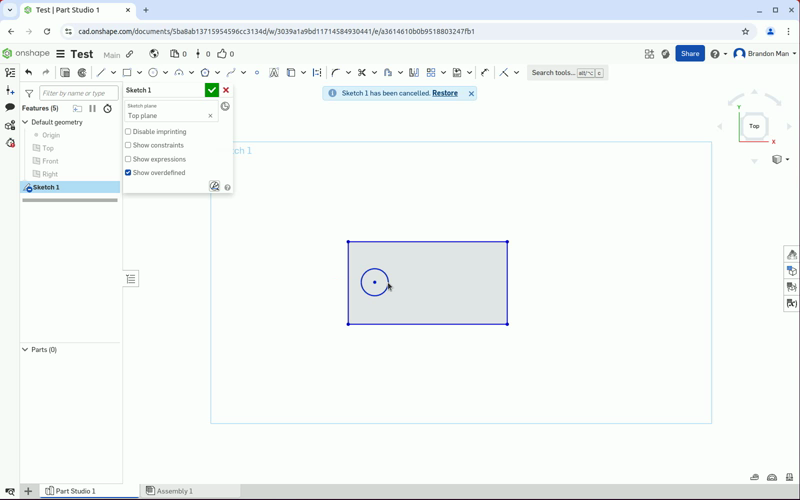
key(l)
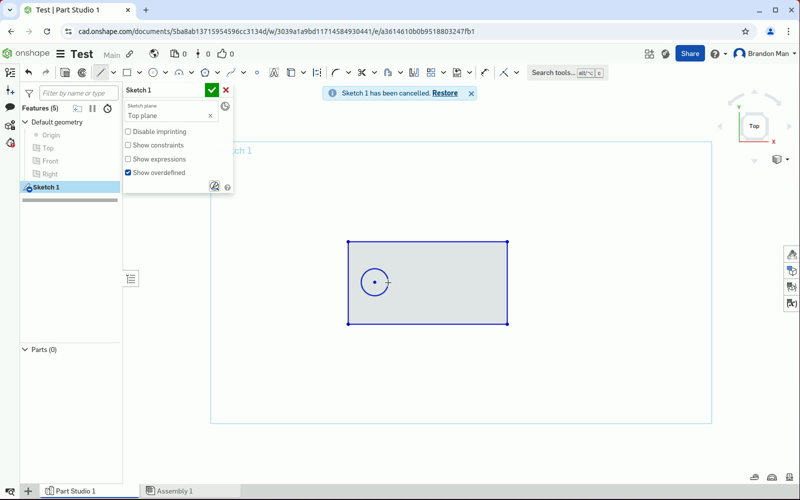
key_down(shift)
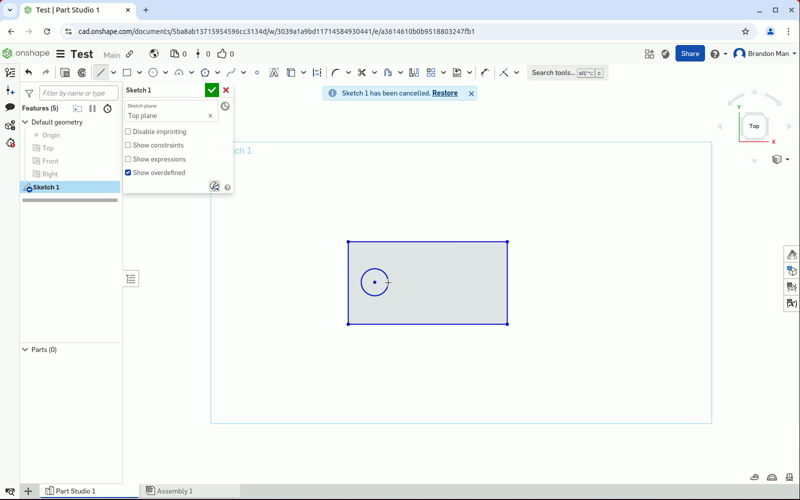
mouse_move(418, 292)
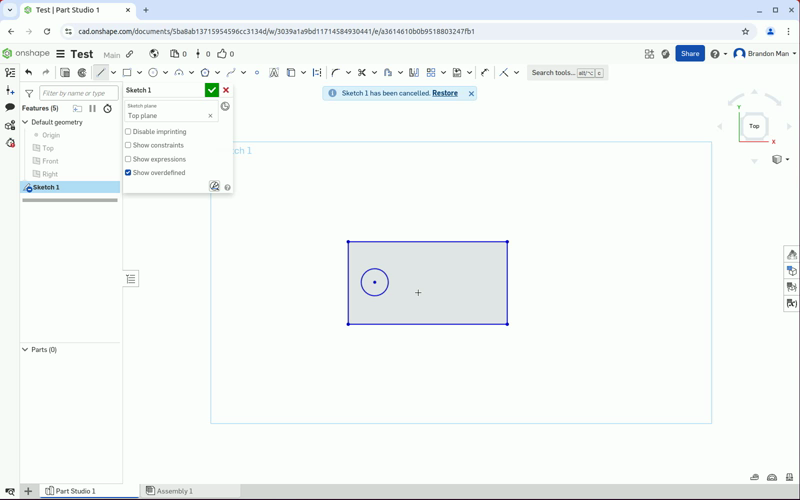
click(418, 292)
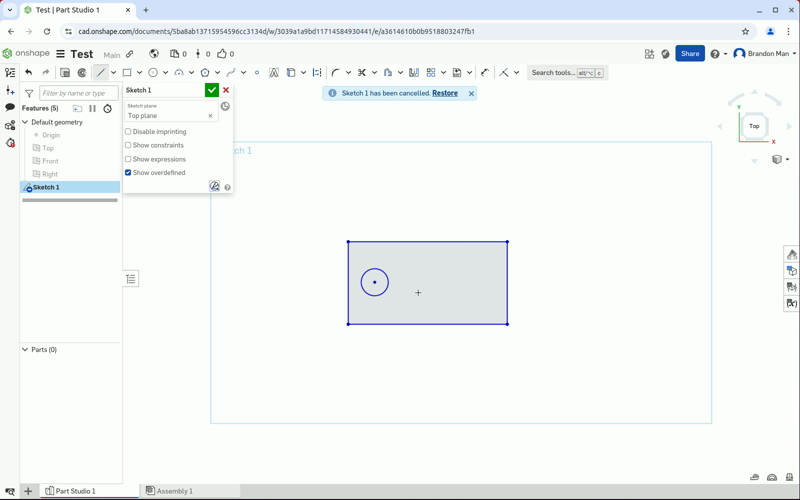
key_up(shift)
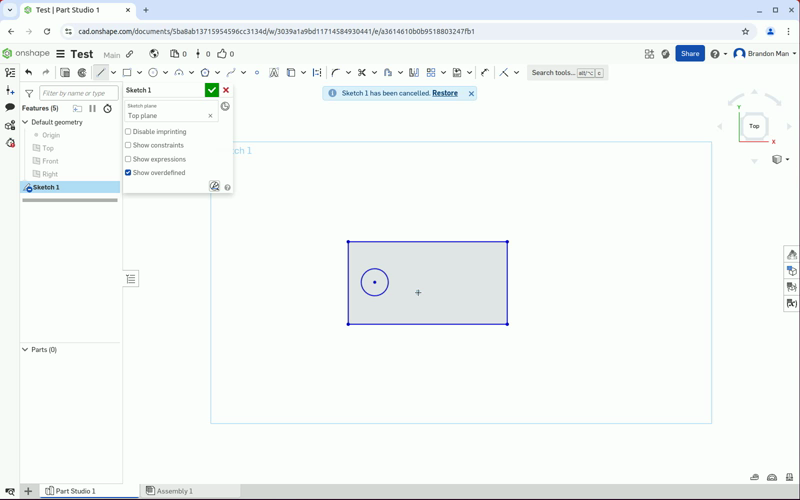
key_down(shift)
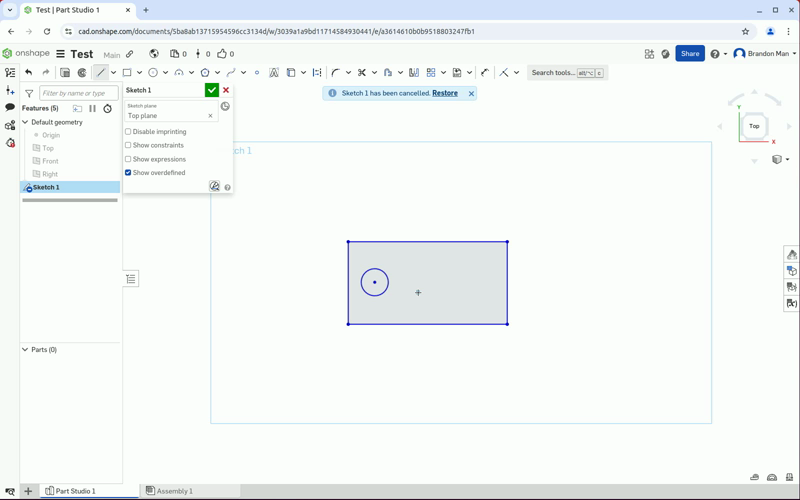
mouse_move(448, 292)
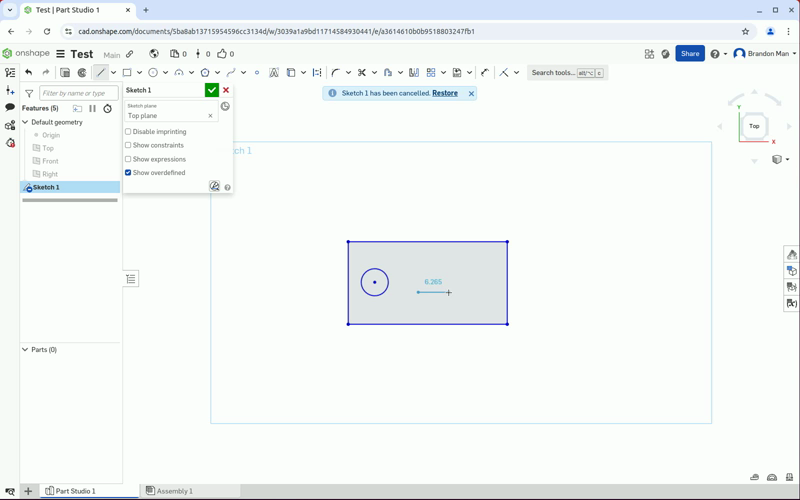
mouse_move(436, 292)
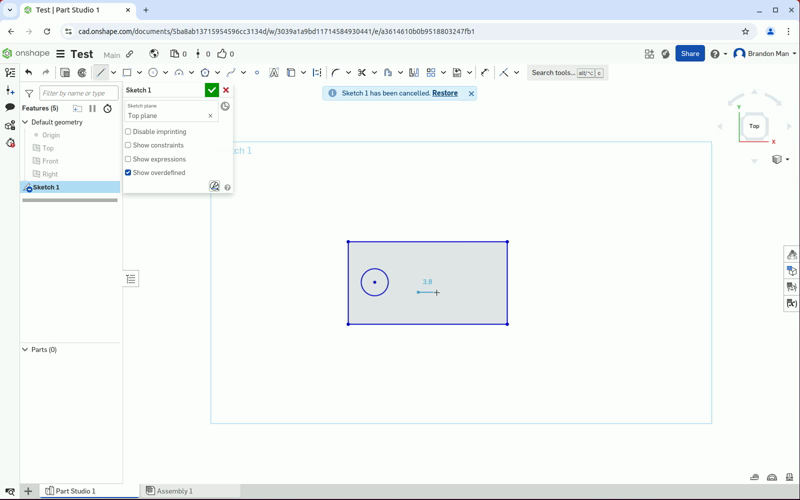
click(436, 292)
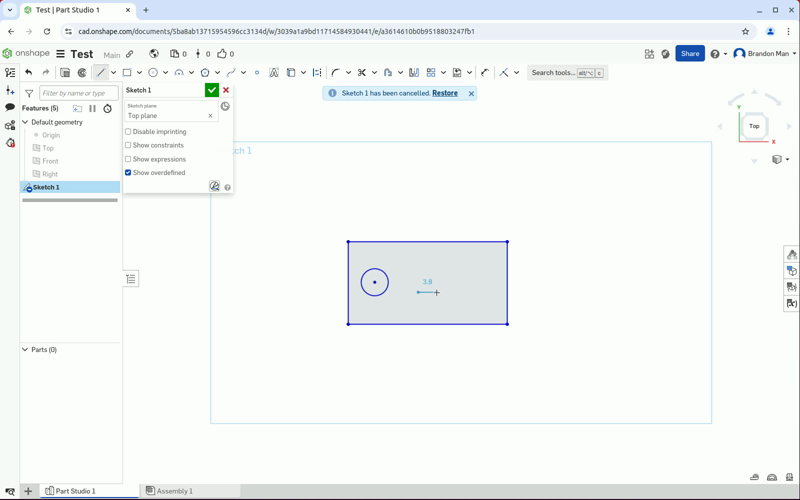
key_up(shift)
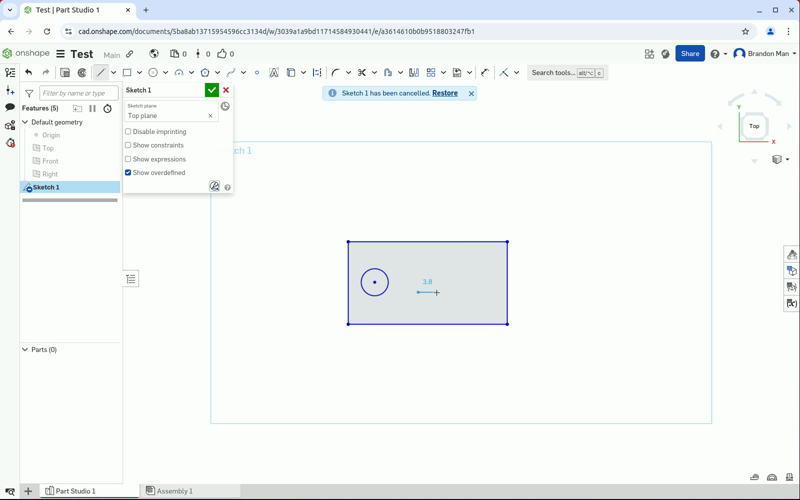
key_down(shift)
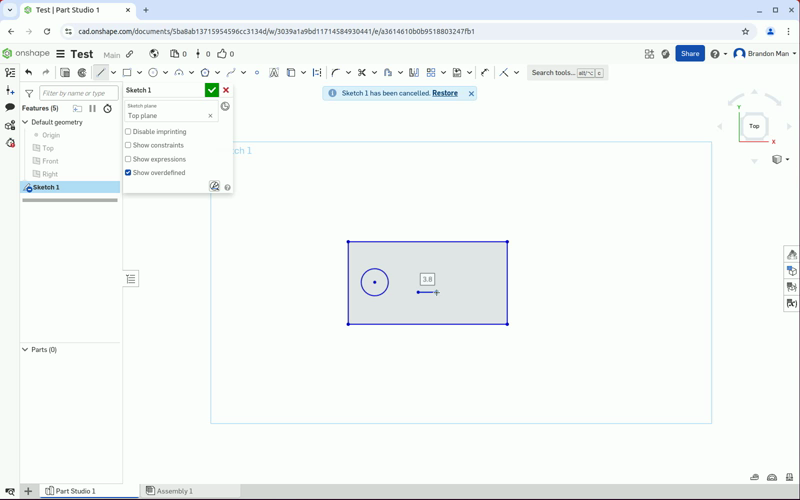
mouse_move(466, 292)
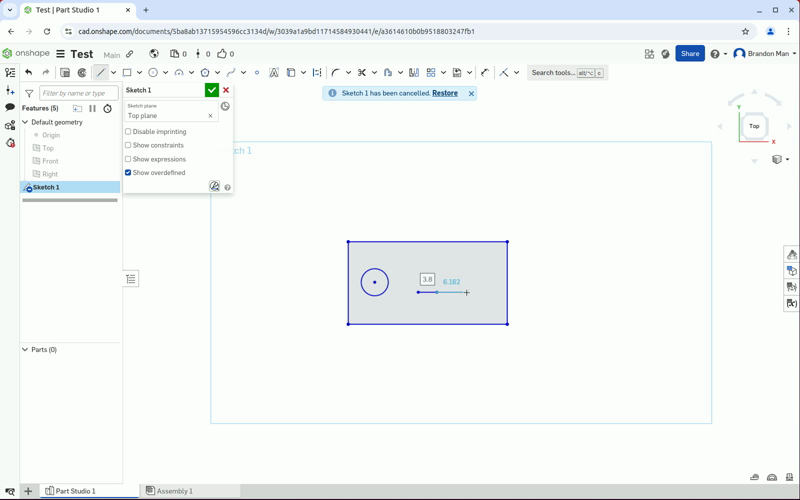
mouse_move(436, 272)
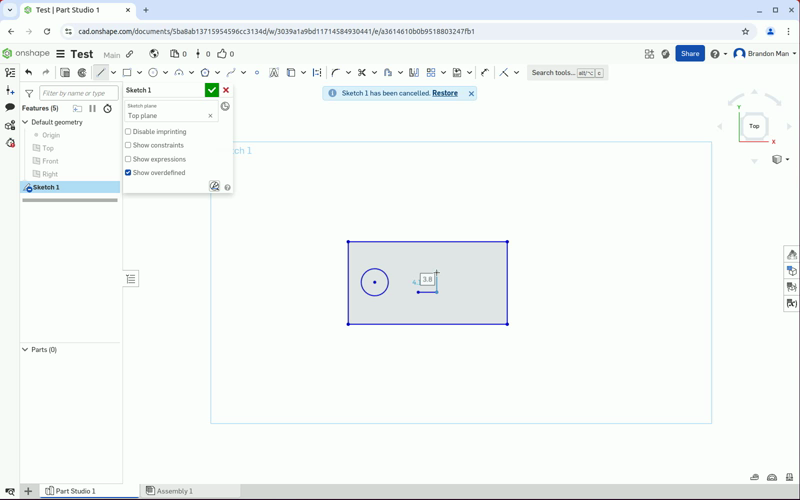
click(436, 272)
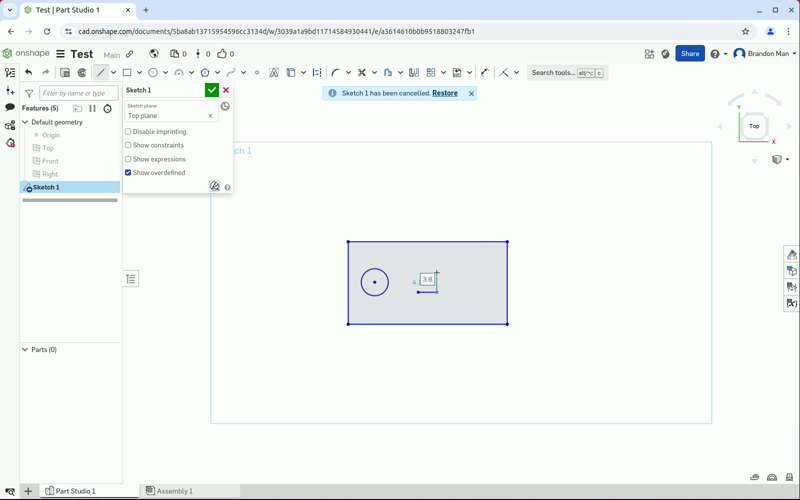
key_up(shift)
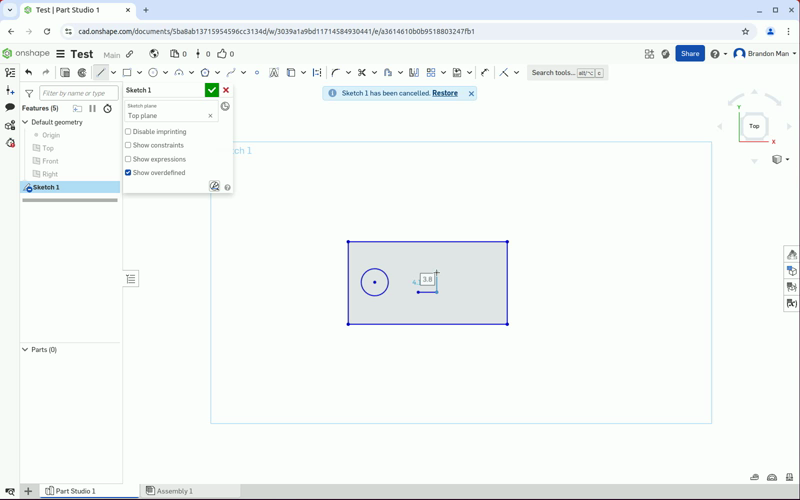
key_down(shift)
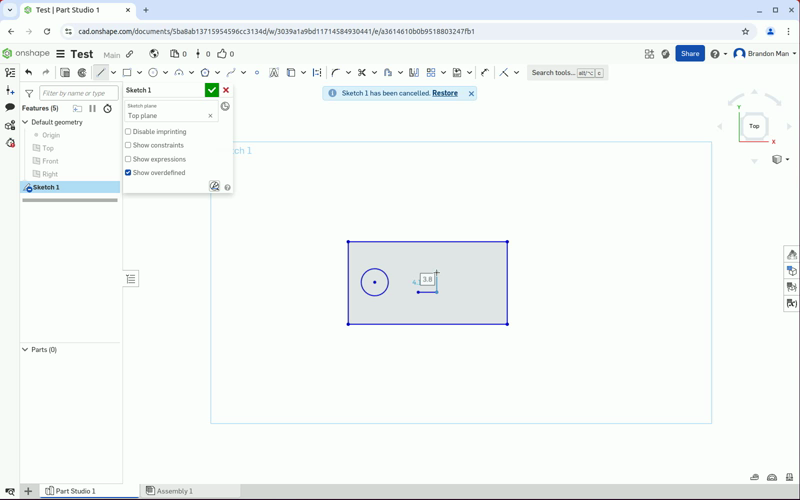
mouse_move(466, 272)
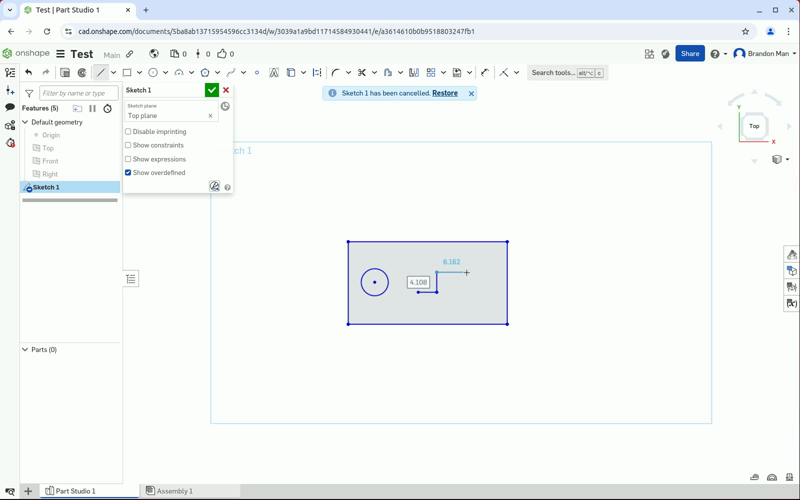
mouse_move(418, 272)
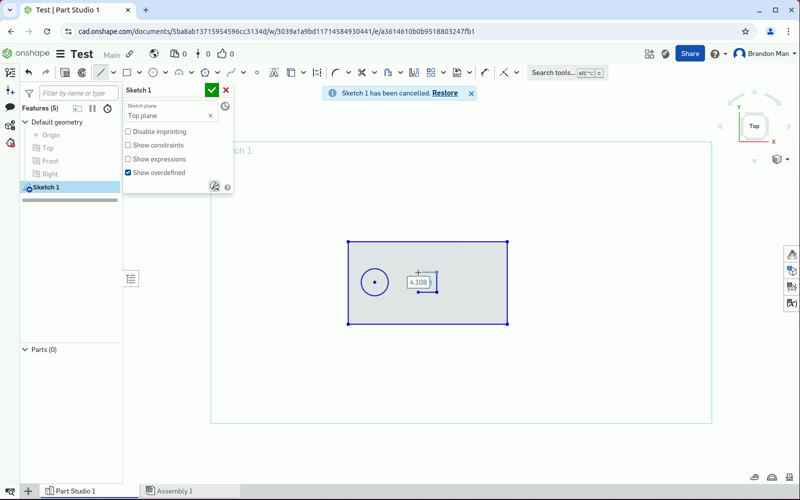
click(418, 272)
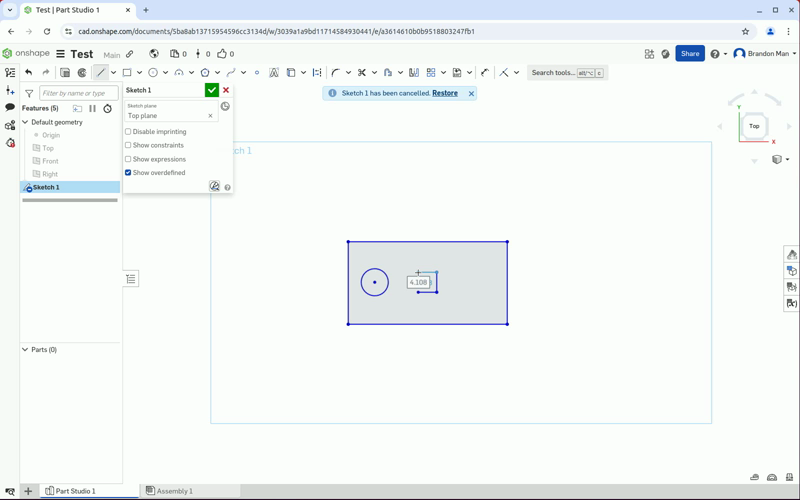
key_up(shift)
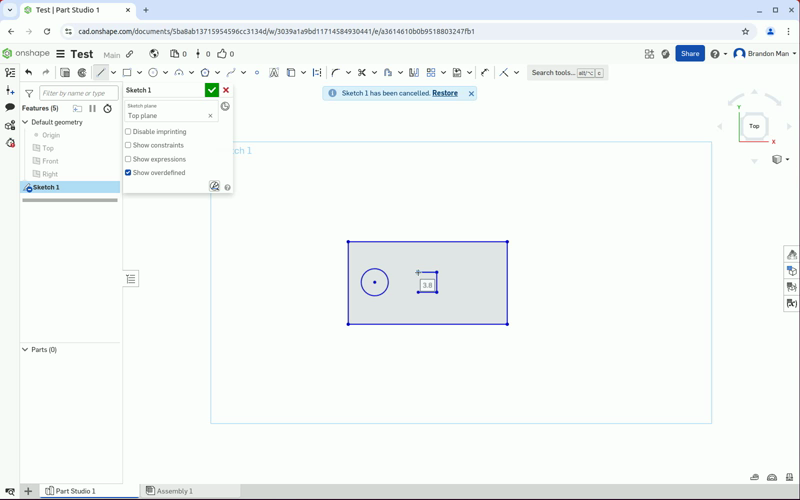
mouse_move(448, 272)
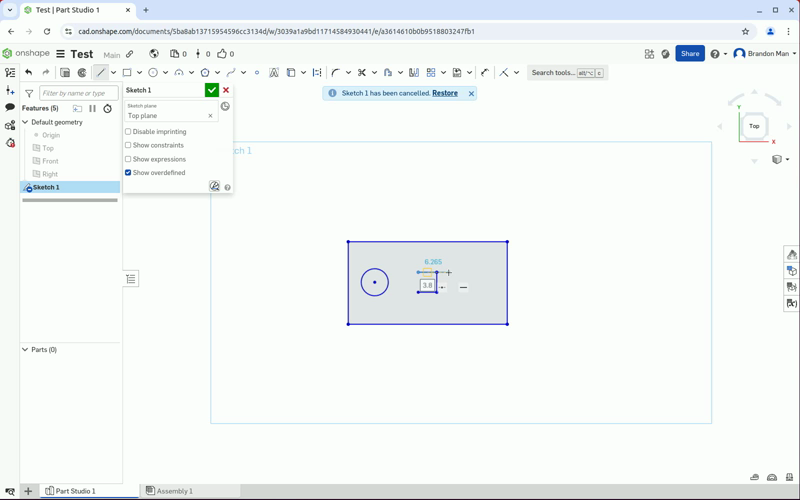
key_down(shift)
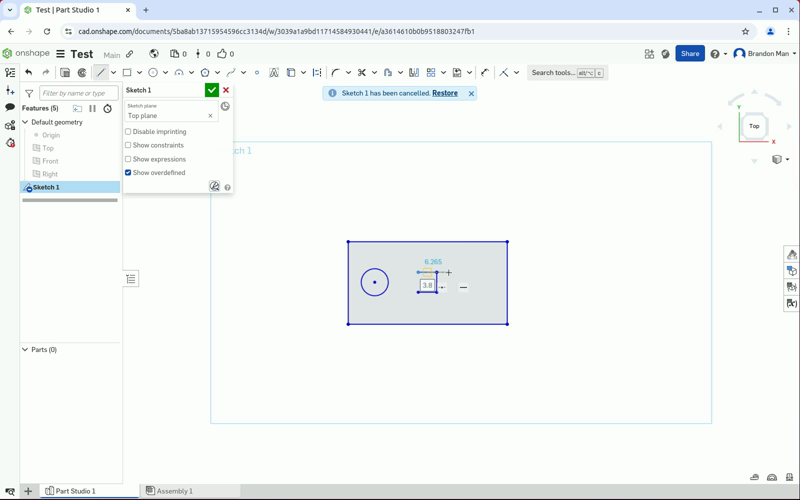
mouse_move(418, 292)
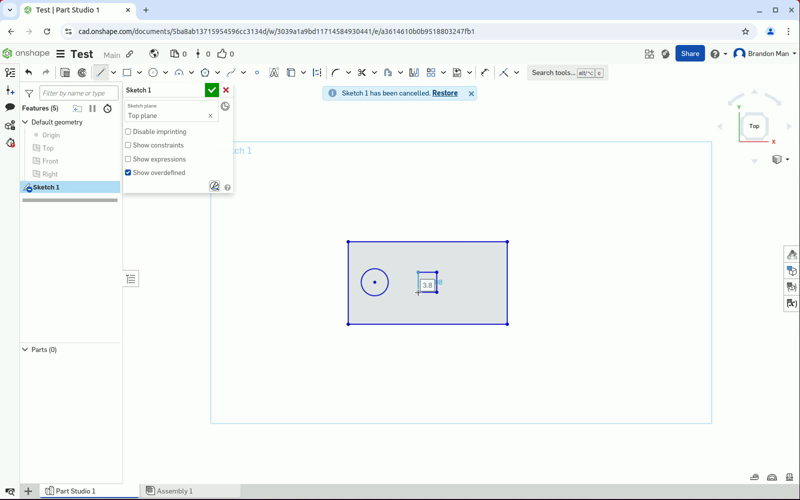
key_up(shift)
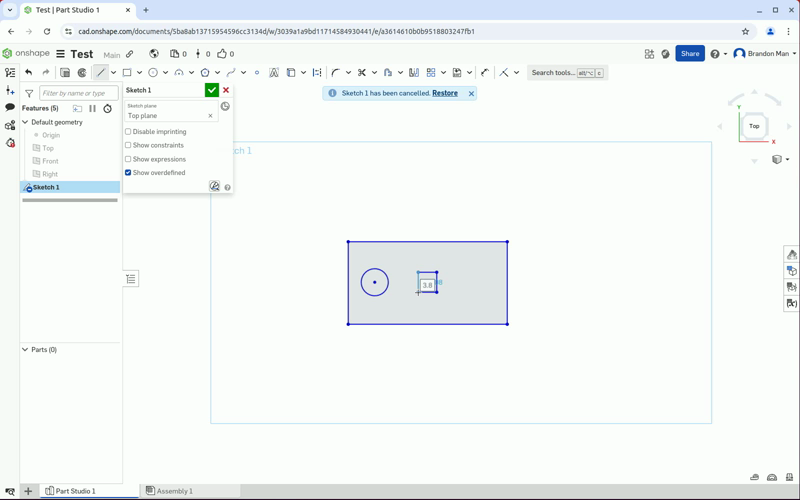
click(418, 292)
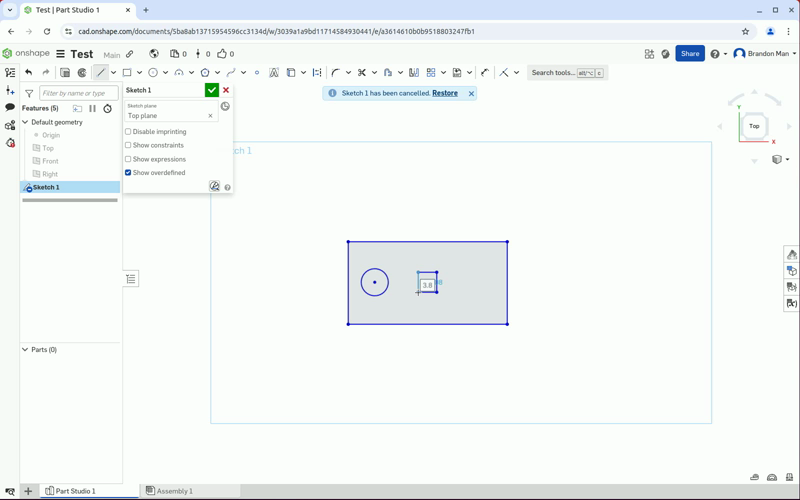
key(esc)
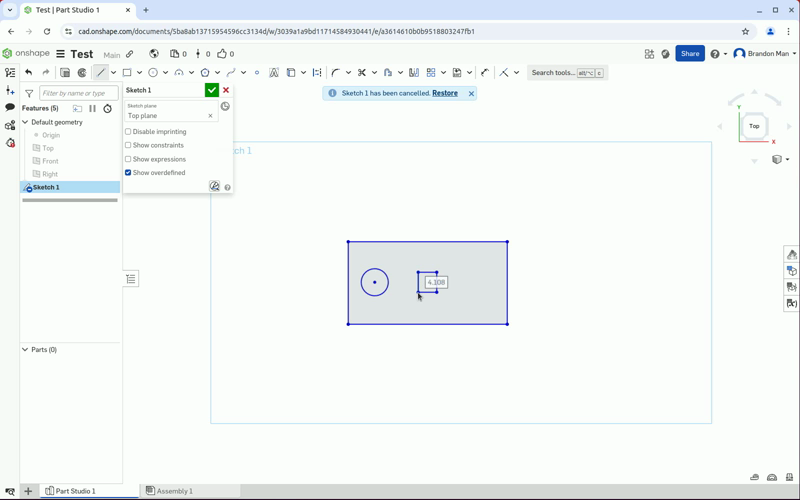
key(l)
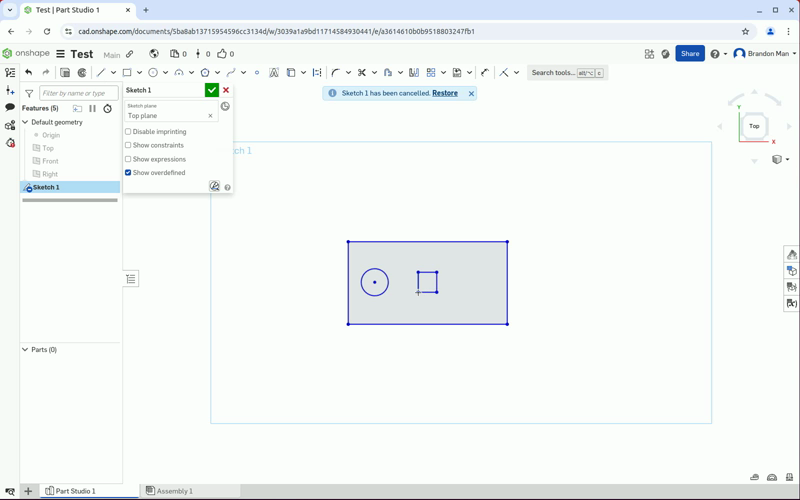
key_down(shift)
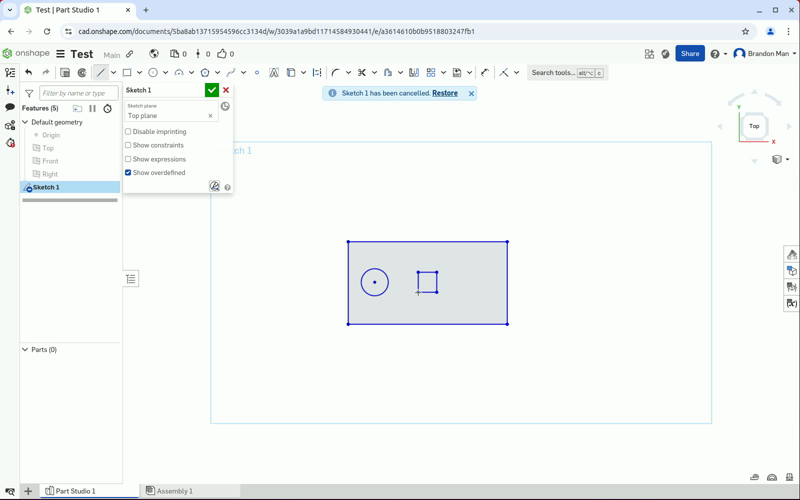
mouse_move(453, 305)
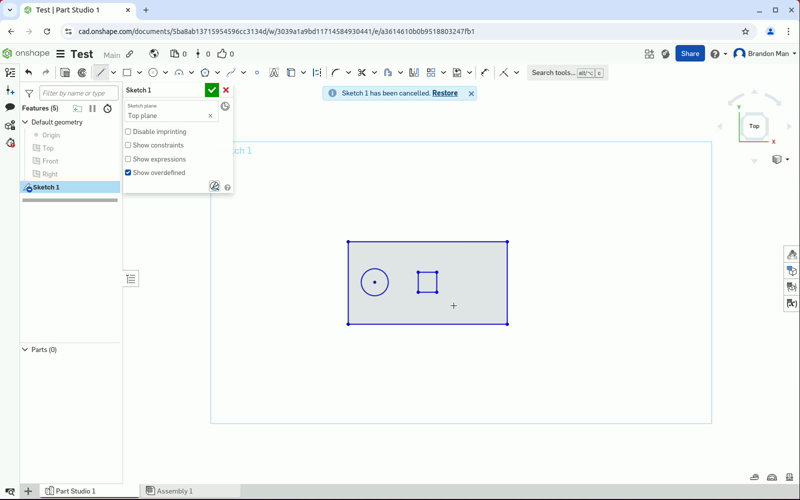
click(453, 305)
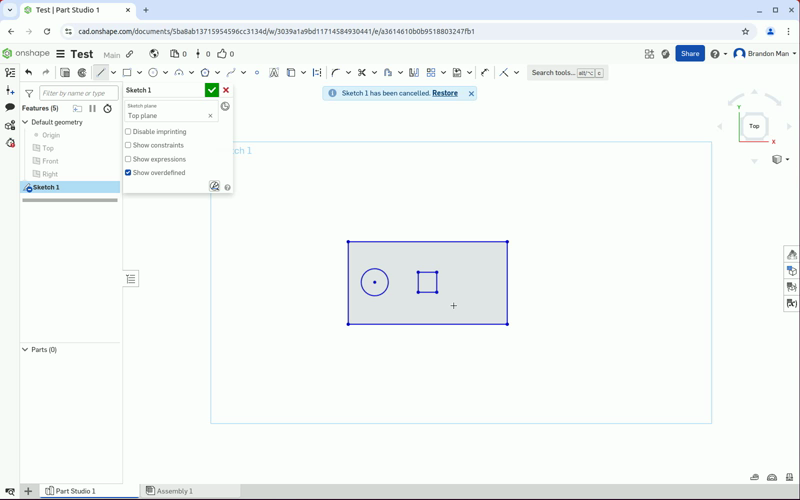
key_up(shift)
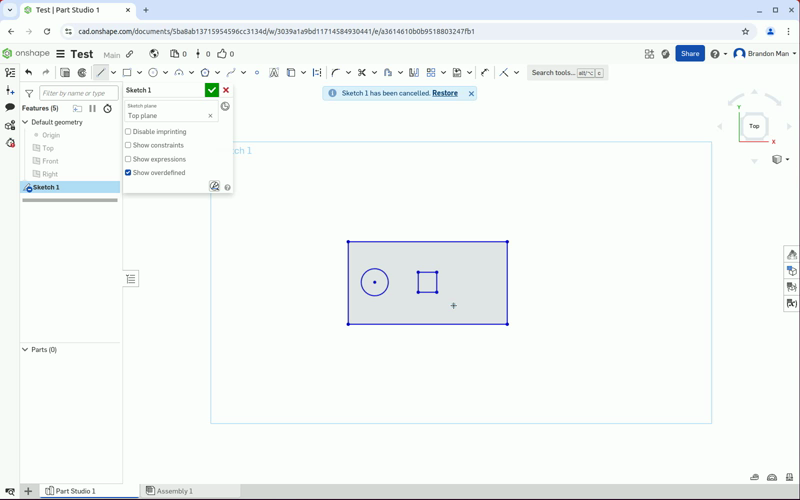
key_down(shift)
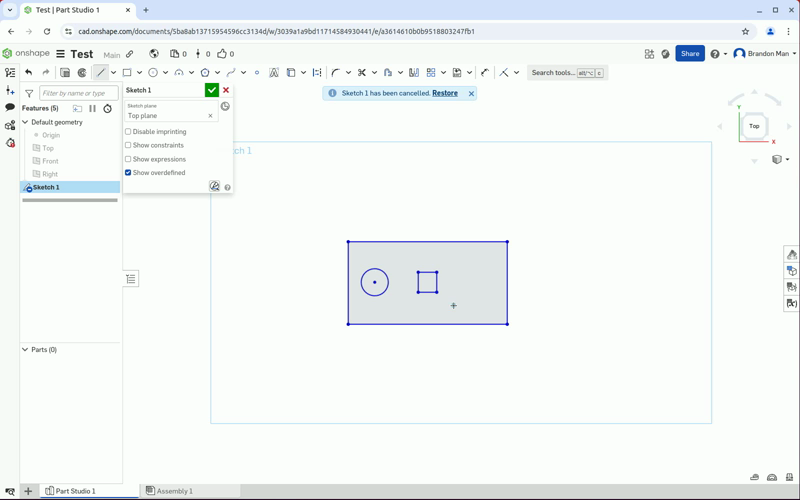
mouse_move(483, 305)
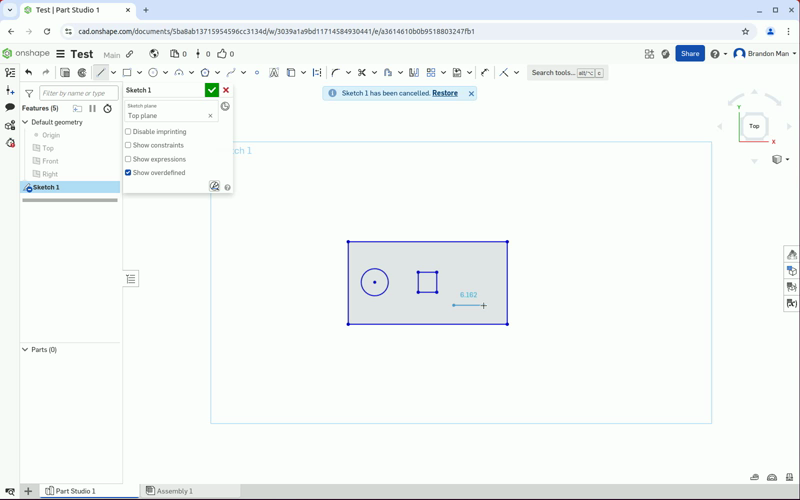
mouse_move(480, 305)
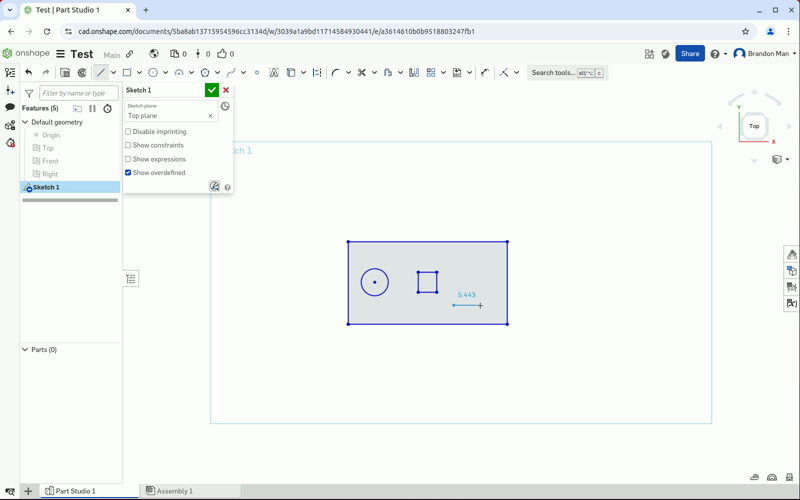
click(480, 305)
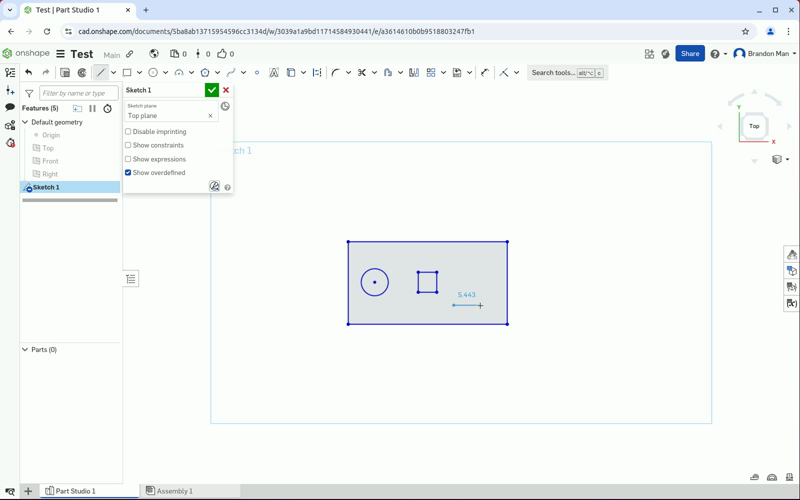
key_up(shift)
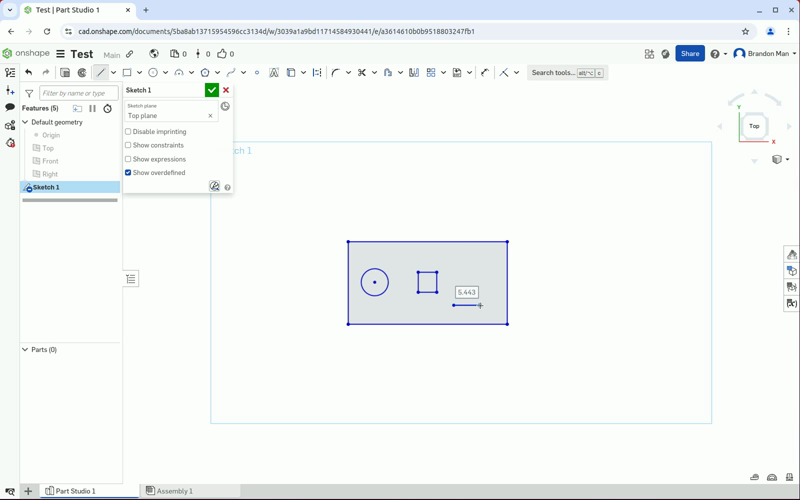
key_down(shift)
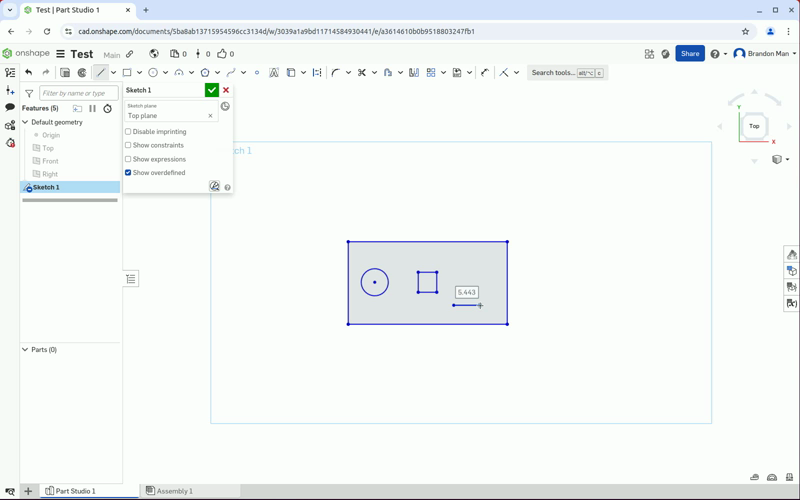
mouse_move(510, 305)
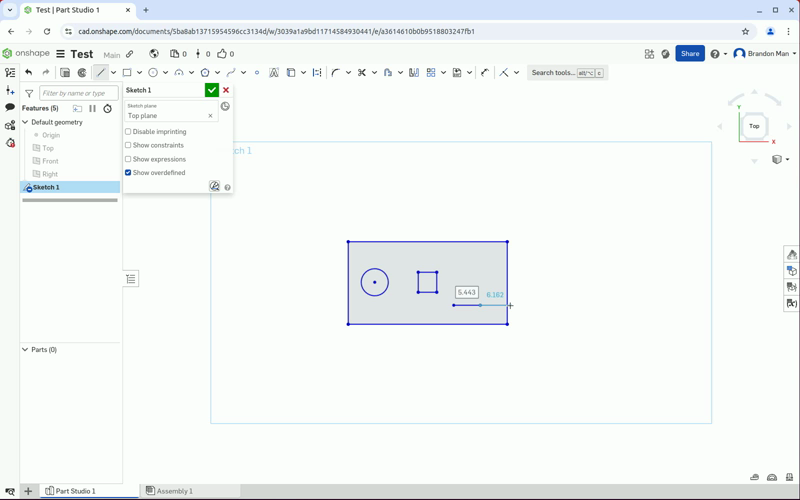
mouse_move(467, 282)
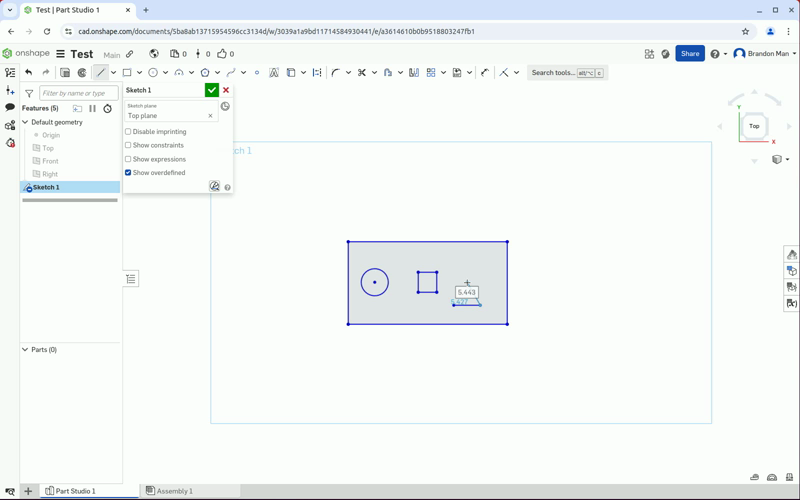
click(467, 282)
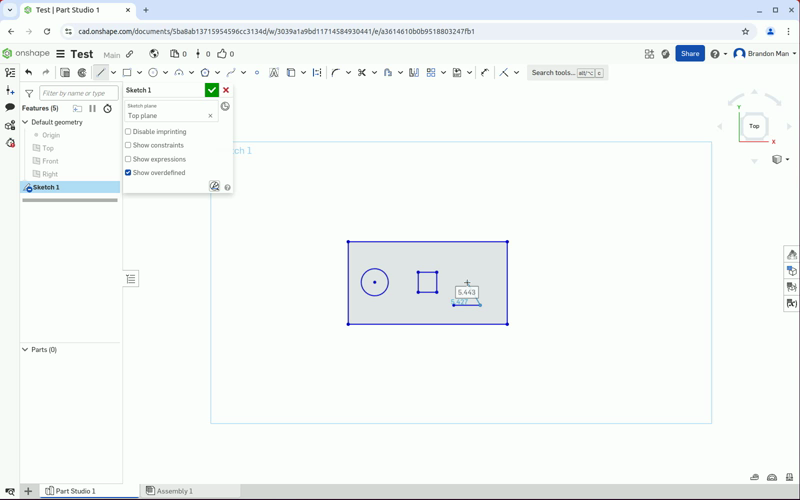
key_up(shift)
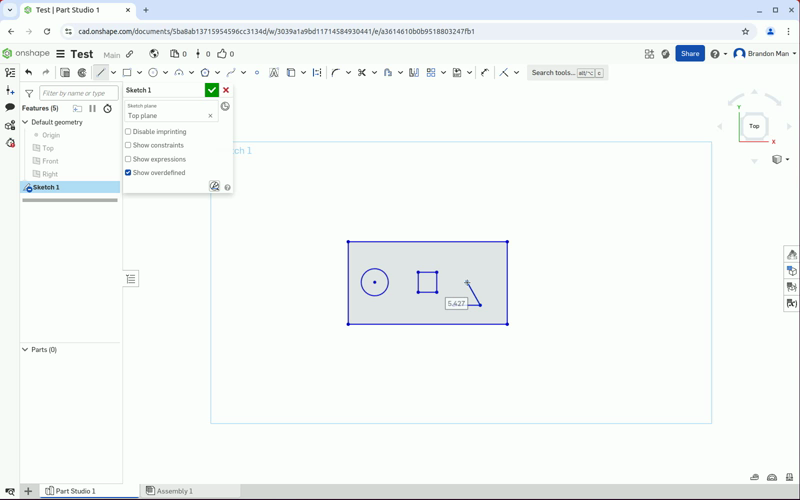
mouse_move(497, 282)
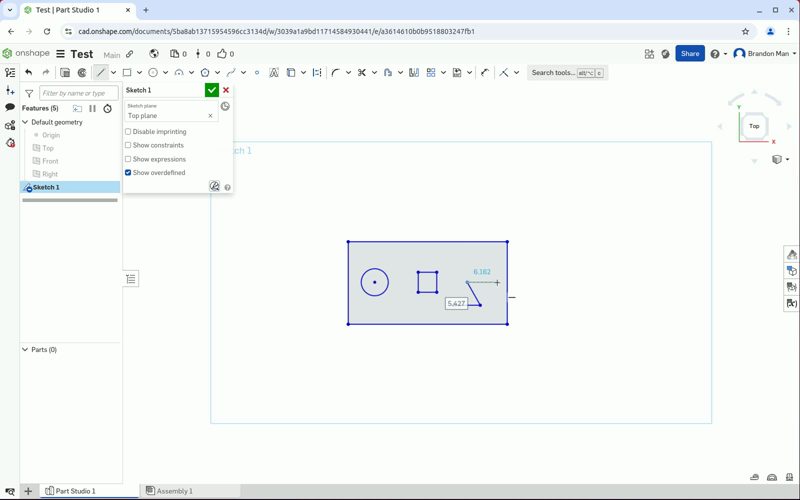
key_down(shift)
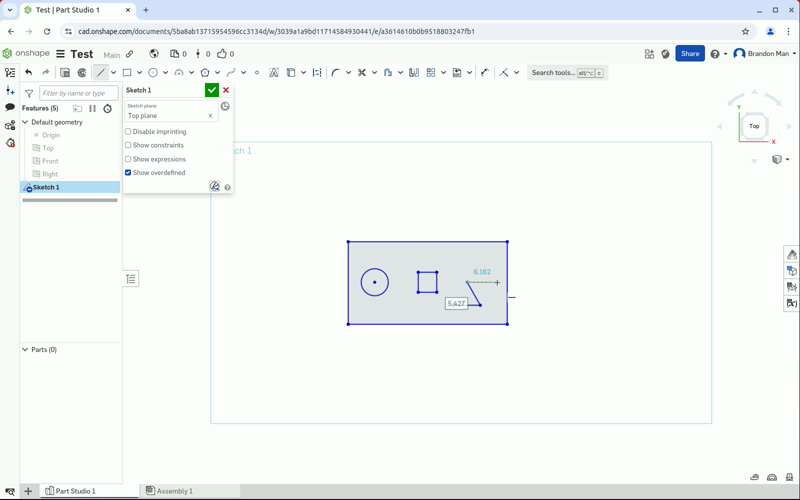
mouse_move(453, 305)
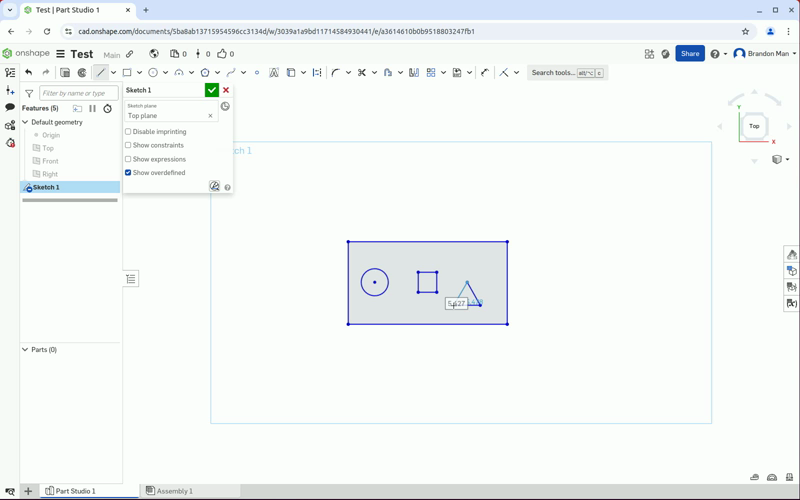
key_up(shift)
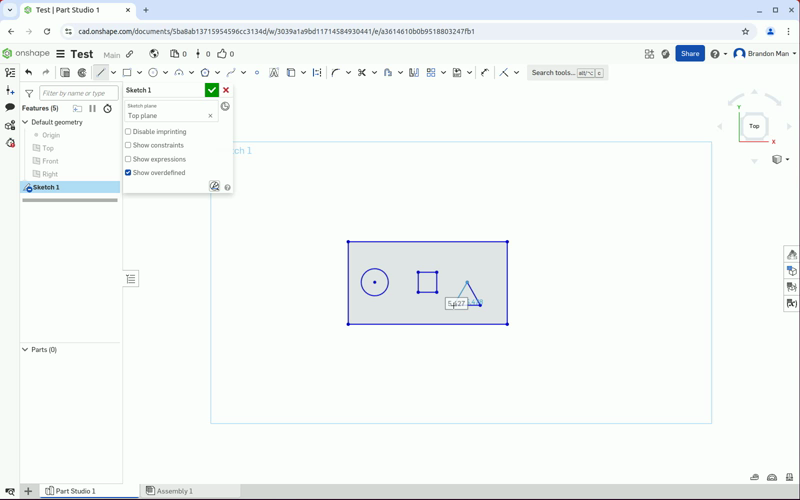
click(453, 305)
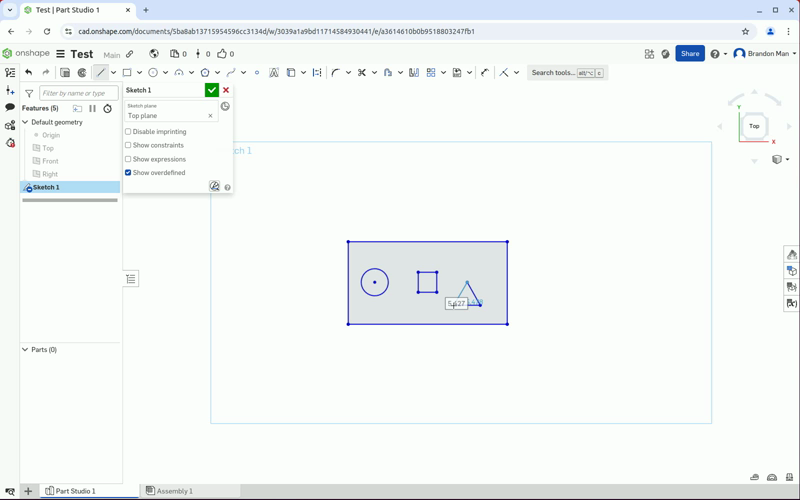
key(esc)
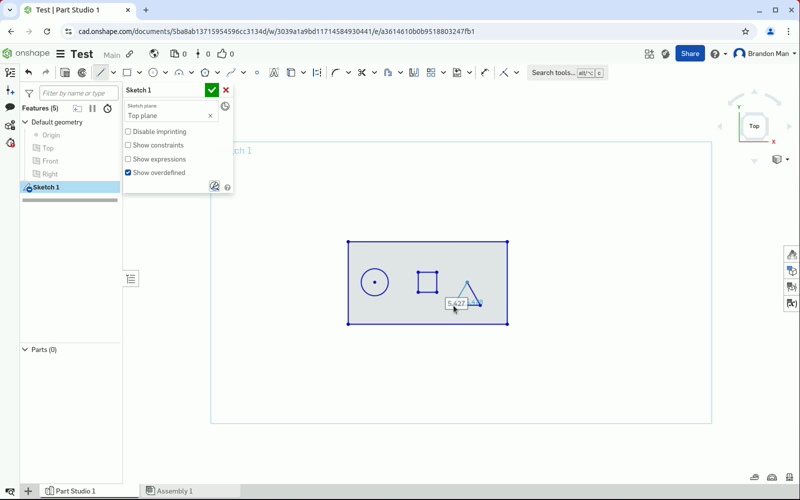
mouse_move(403, 304)
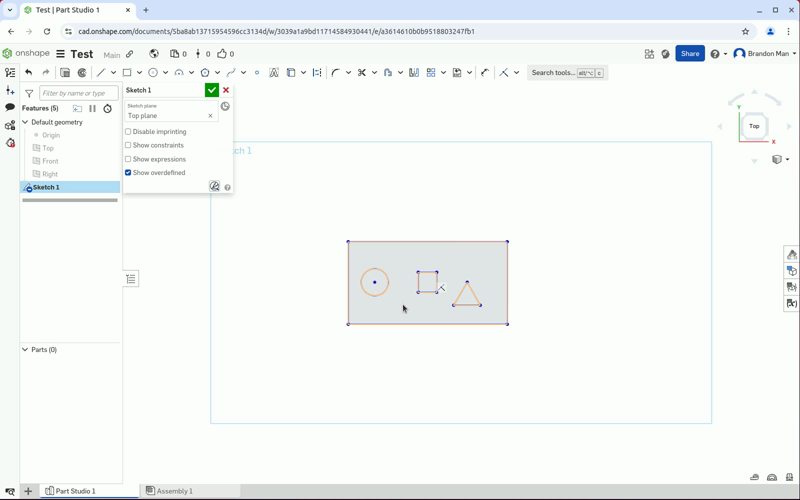
click(403, 304)
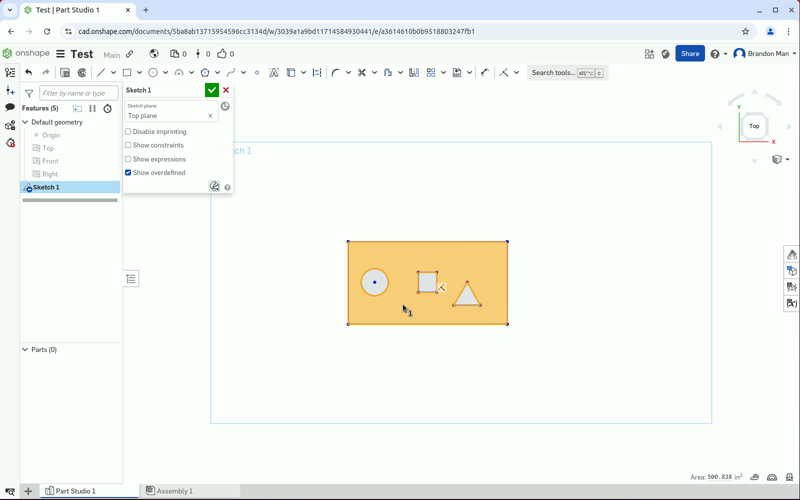
mouse_move(73, 352)
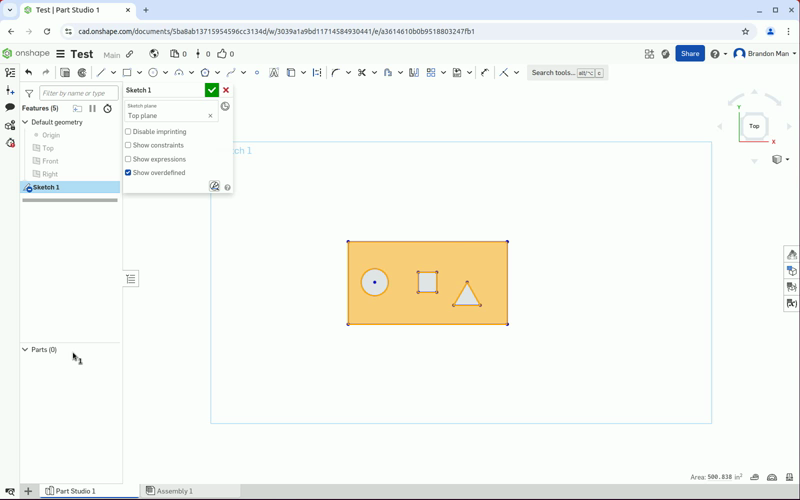
key(shift+y)
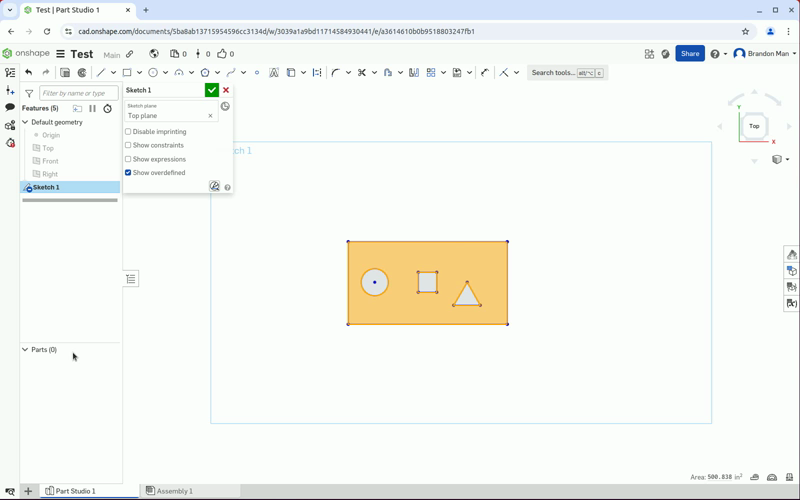
key(shift+e)
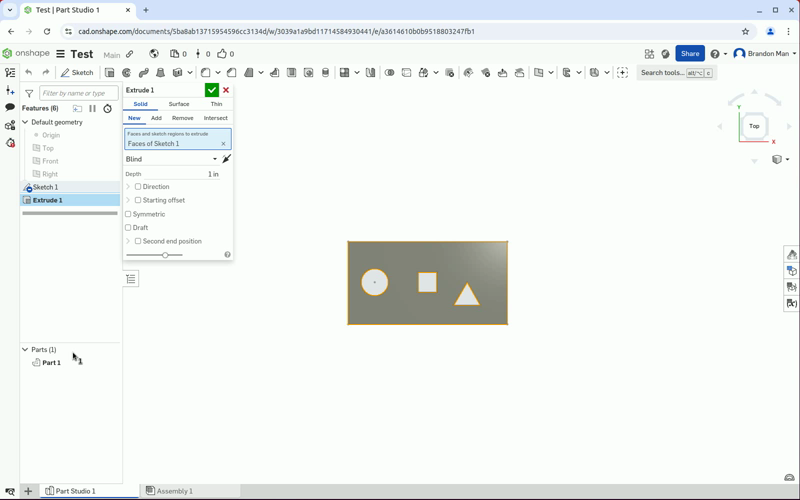
mouse_move(143, 106)
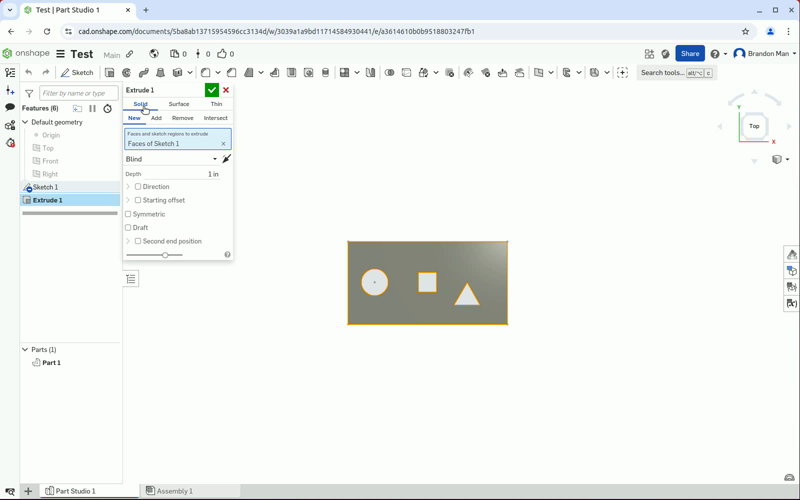
click(143, 106)
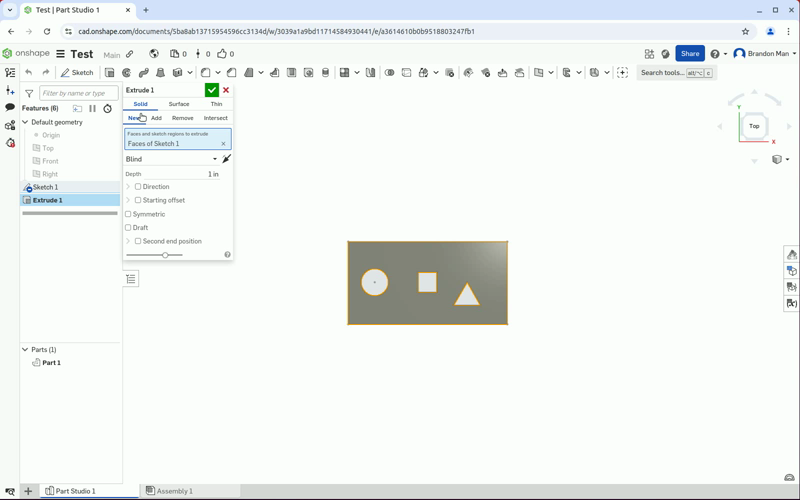
mouse_move(137, 120)
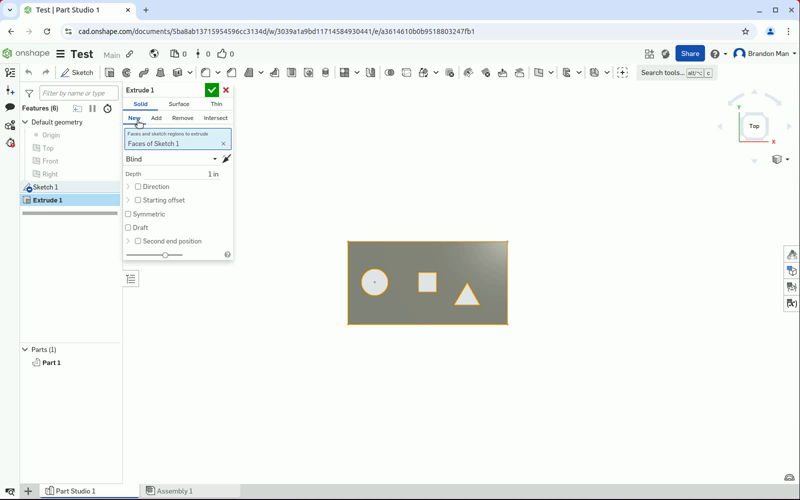
click(137, 120)
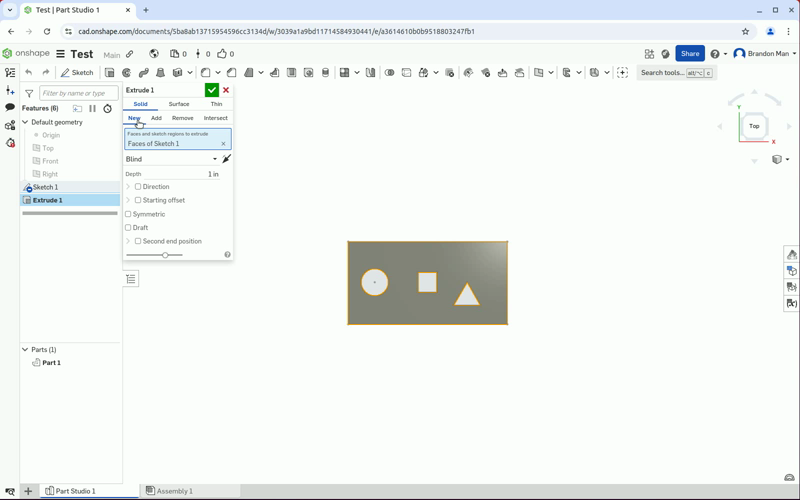
key(tab, 4)
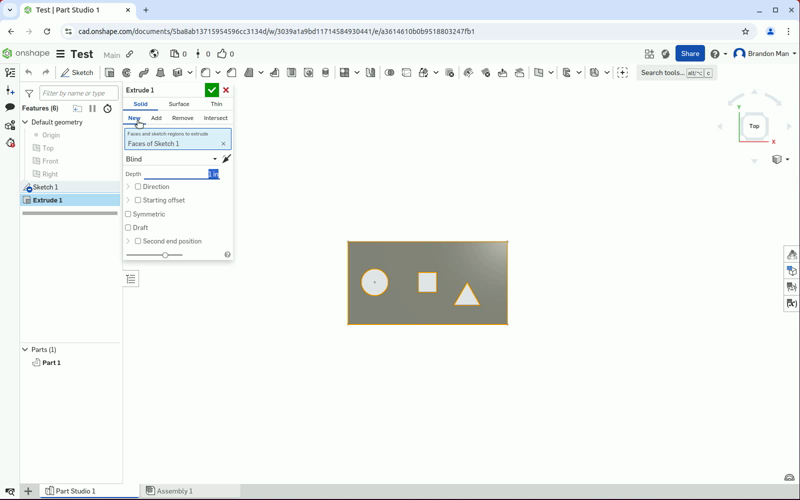
text(4.333)
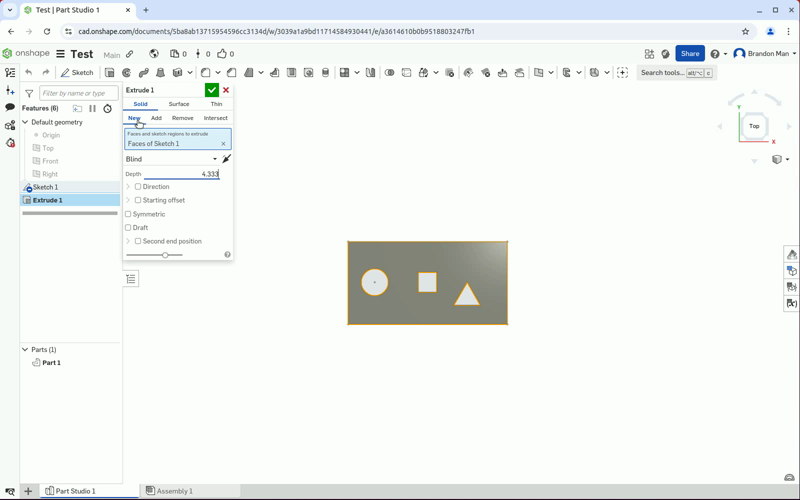
key(enter)
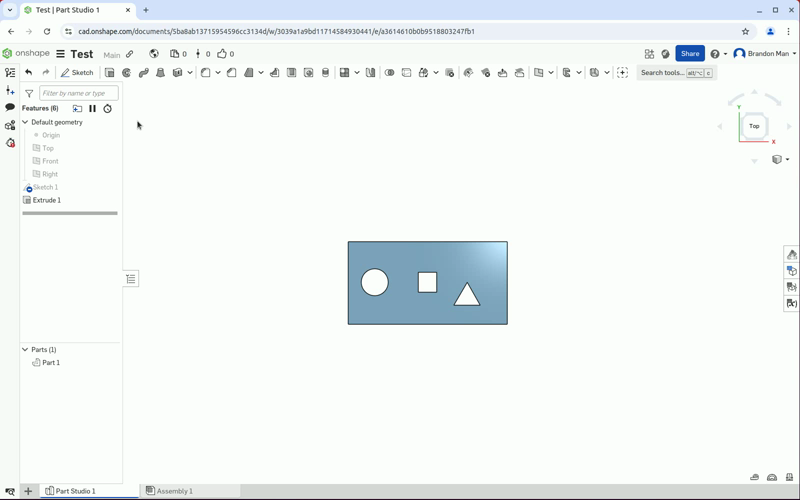
key(shift+h)
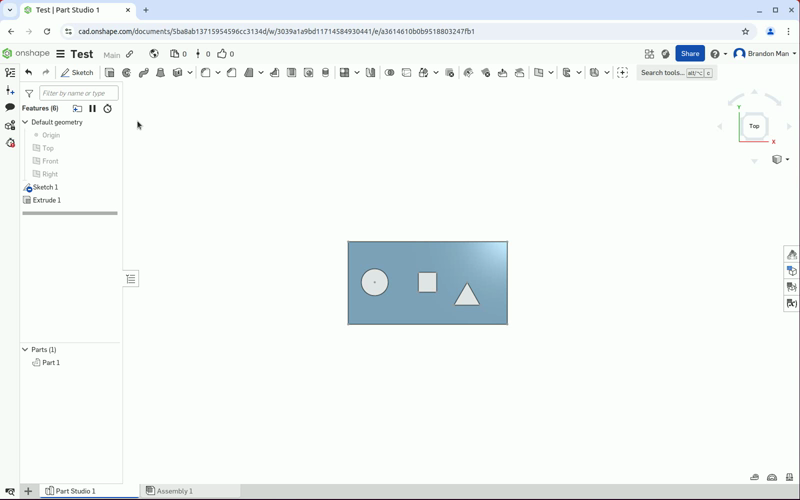
key(shift+h)
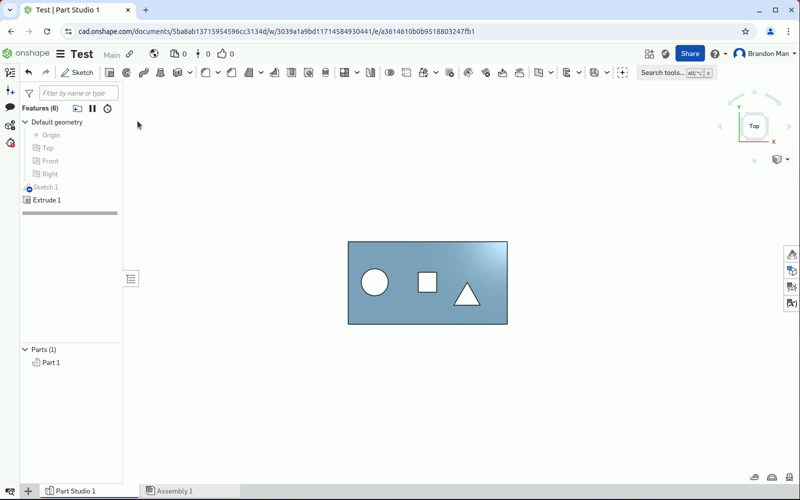
mouse_move(73, 189)
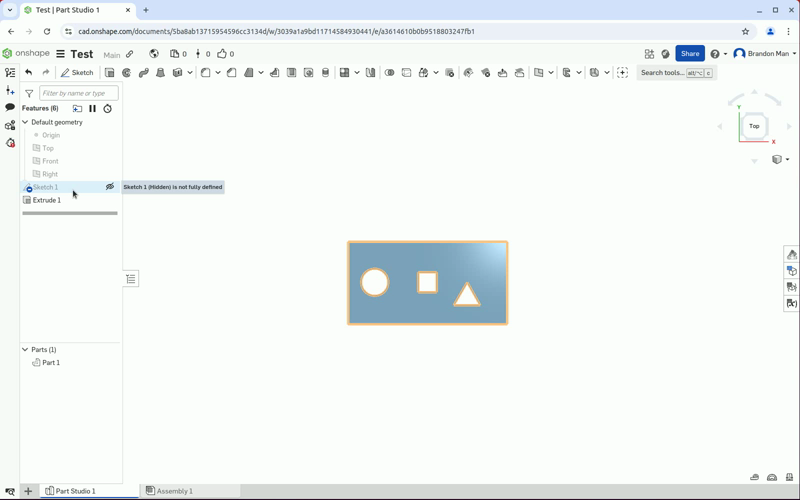
click(73, 189)
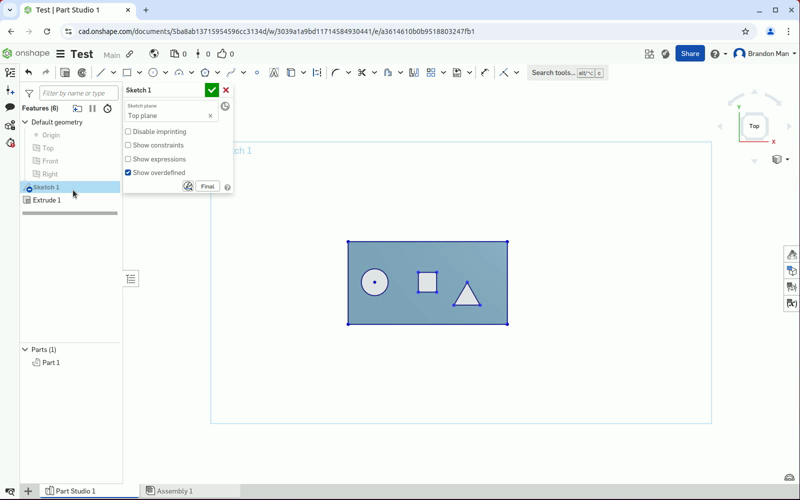
mouse_move(229, 92)
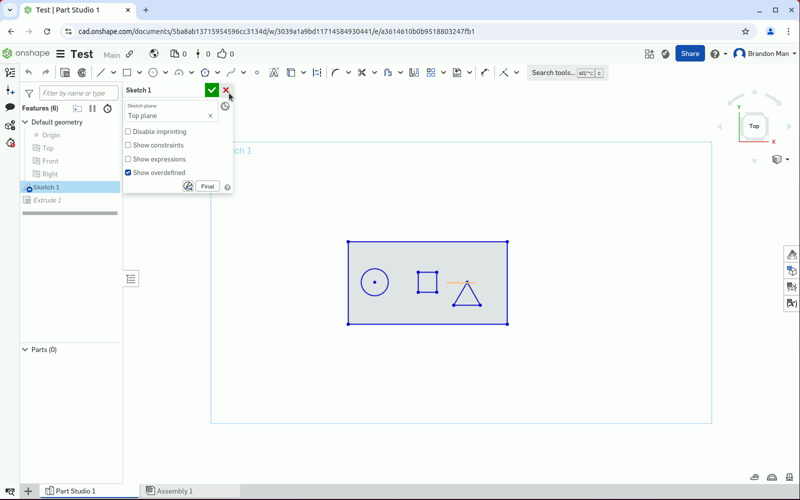
click(229, 92)
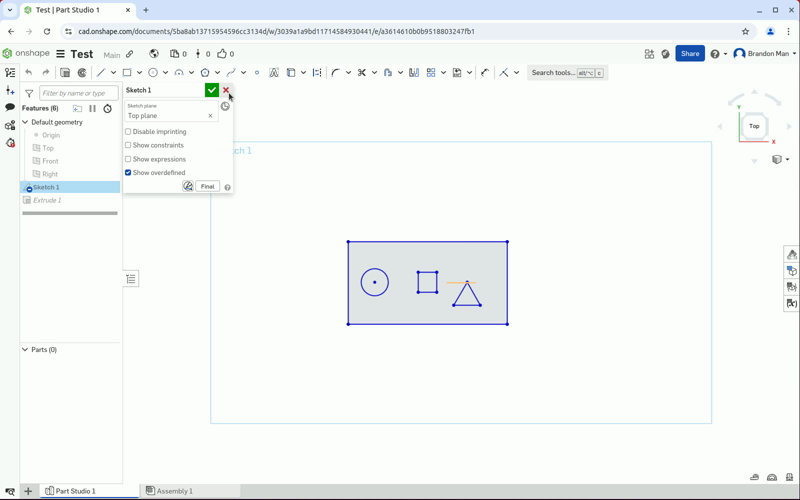
key(shift+s)
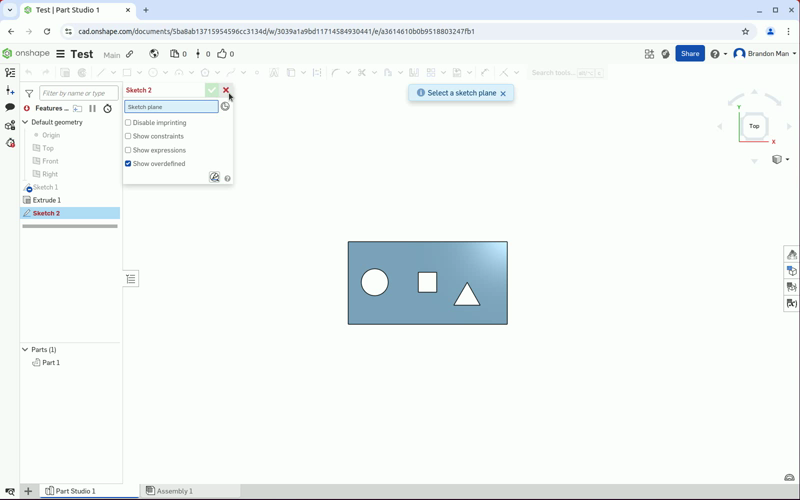
mouse_move(73, 150)
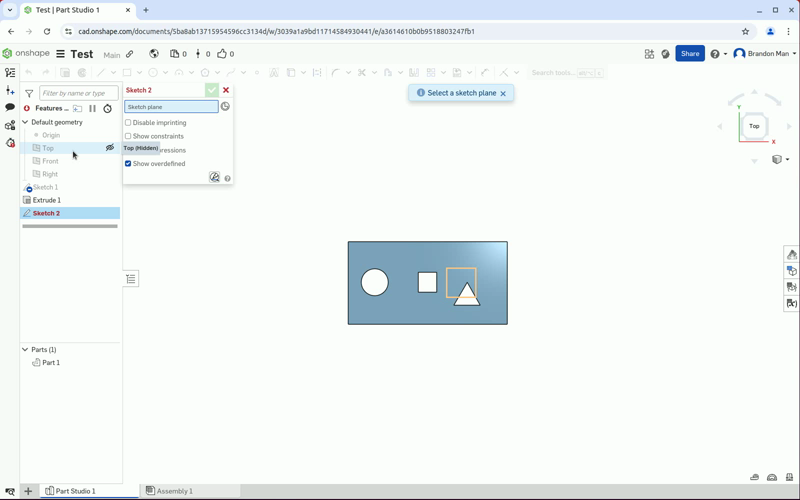
click(73, 150)
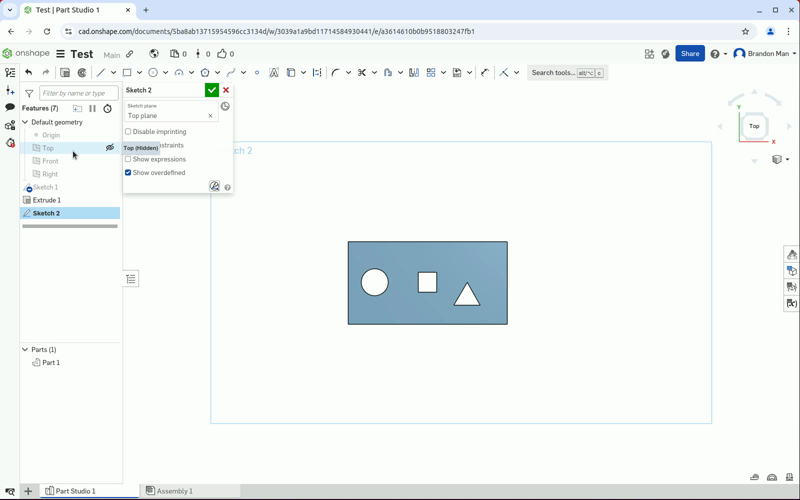
mouse_move(73, 352)
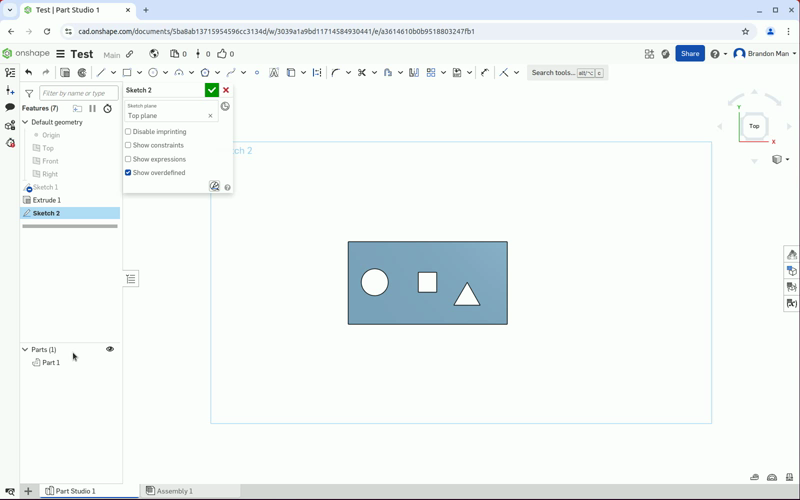
key(y)
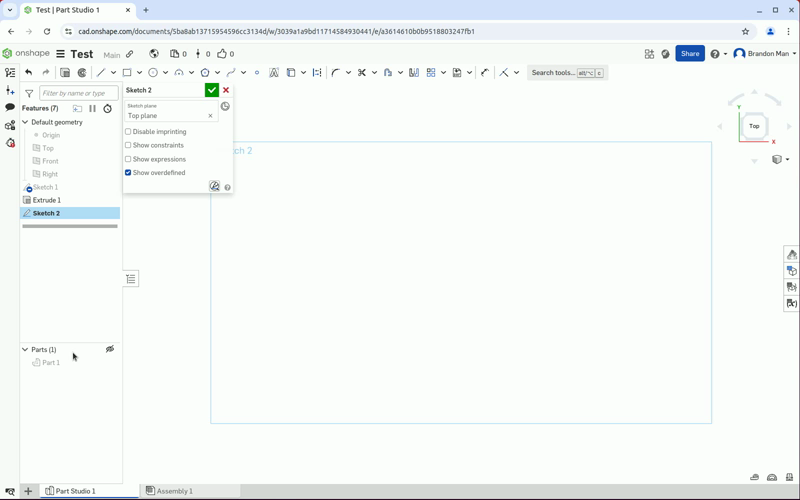
key(c)
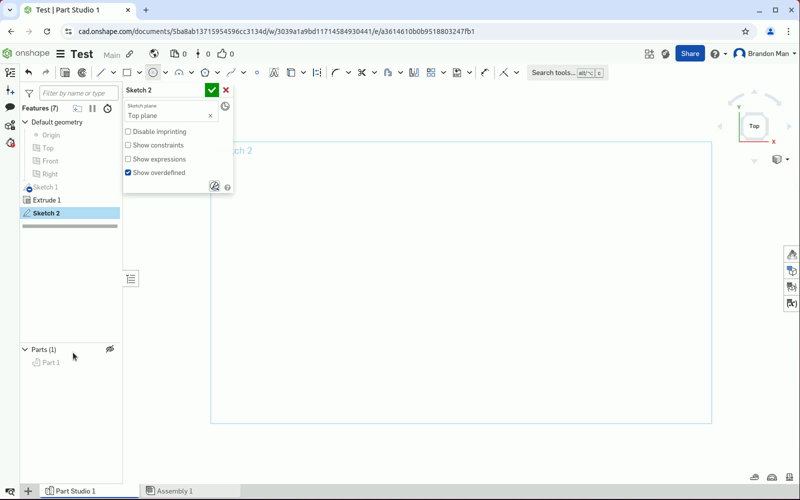
key_down(shift)
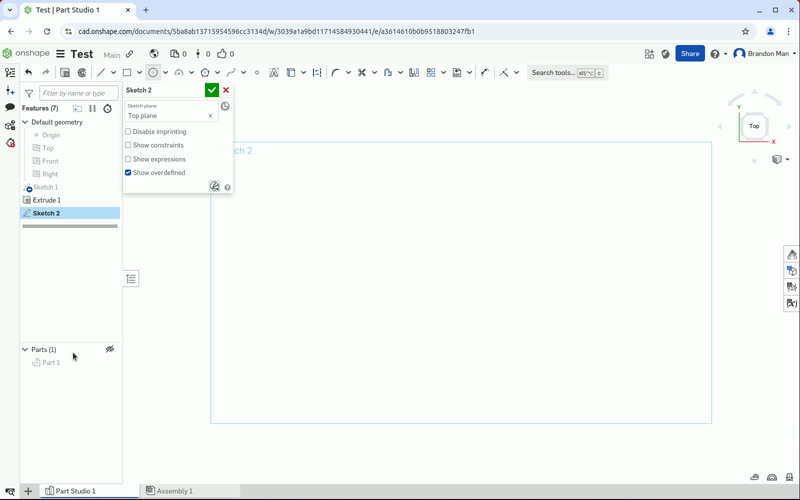
mouse_move(375, 282)
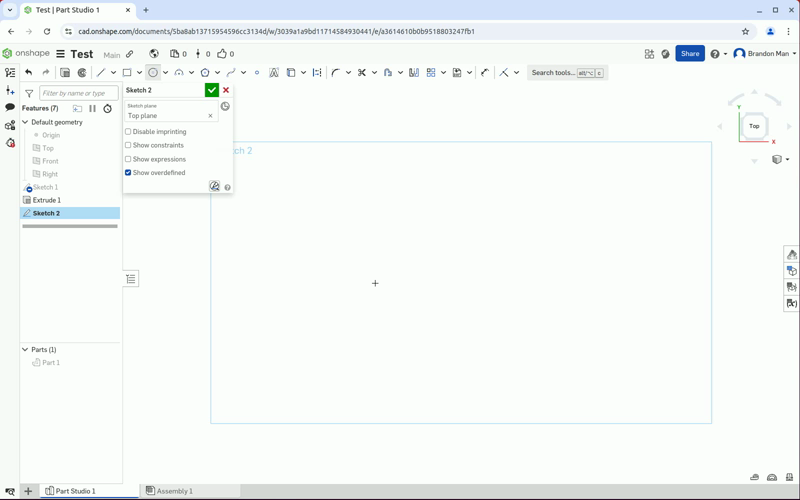
click(375, 282)
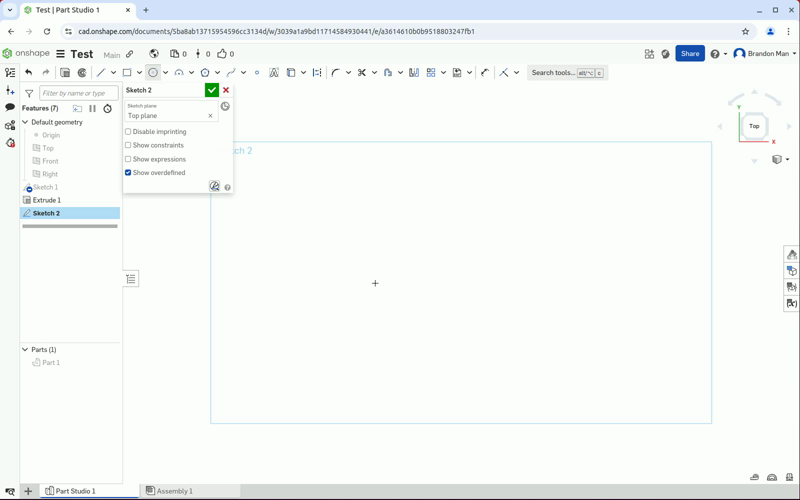
key_up(shift)
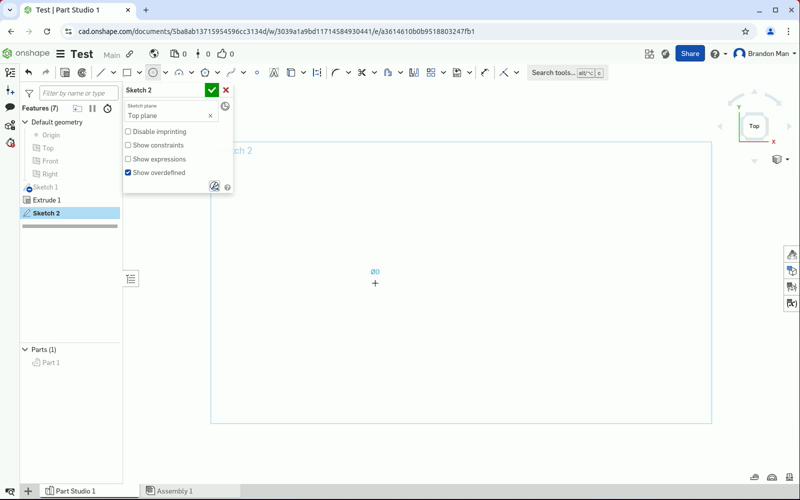
mouse_move(389, 282)
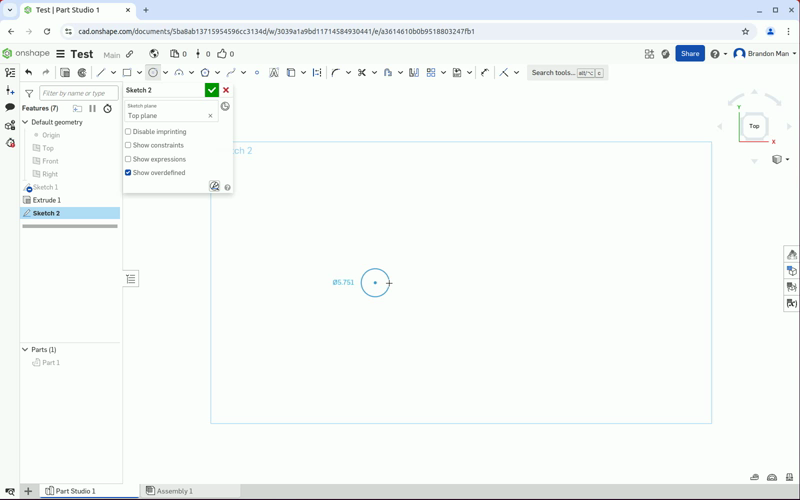
click(389, 282)
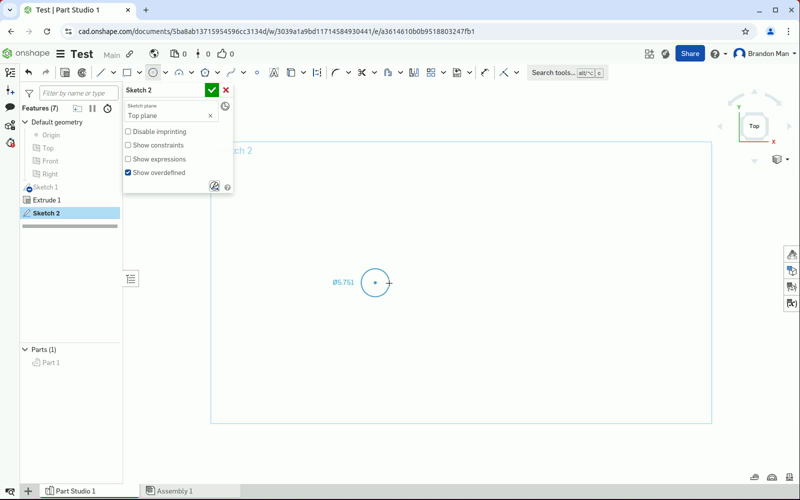
key(esc)
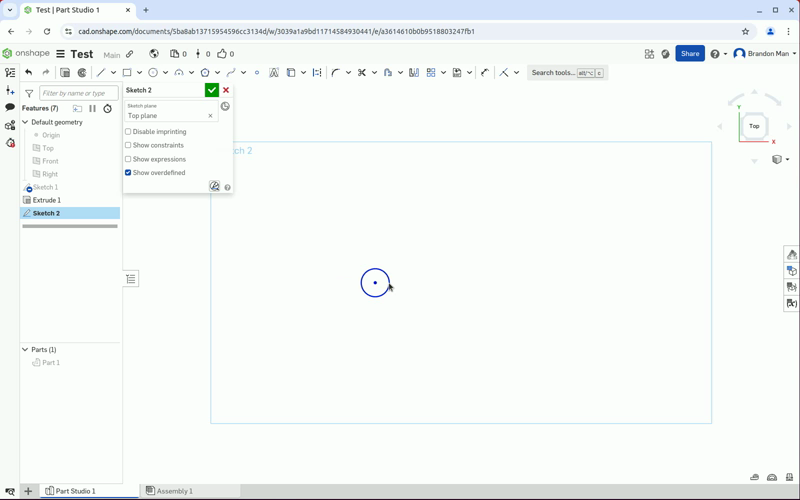
mouse_move(366, 273)
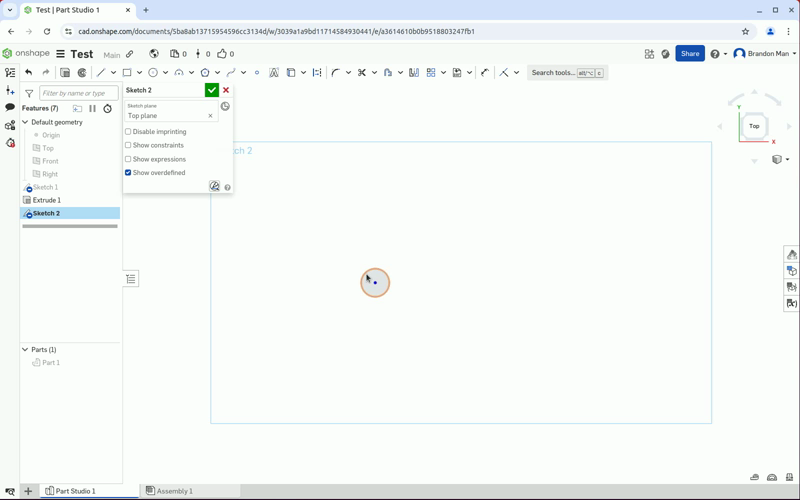
scroll(6)
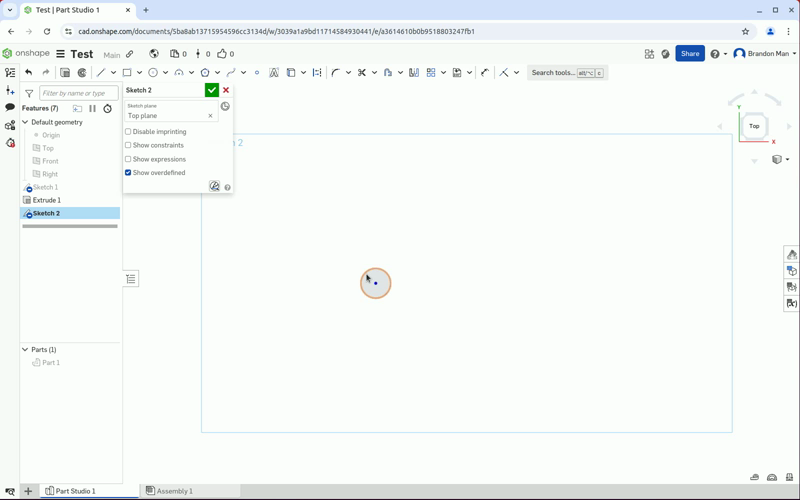
scroll(6)
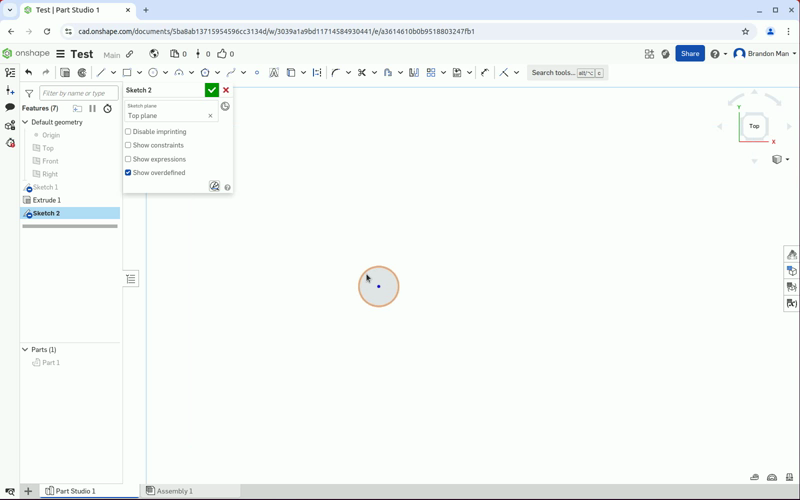
scroll(6)
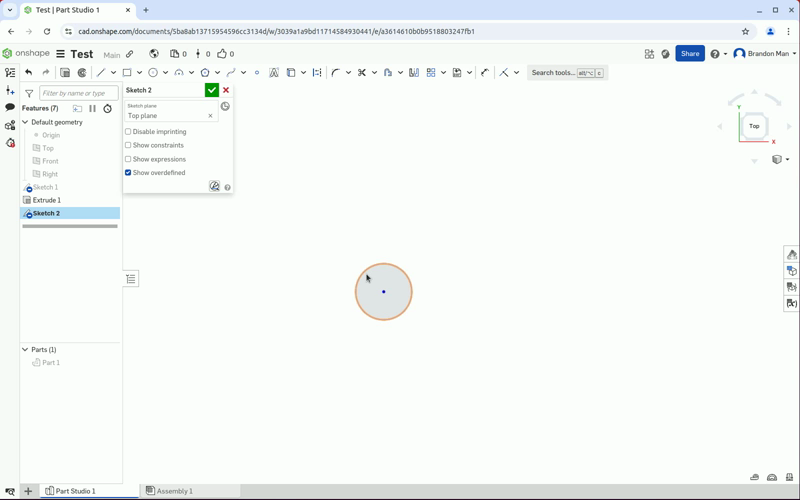
scroll(6)
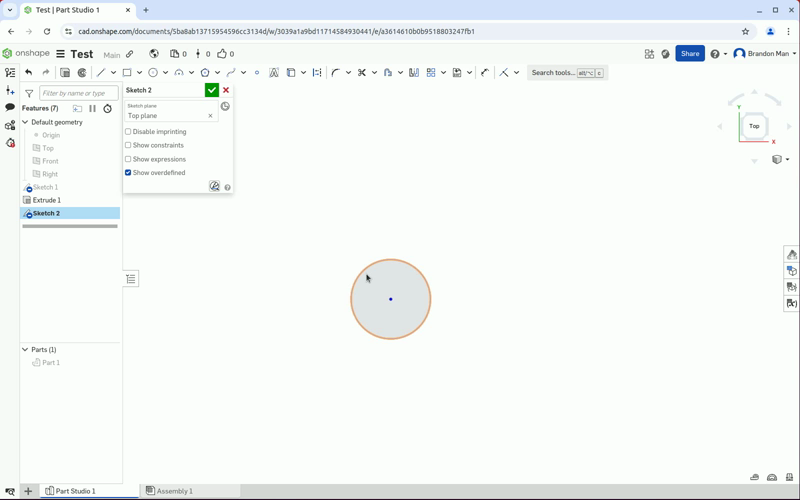
scroll(6)
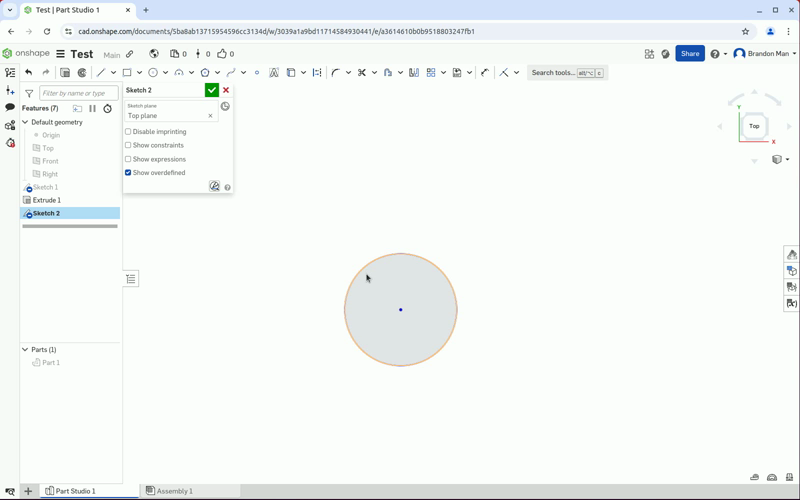
scroll(6)
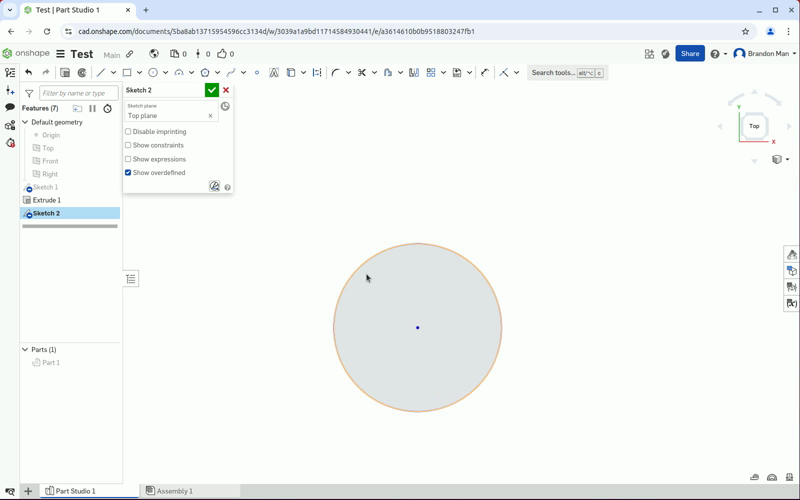
scroll(6)
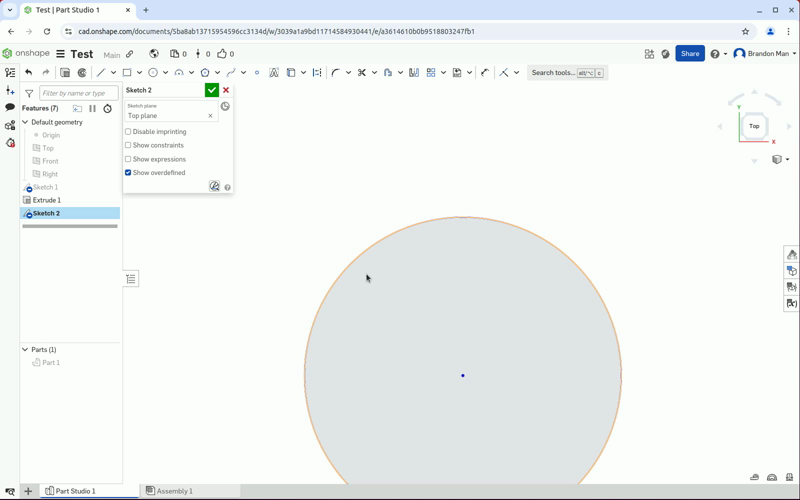
click(366, 273)
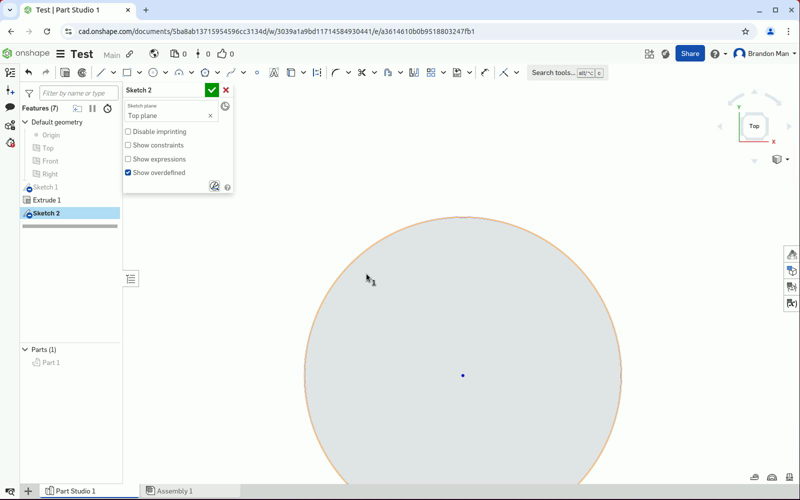
scroll(-6)
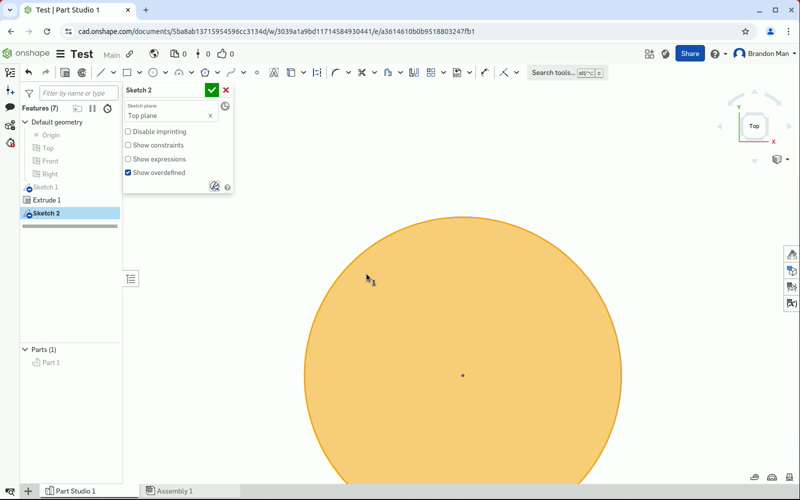
scroll(-6)
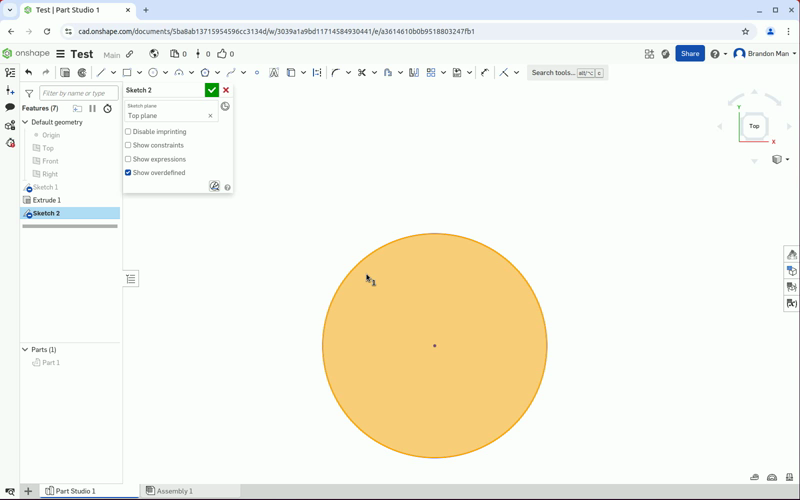
scroll(-6)
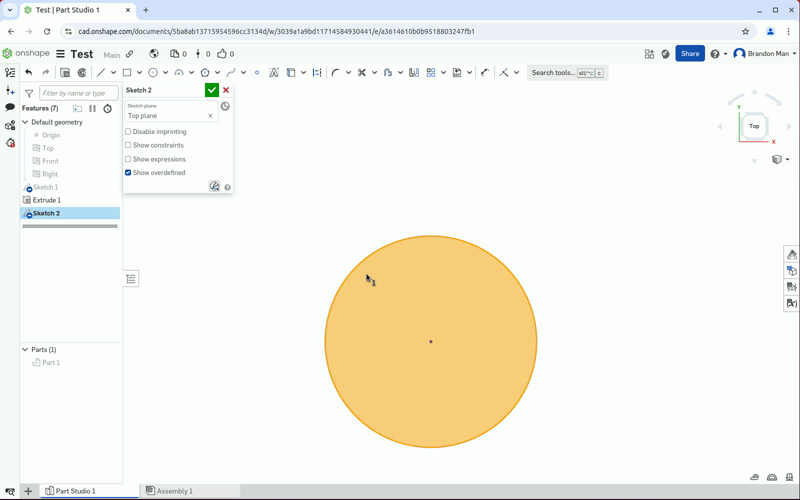
scroll(-6)
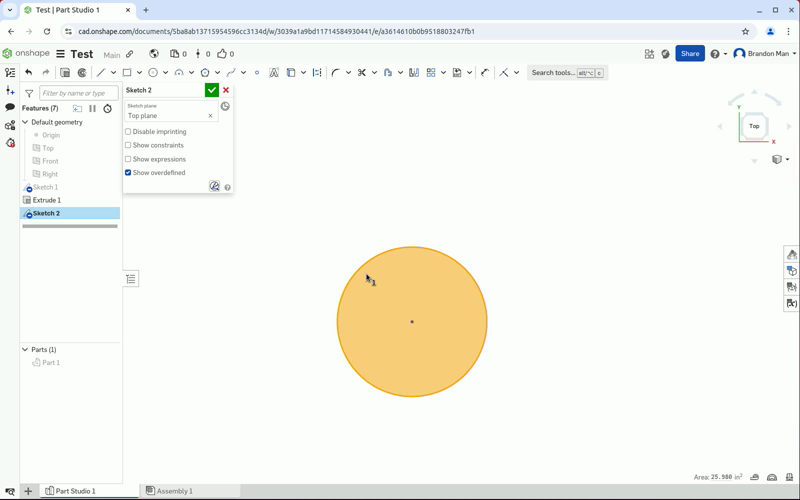
scroll(-6)
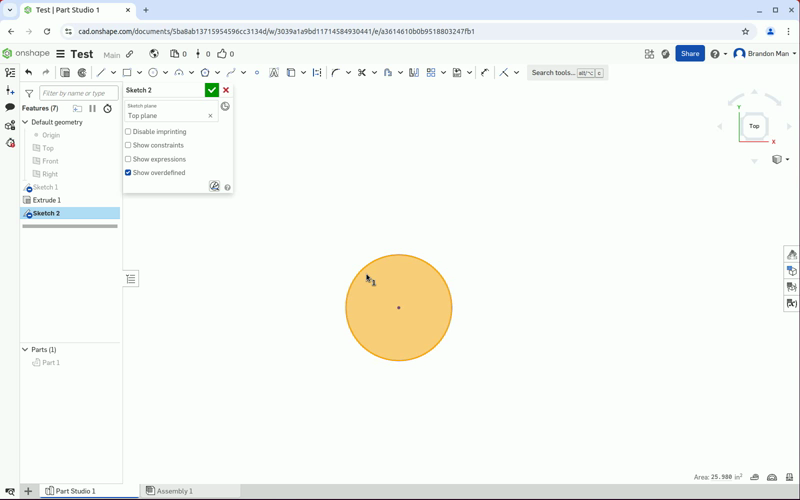
scroll(-6)
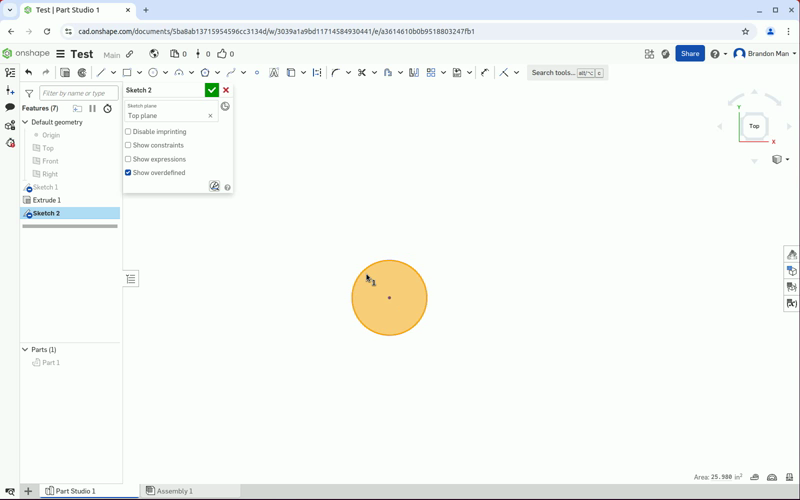
scroll(-6)
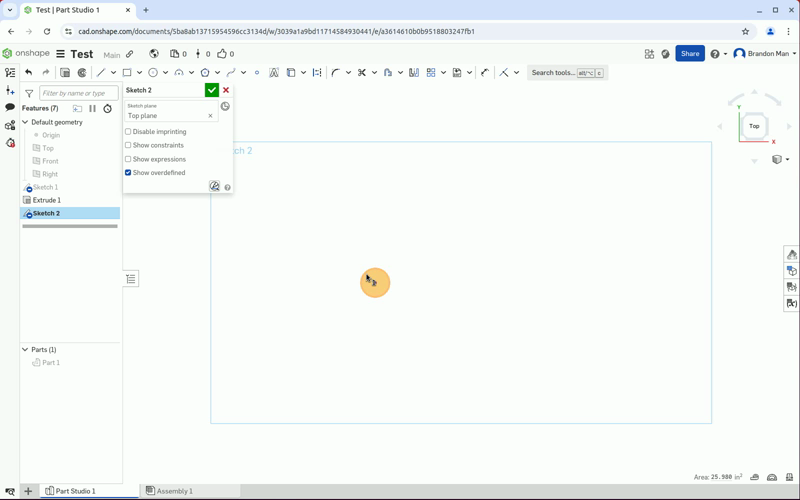
mouse_move(73, 352)
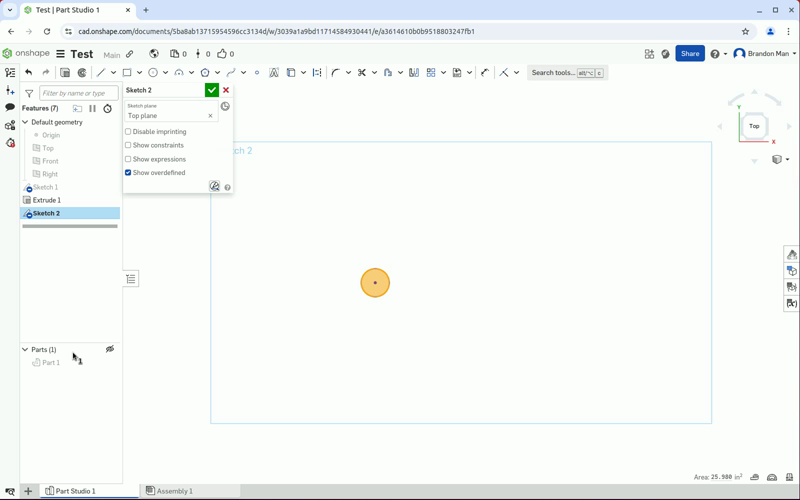
key(shift+y)
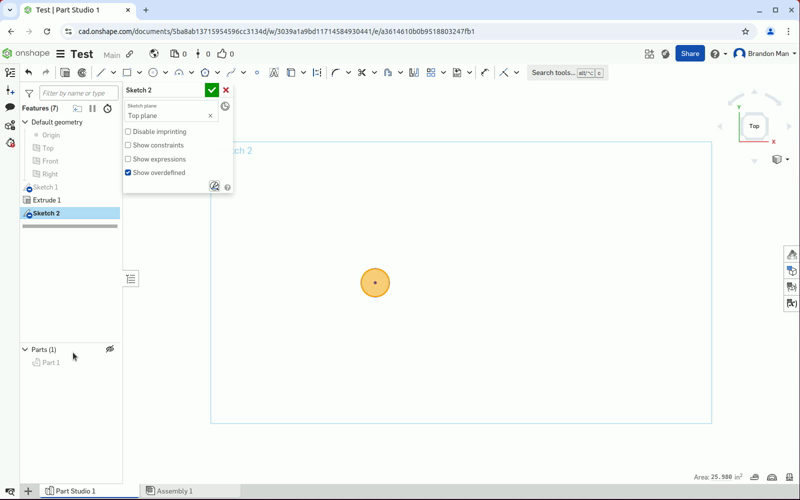
key(shift+e)
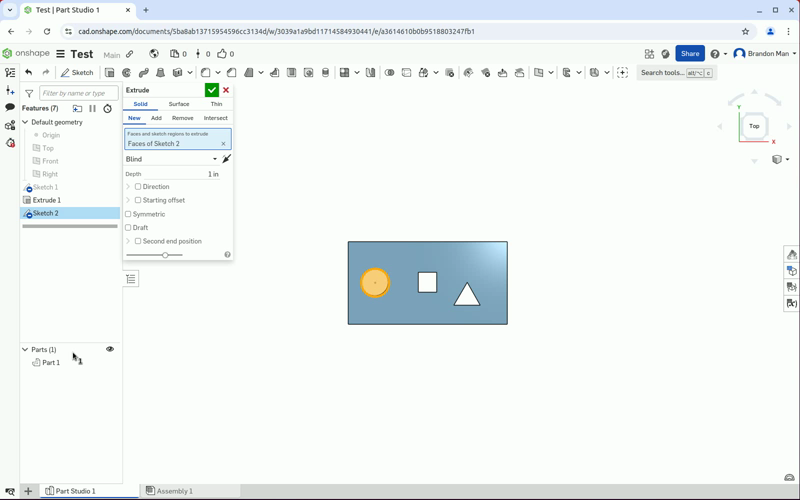
mouse_move(143, 106)
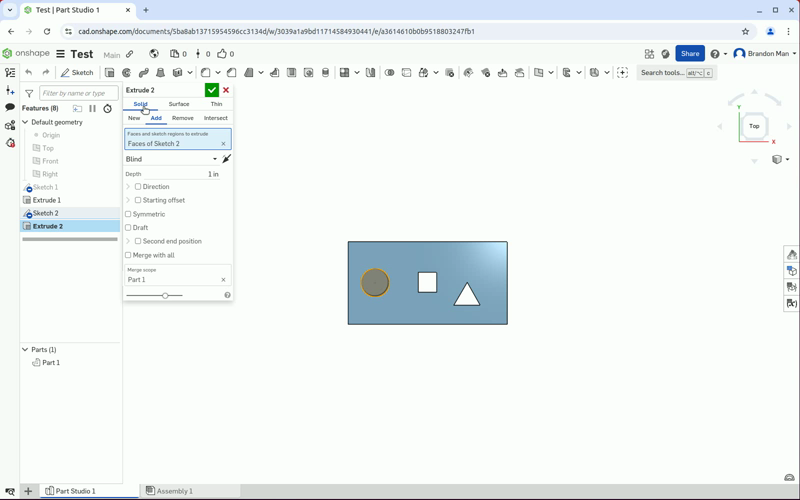
click(143, 106)
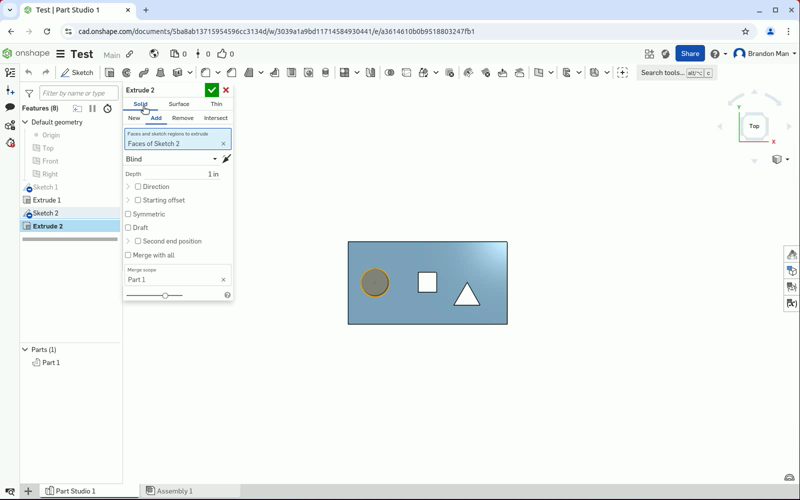
mouse_move(137, 120)
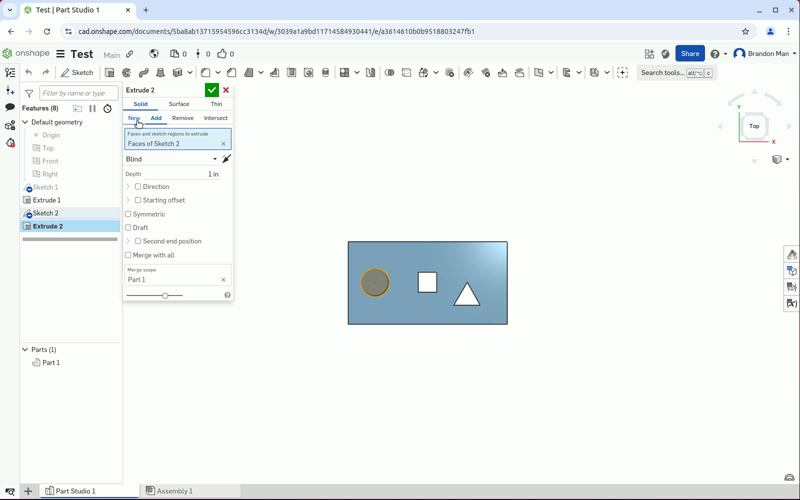
click(137, 120)
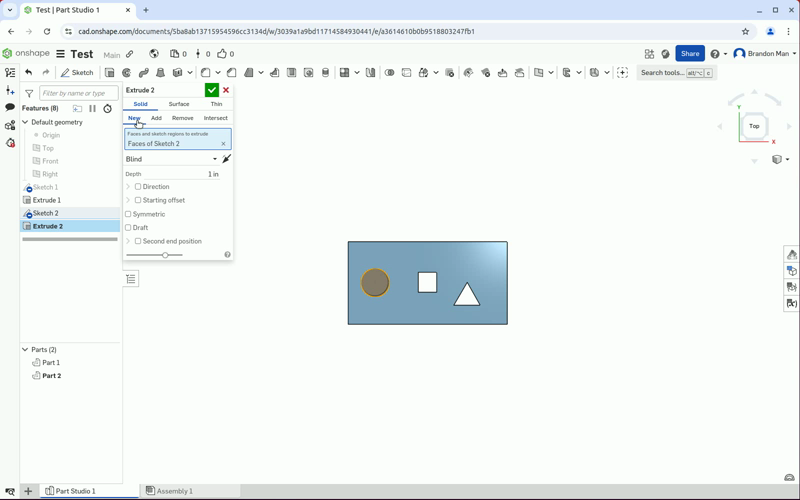
key(tab, 4)
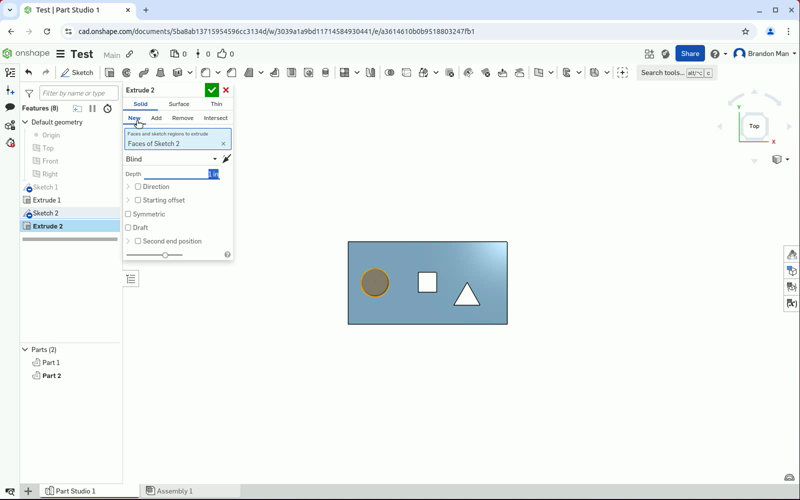
text(4.333)
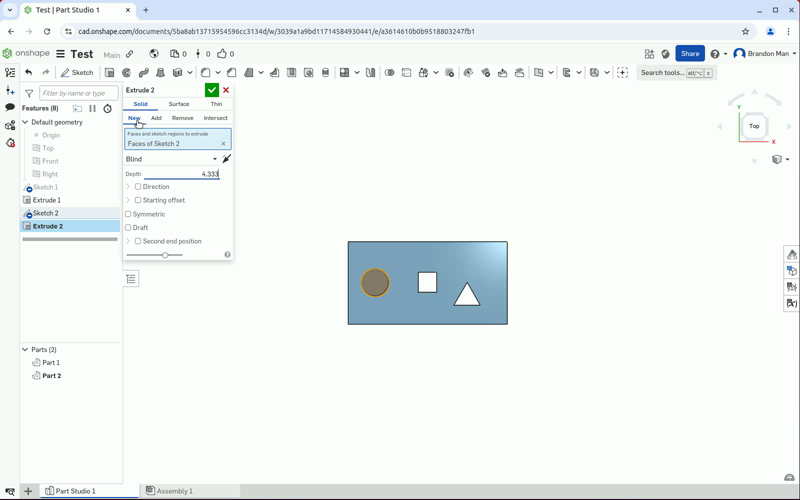
key(enter)
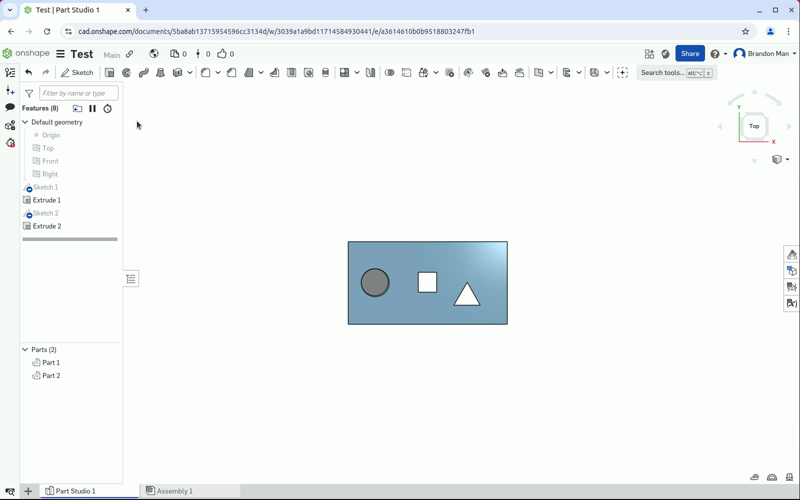
key(shift+h)
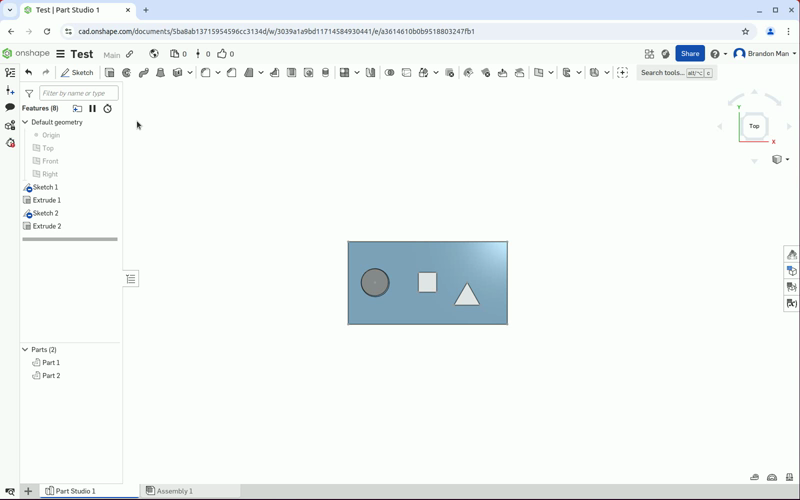
key(shift+h)
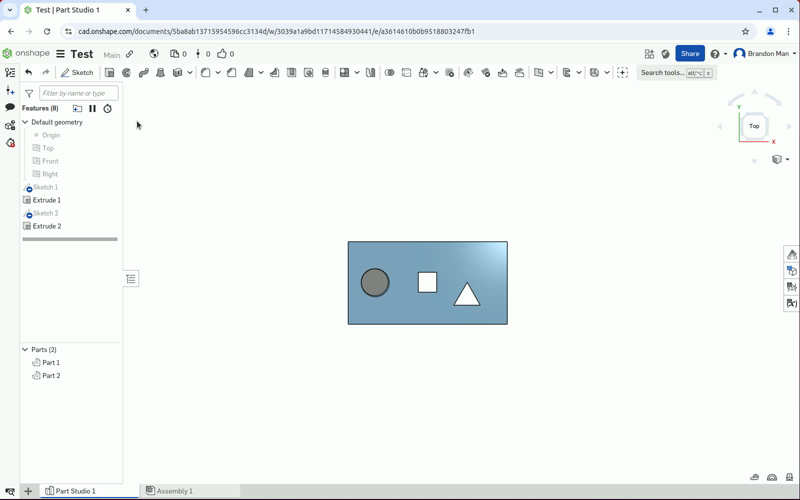
mouse_move(73, 189)
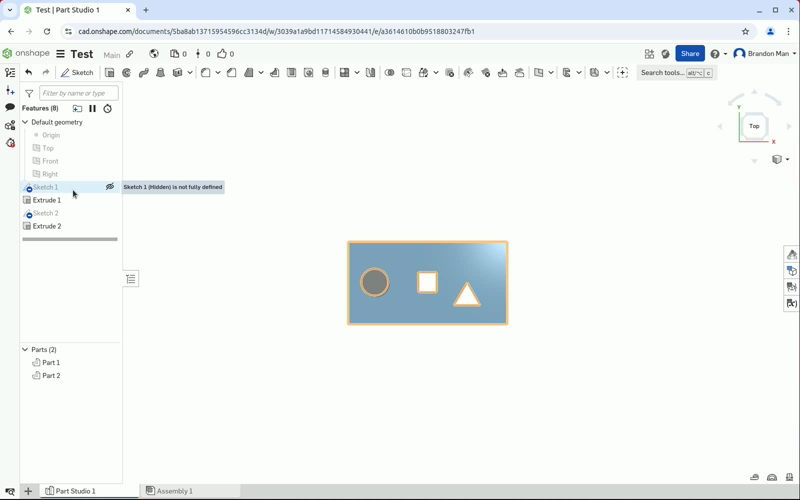
click(73, 189)
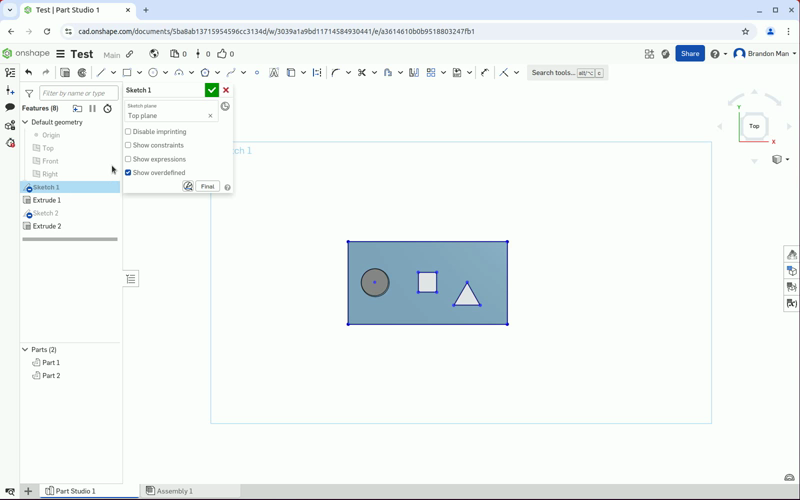
mouse_move(229, 92)
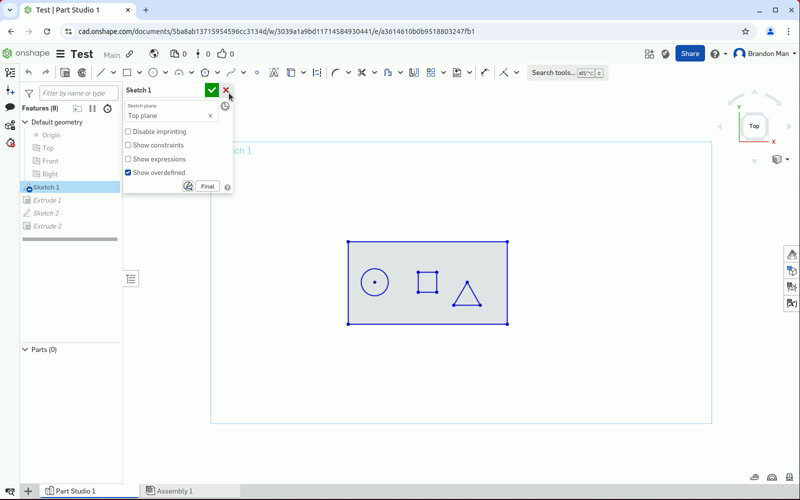
click(229, 92)
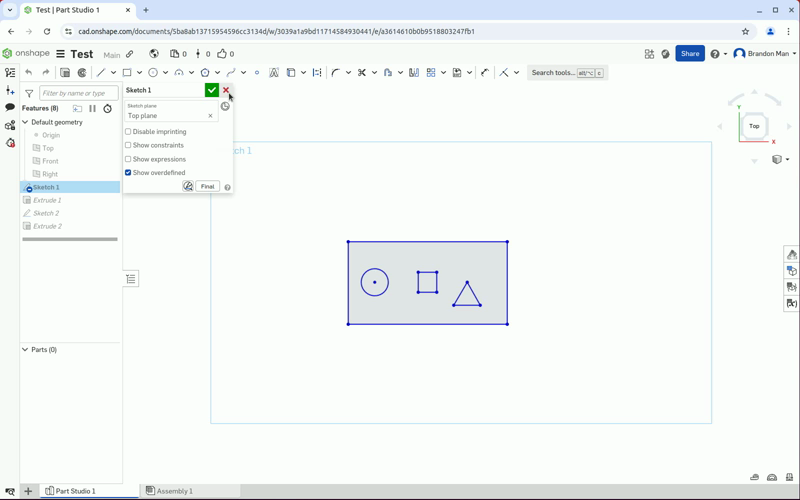
key(shift+s)
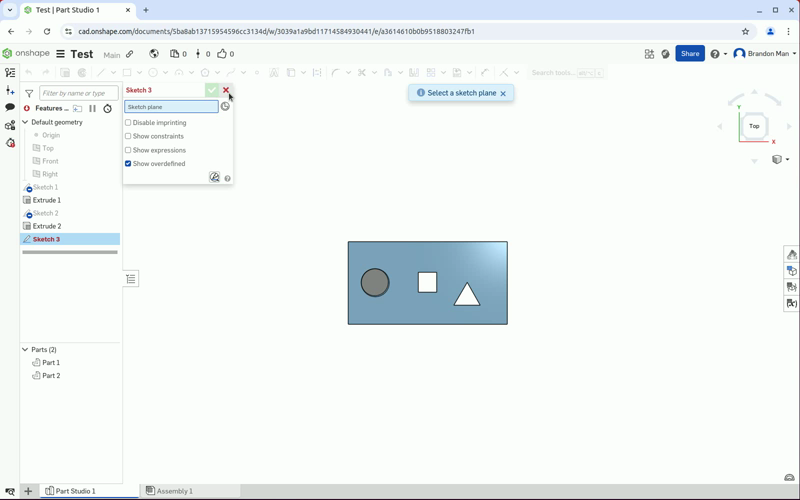
mouse_move(73, 150)
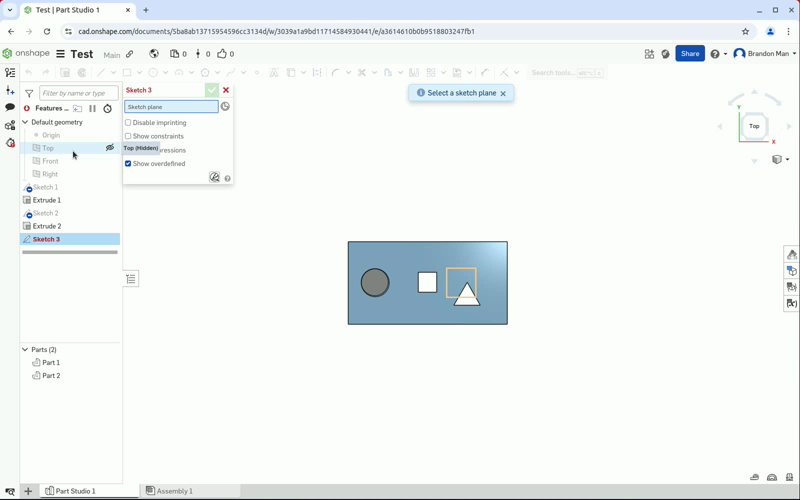
click(73, 150)
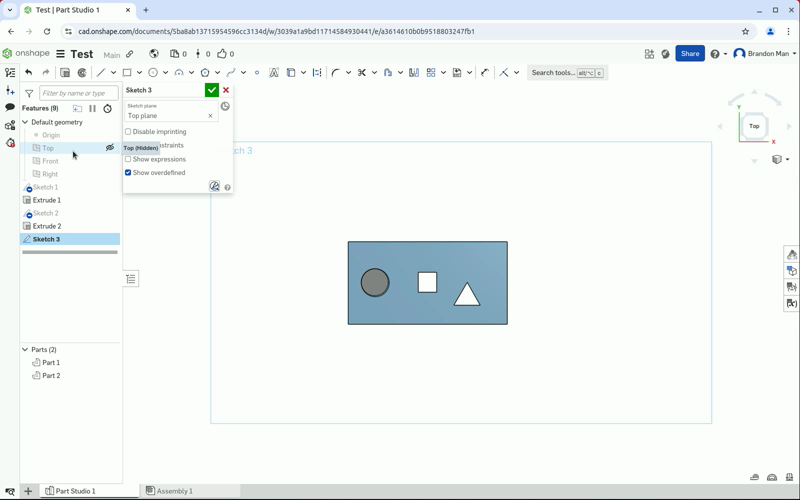
mouse_move(73, 352)
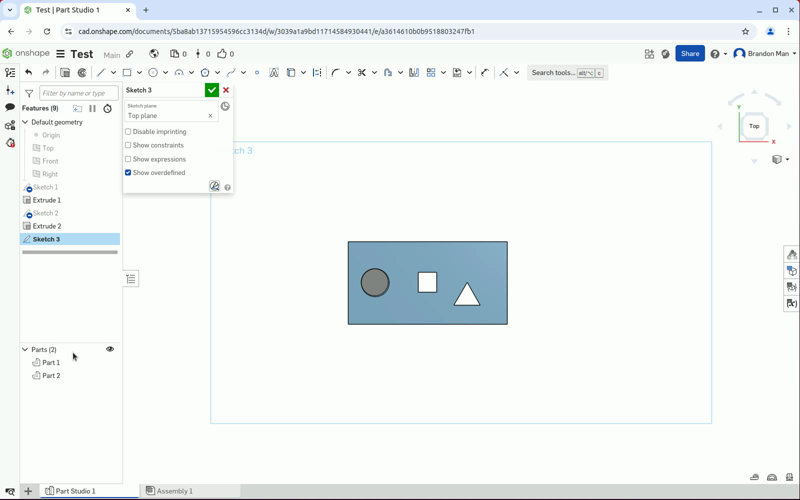
key(y)
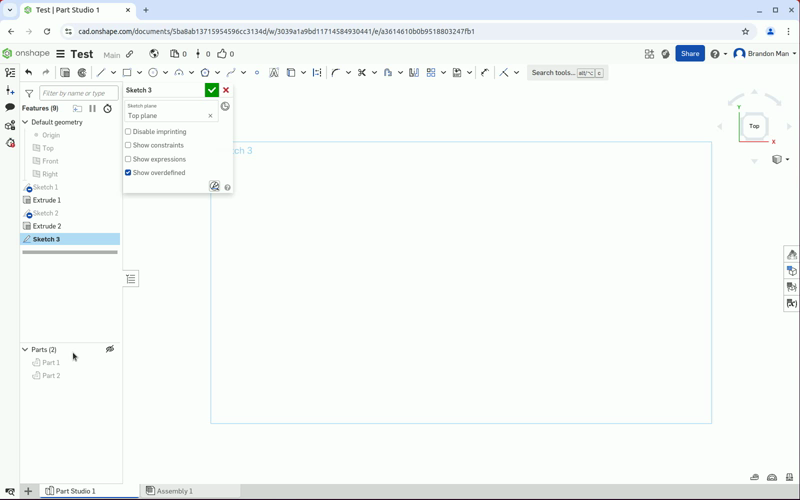
key(c)
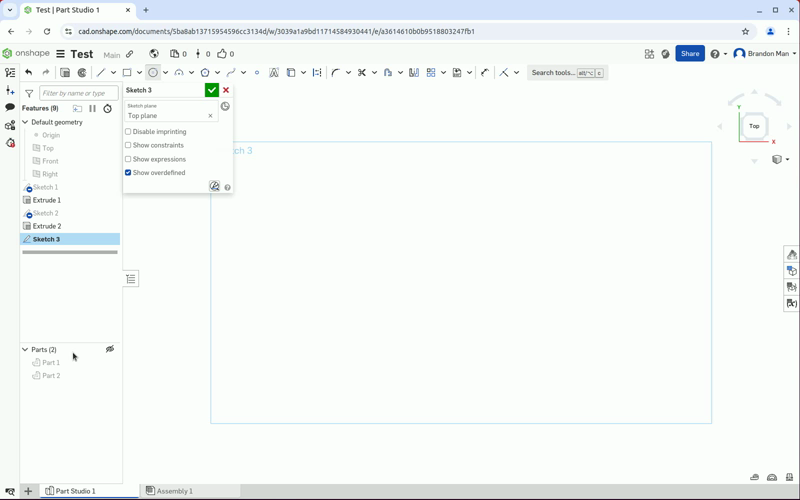
key_down(shift)
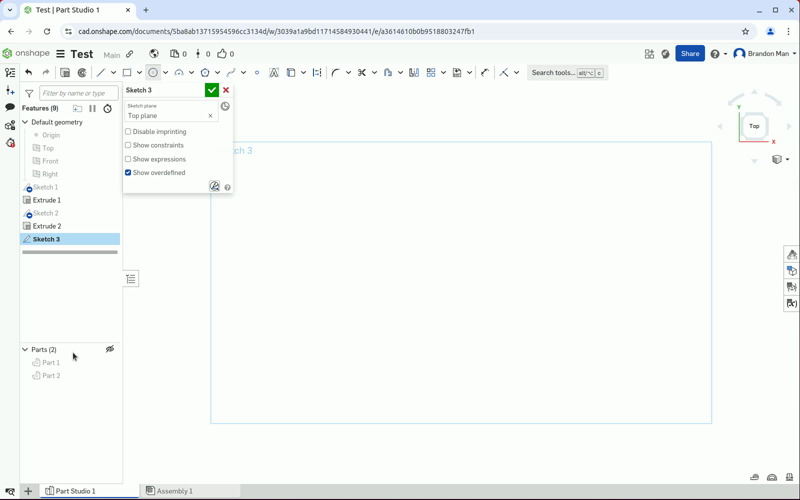
mouse_move(375, 282)
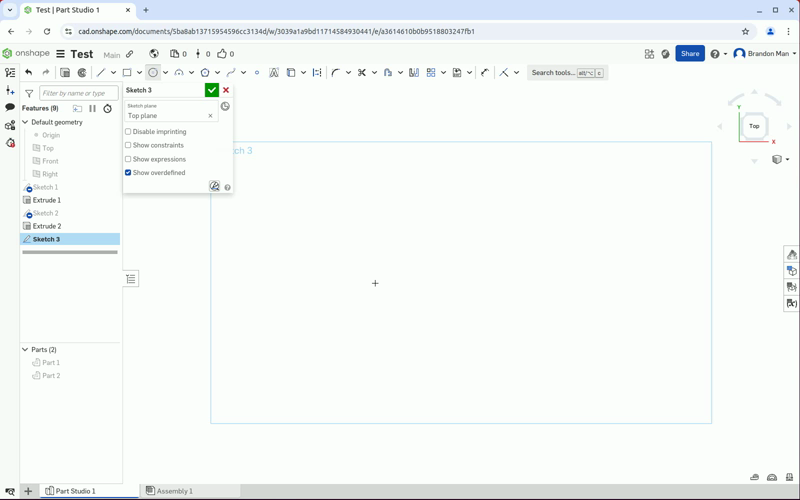
click(375, 282)
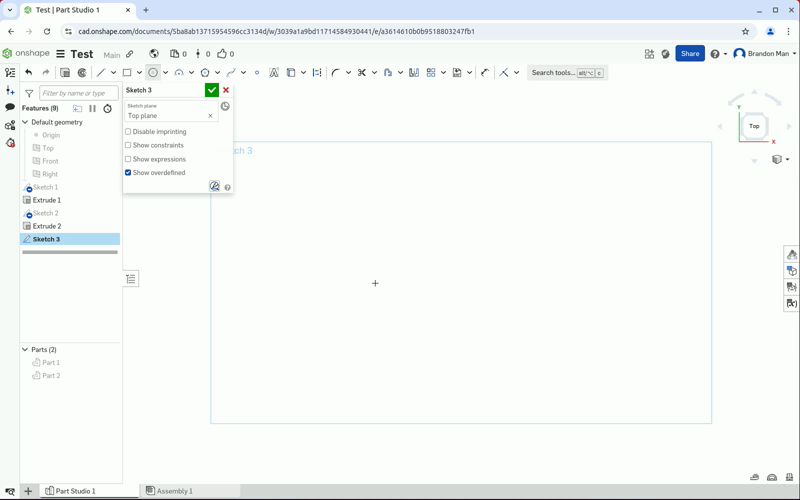
key_up(shift)
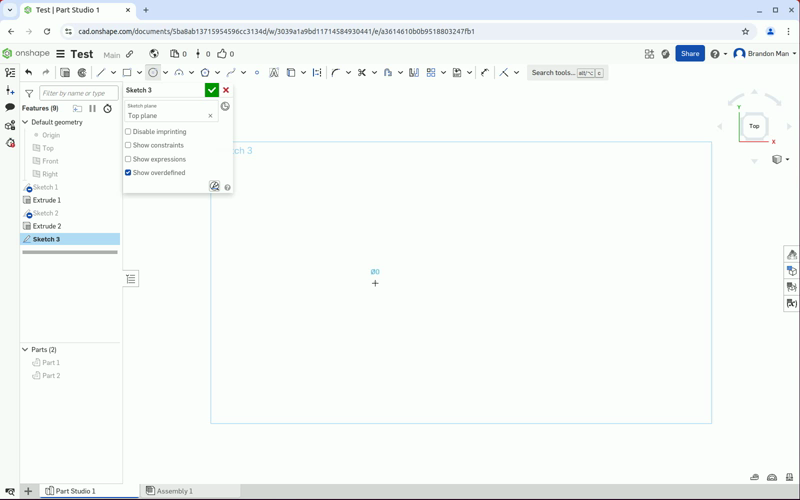
mouse_move(389, 282)
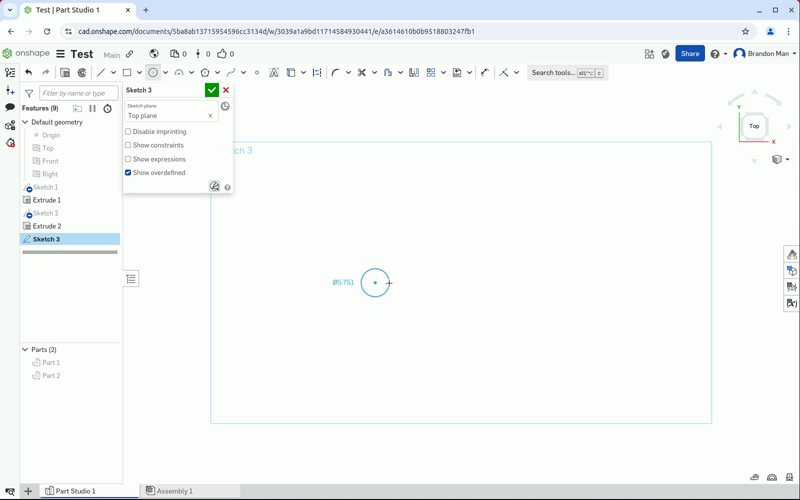
click(389, 282)
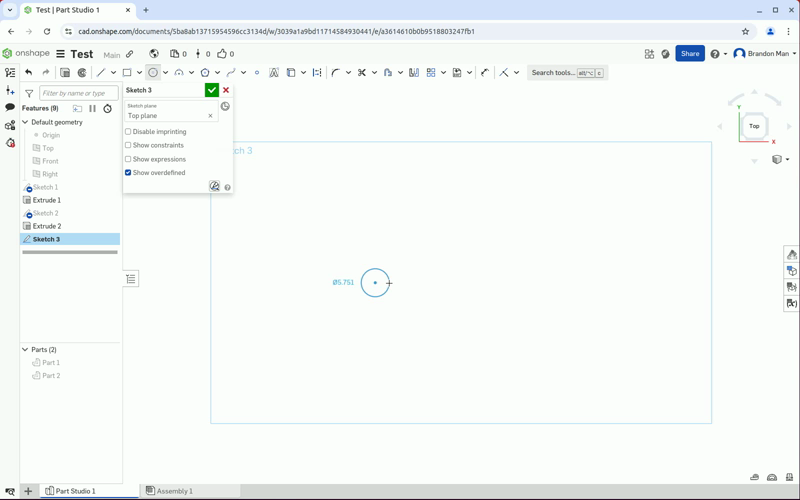
key(esc)
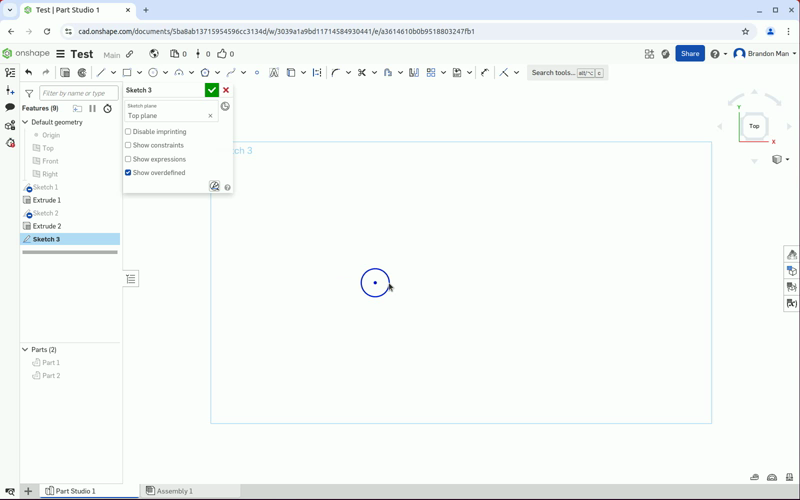
mouse_move(366, 290)
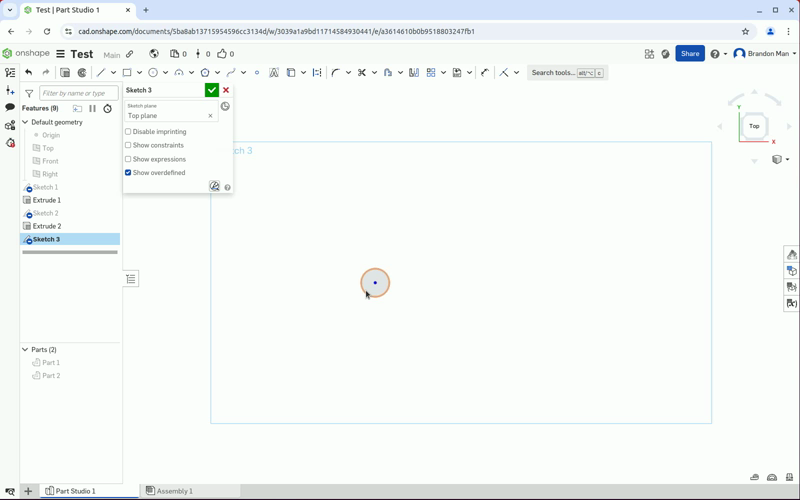
scroll(6)
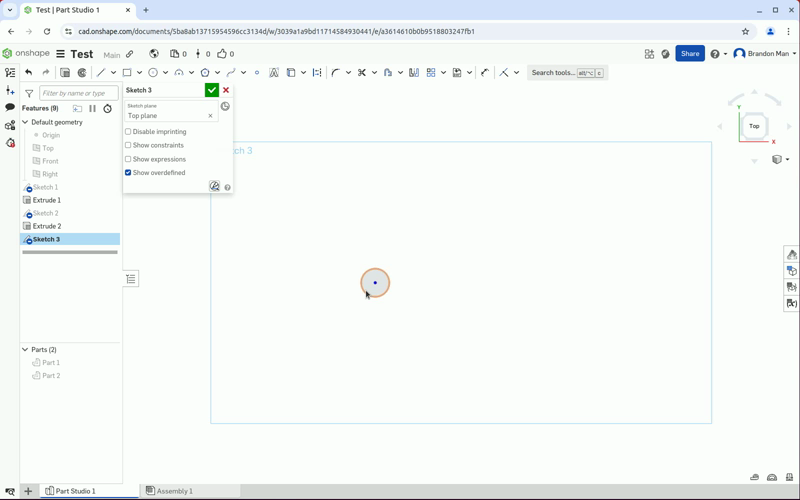
scroll(6)
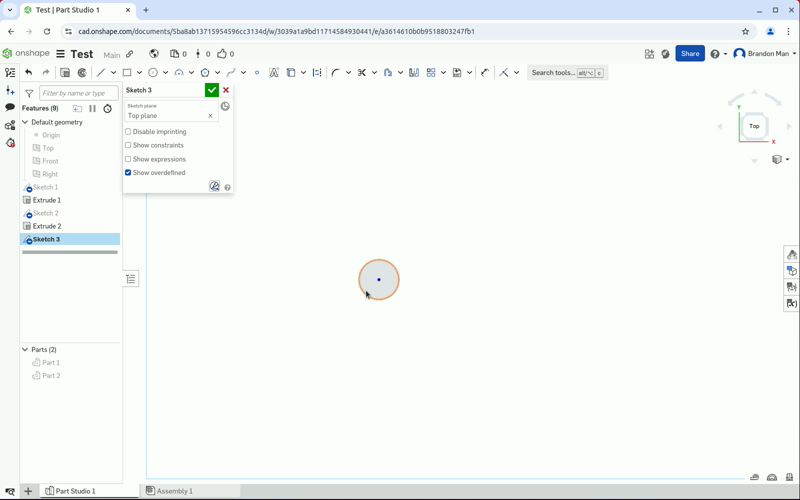
scroll(6)
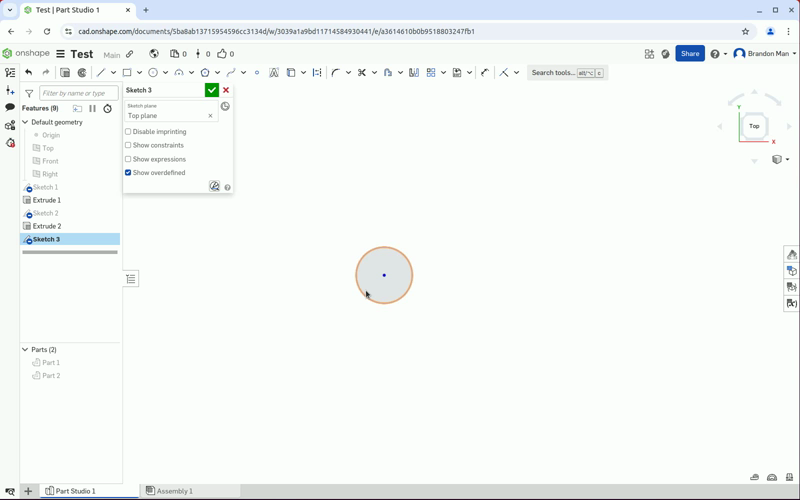
scroll(6)
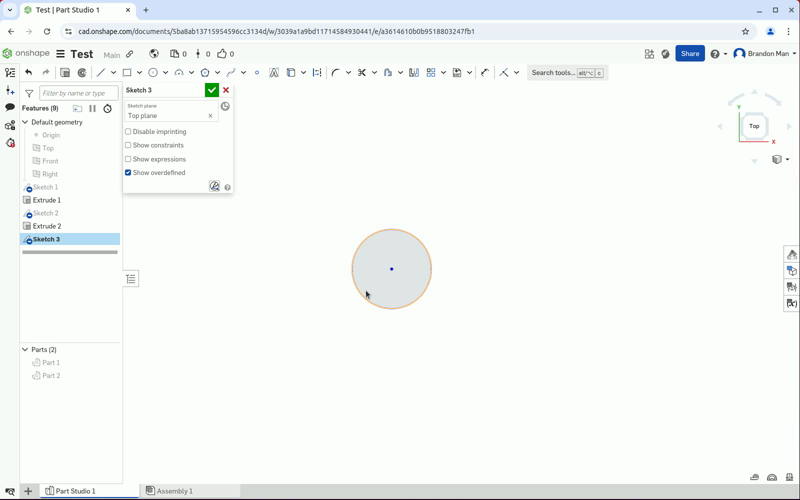
scroll(6)
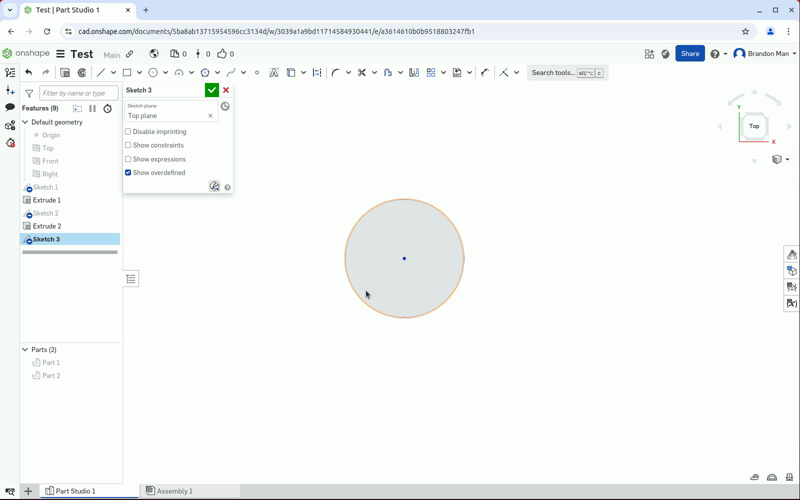
scroll(6)
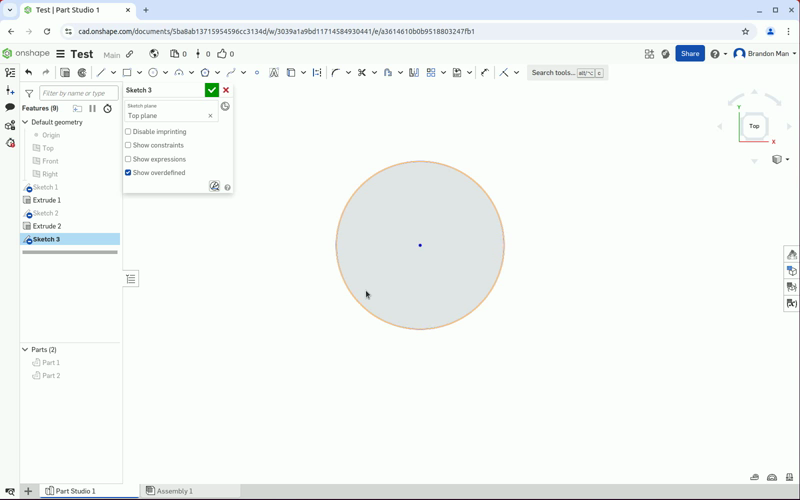
scroll(6)
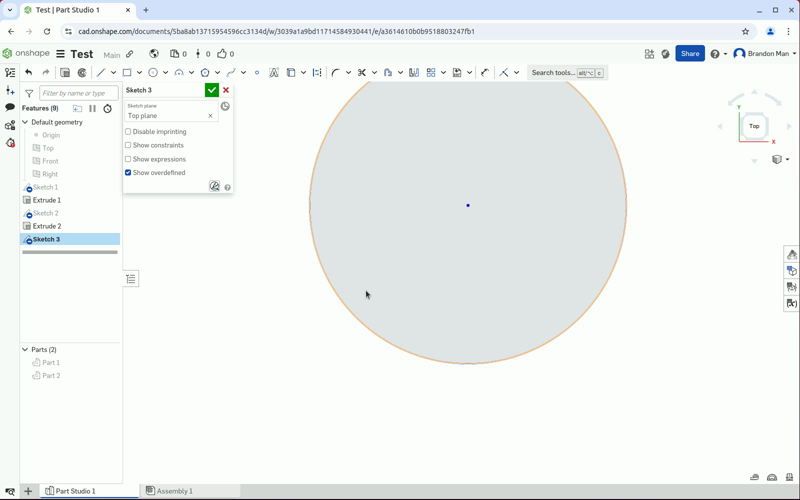
click(366, 290)
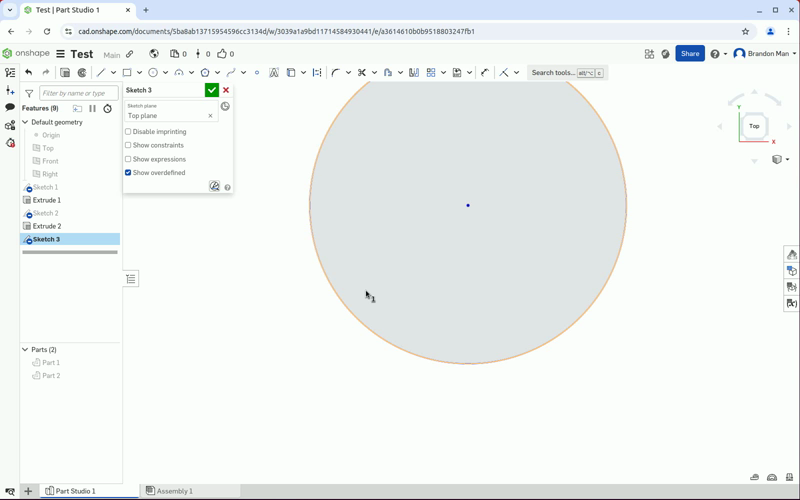
scroll(-6)
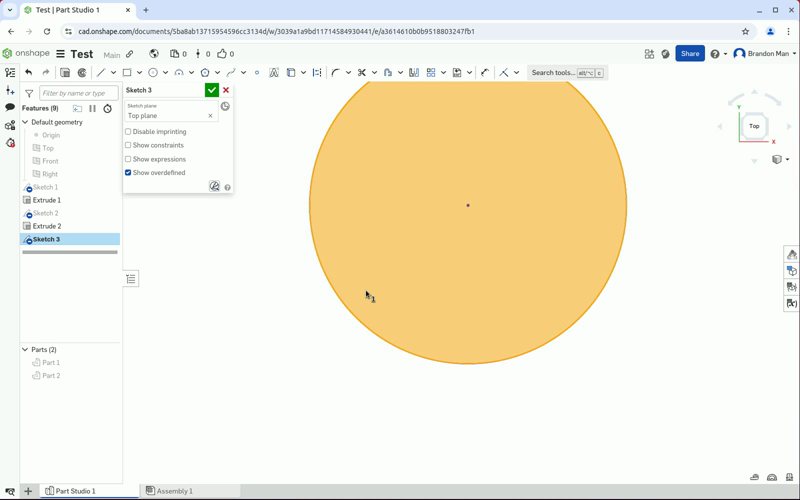
scroll(-6)
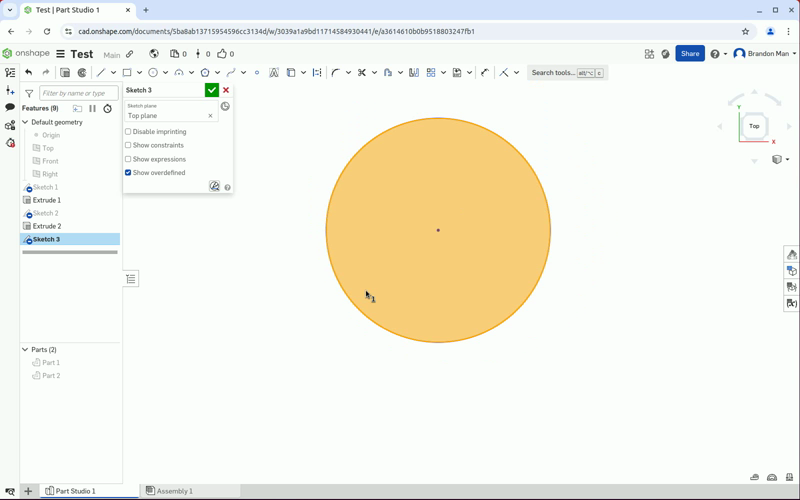
scroll(-6)
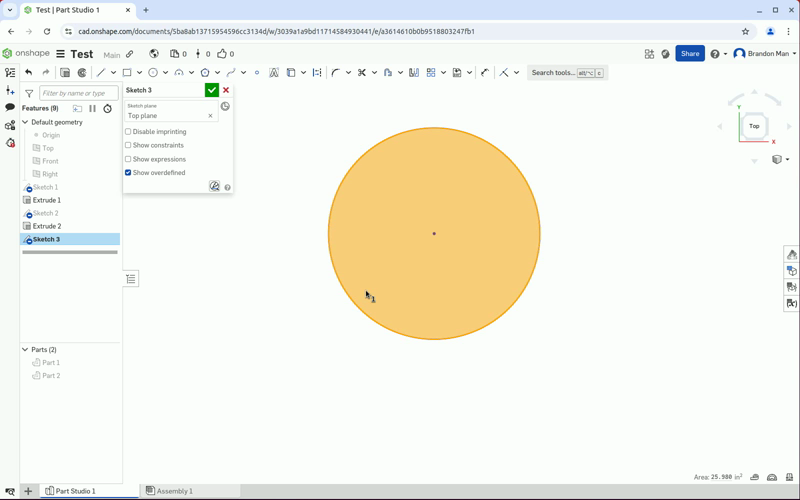
scroll(-6)
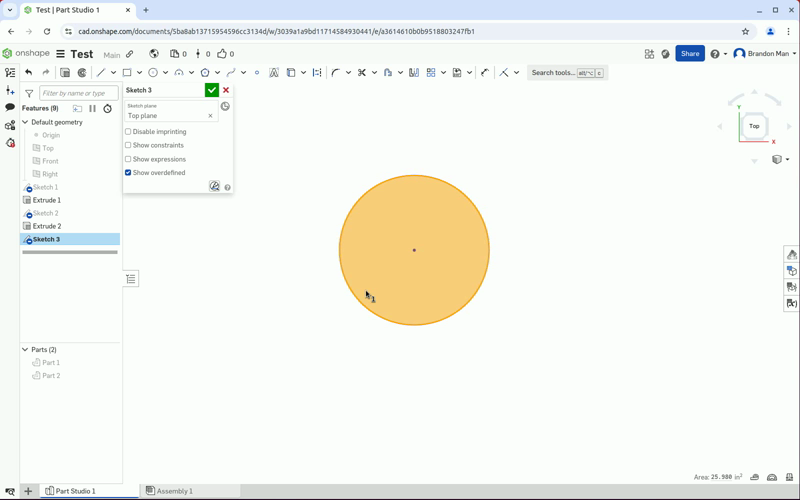
scroll(-6)
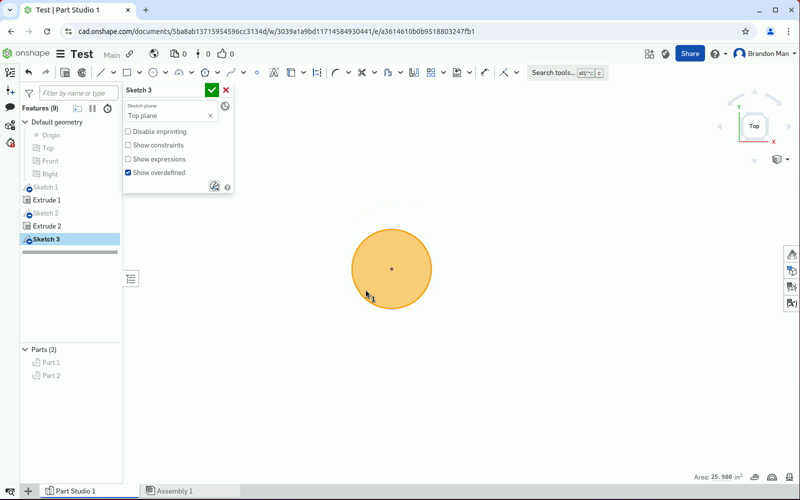
scroll(-6)
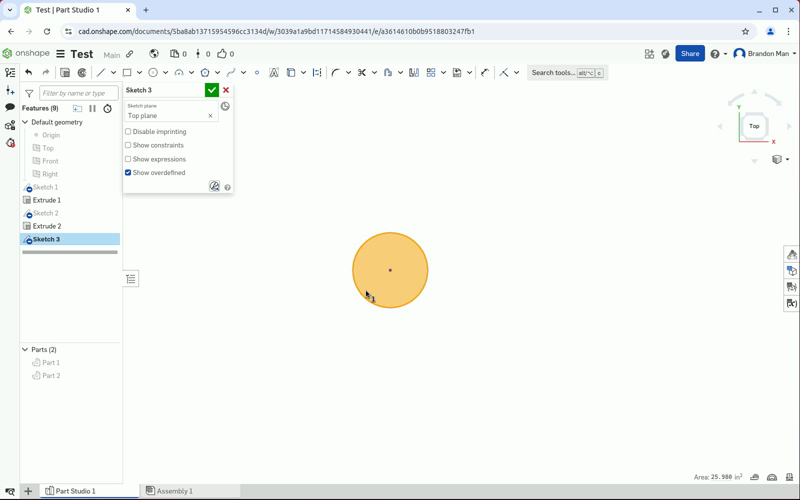
scroll(-6)
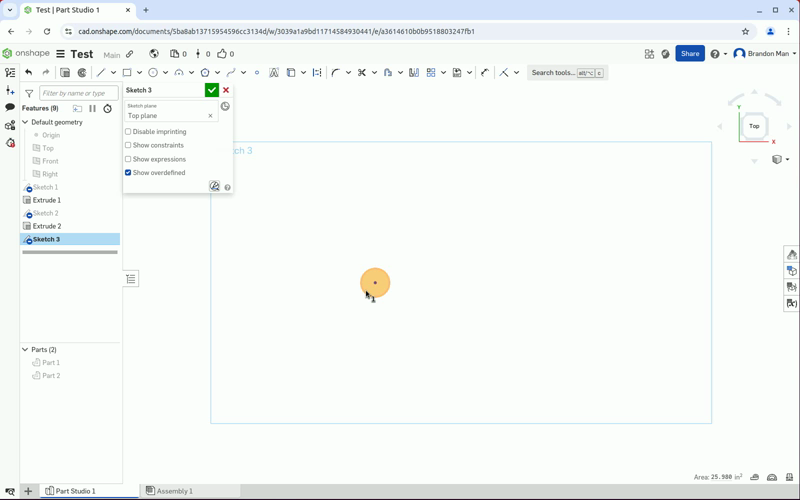
mouse_move(73, 352)
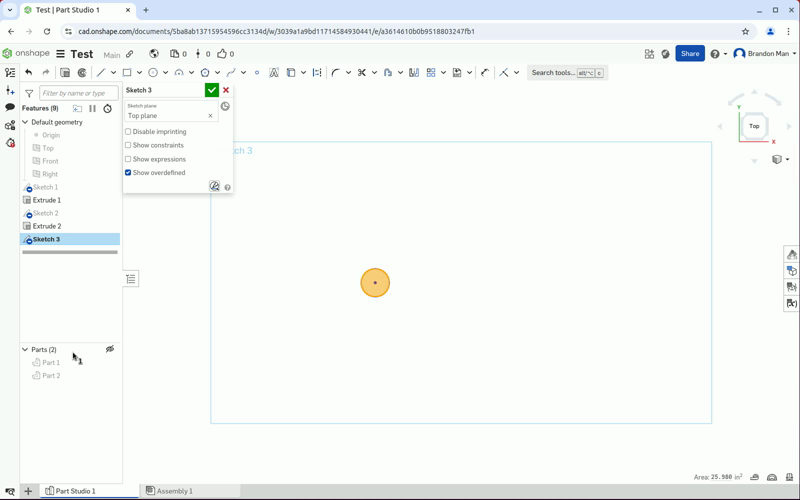
key(shift+y)
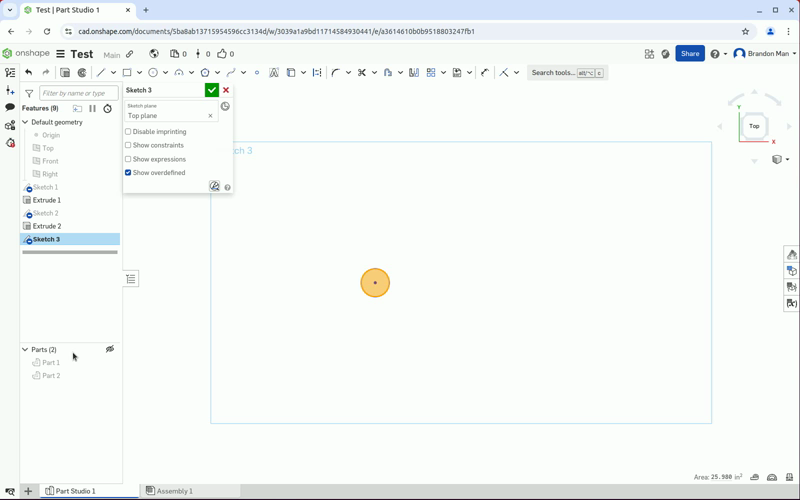
key(shift+e)
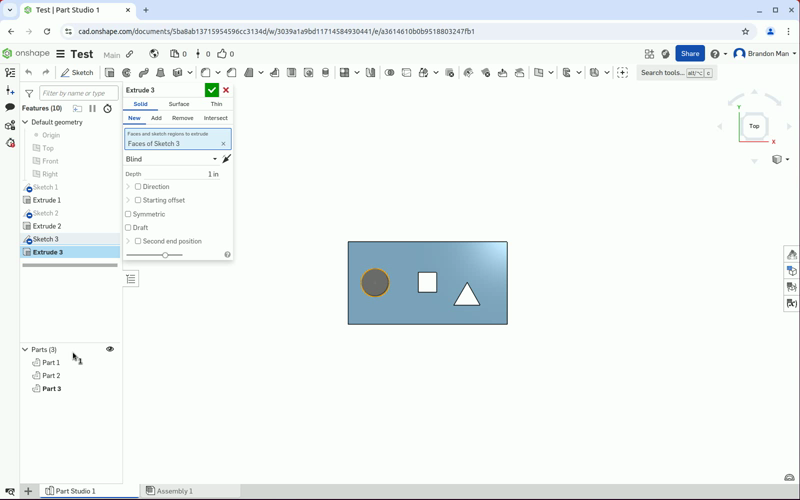
mouse_move(143, 106)
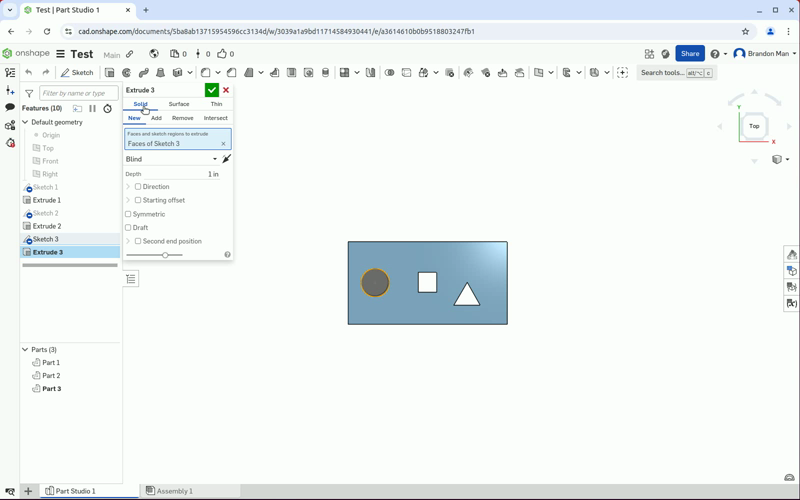
click(143, 106)
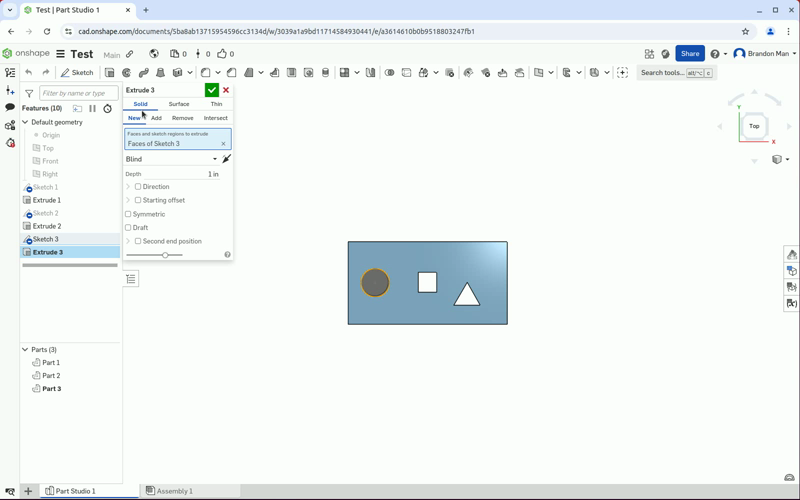
mouse_move(137, 120)
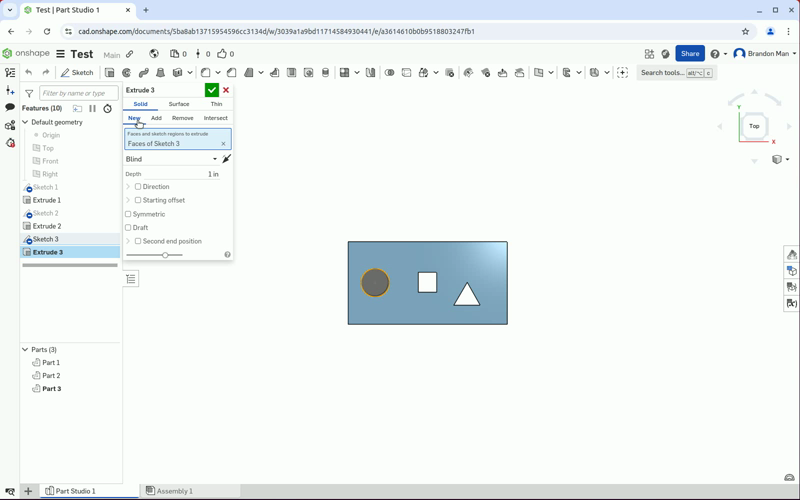
click(137, 120)
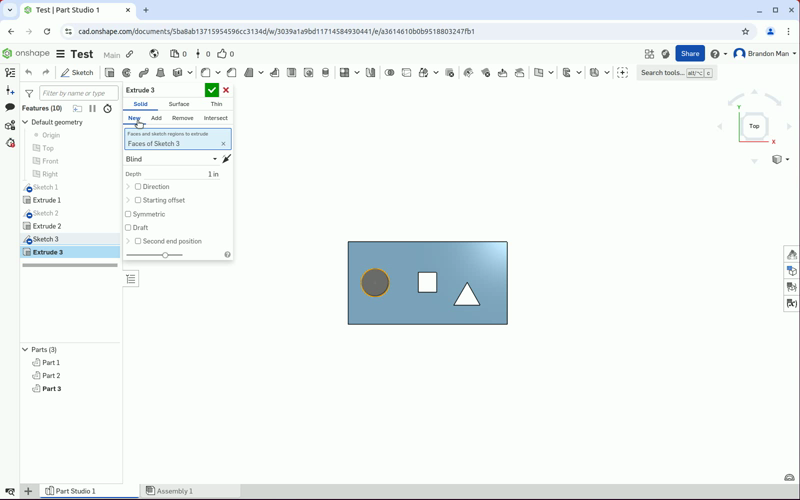
key(tab, 4)
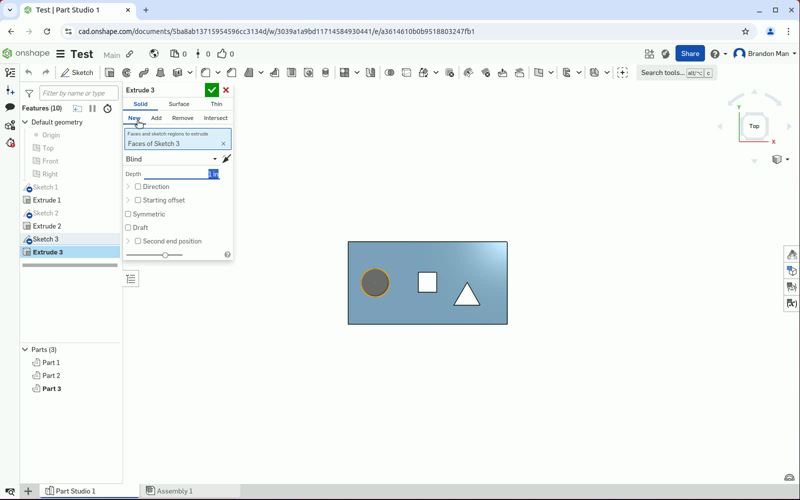
text(-6.74)
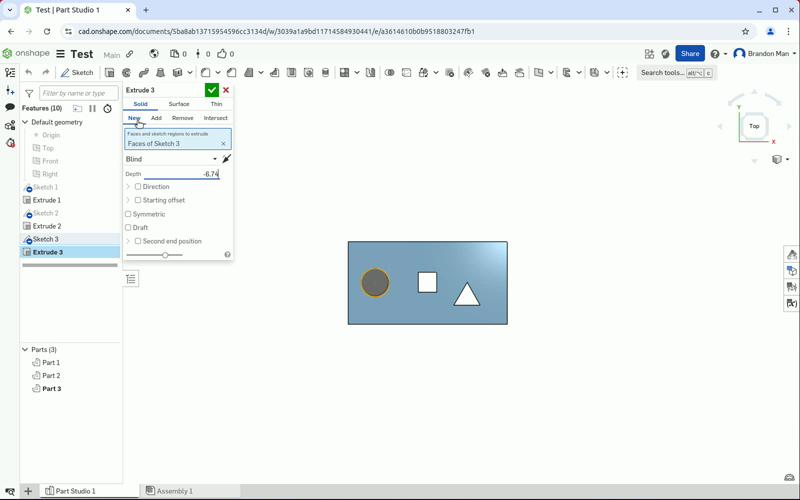
key(enter)
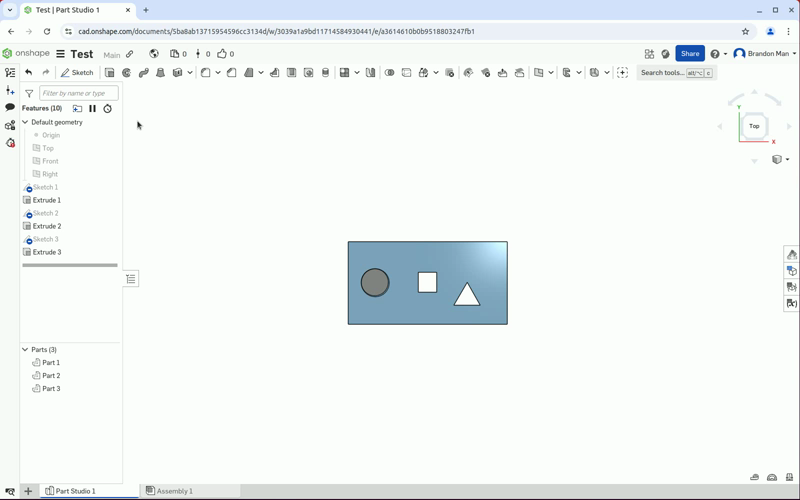
key(shift+h)
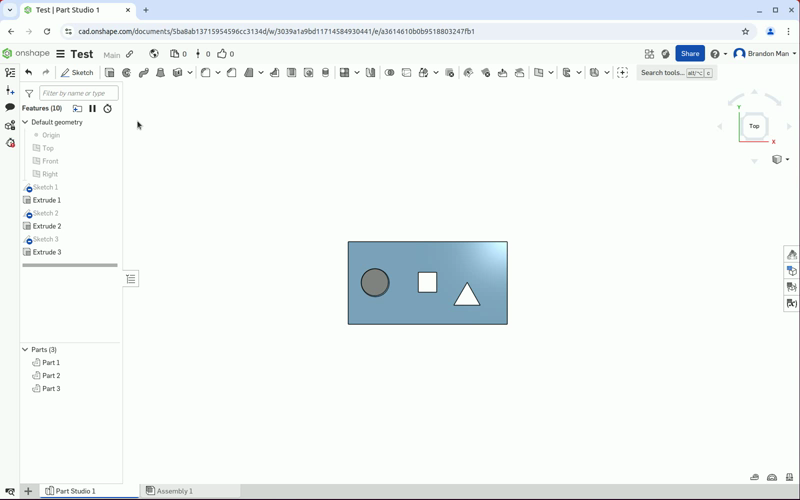
key(shift+h)
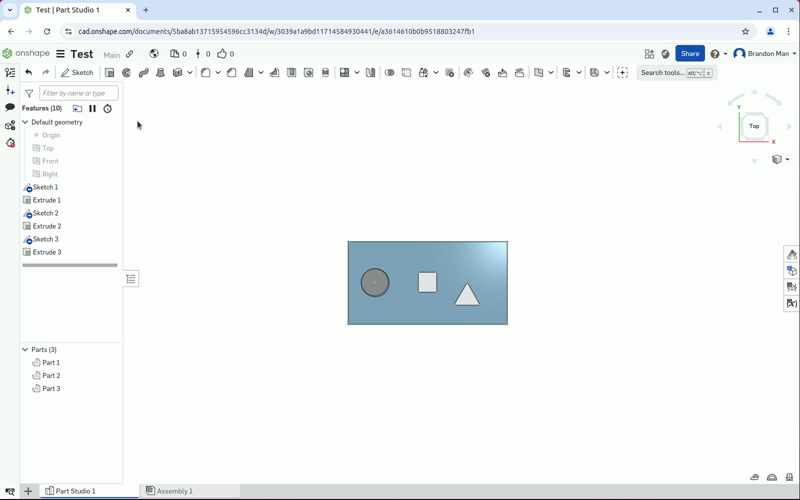
key(shift+7)
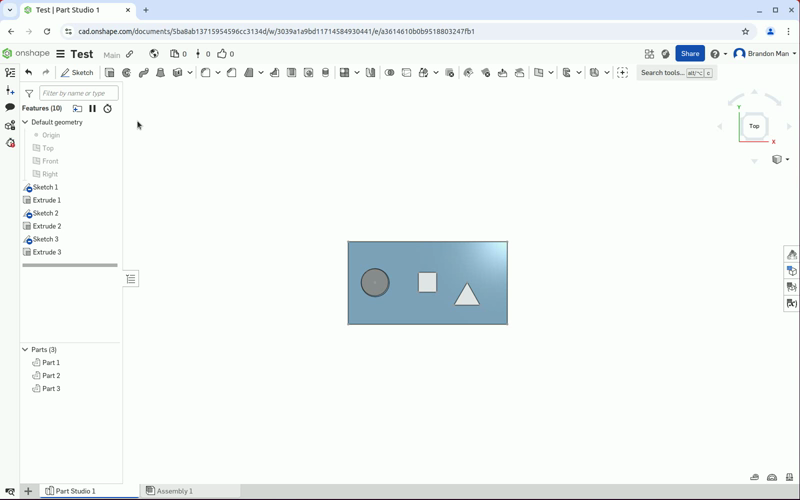
key(up, 3)
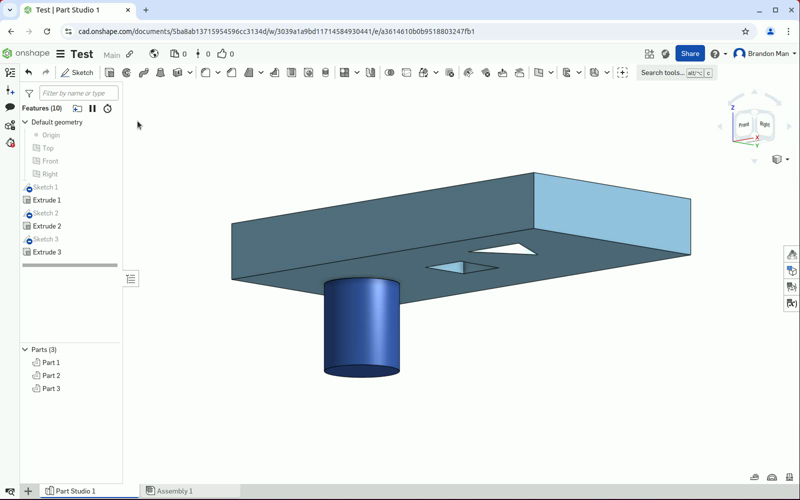
key(left, 3)
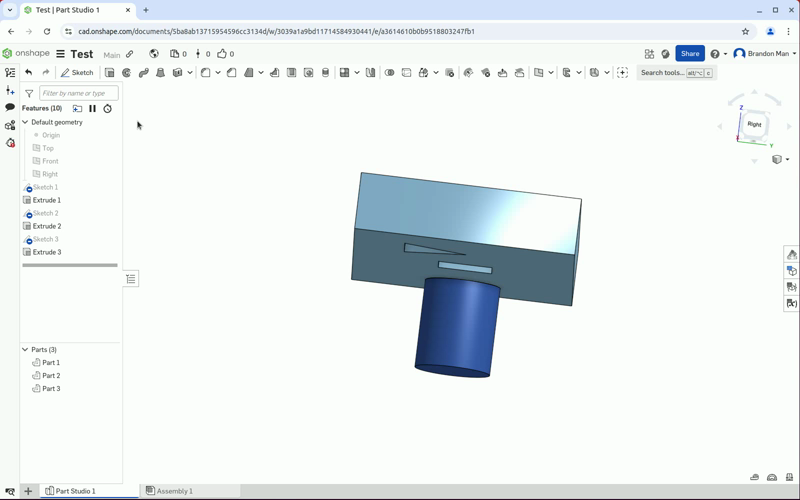
key(right, 3)
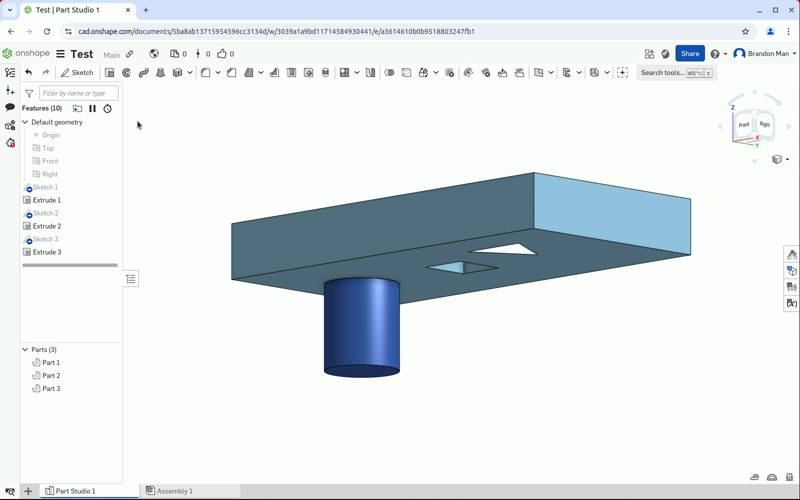
key(down, 3)
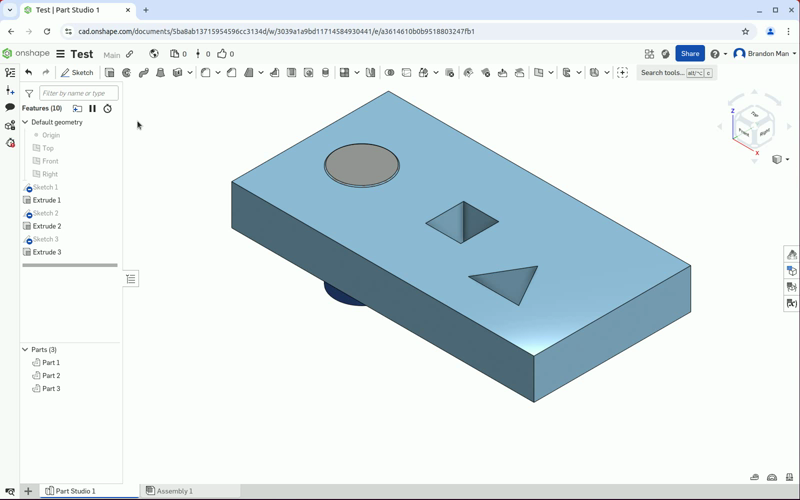
mouse_move(73, 189)
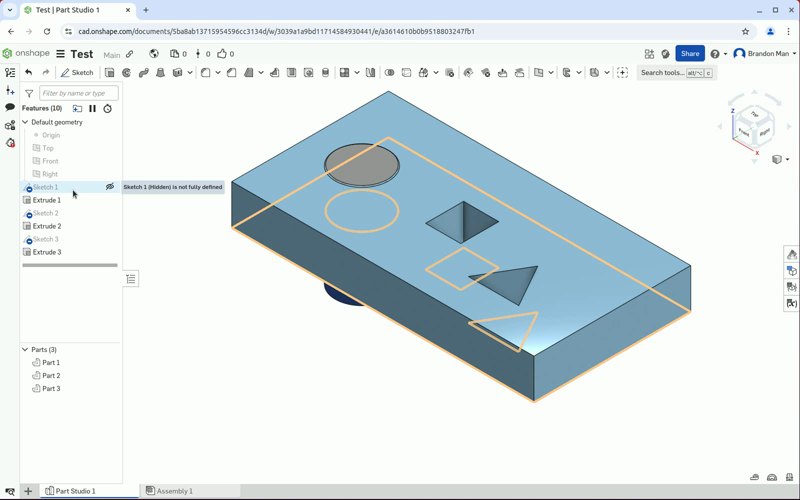
click(73, 189)